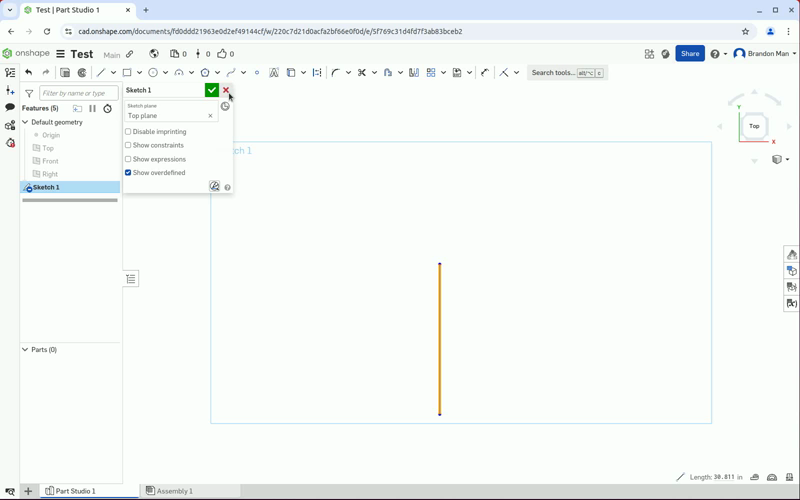
key(shift+h)
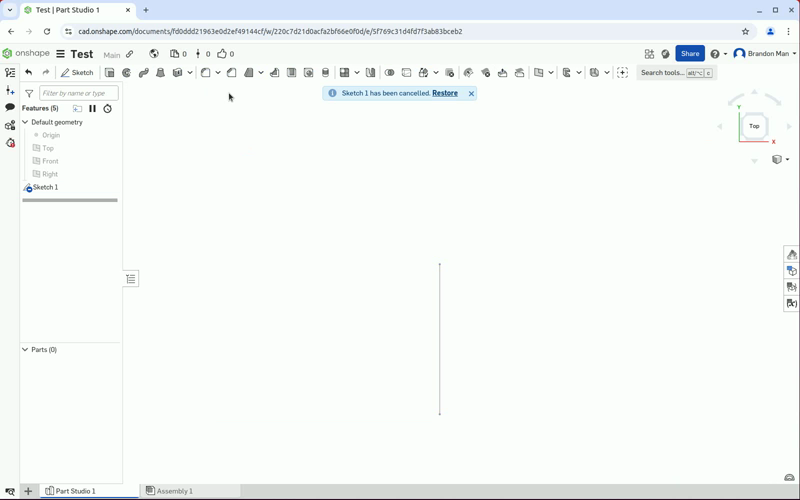
key(shift+s)
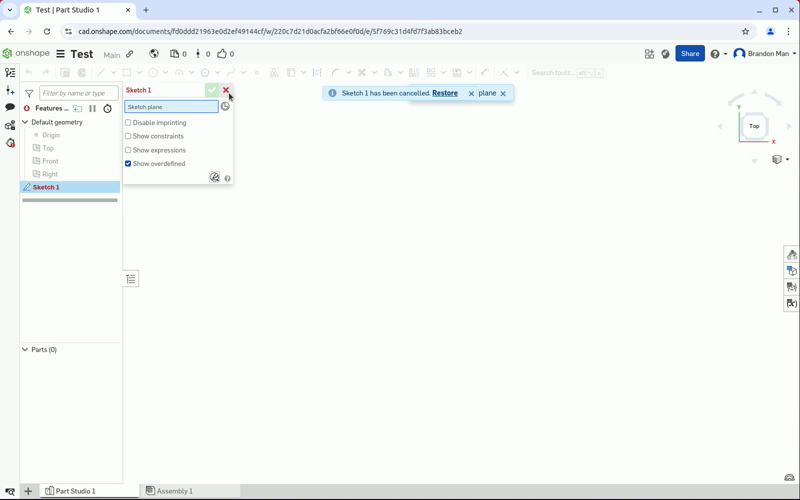
mouse_move(73, 150)
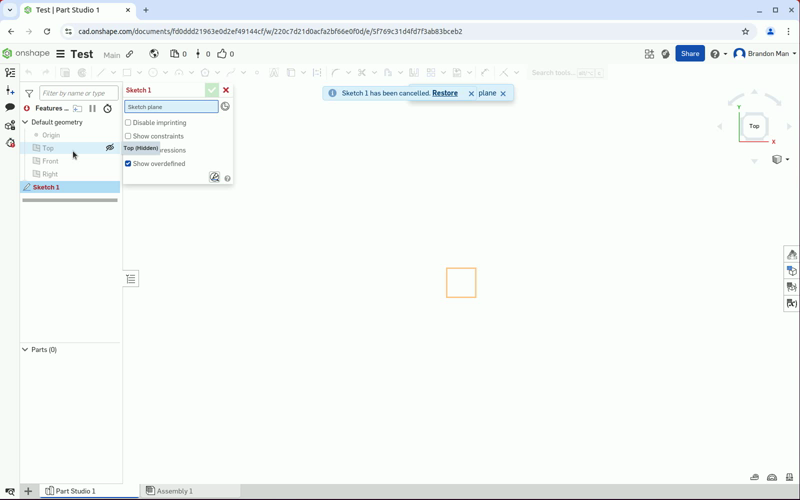
click(73, 150)
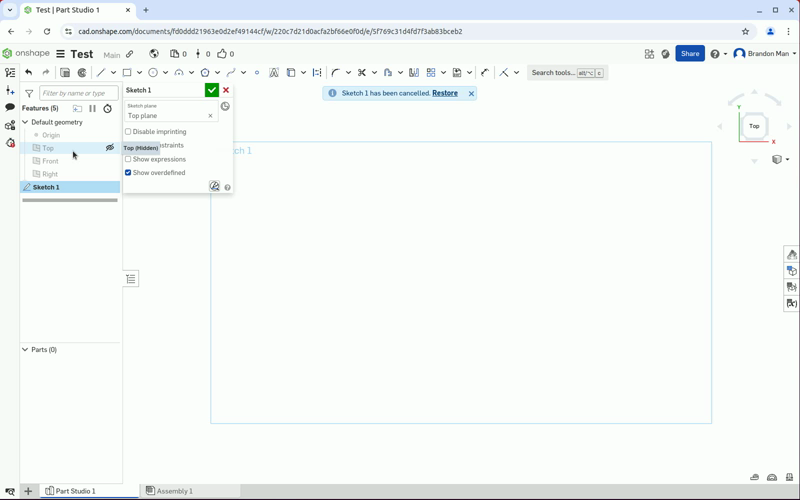
mouse_move(73, 352)
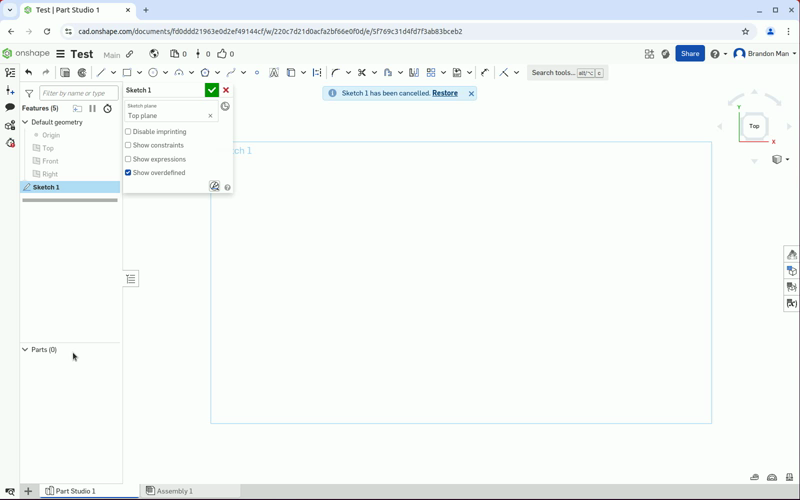
key(y)
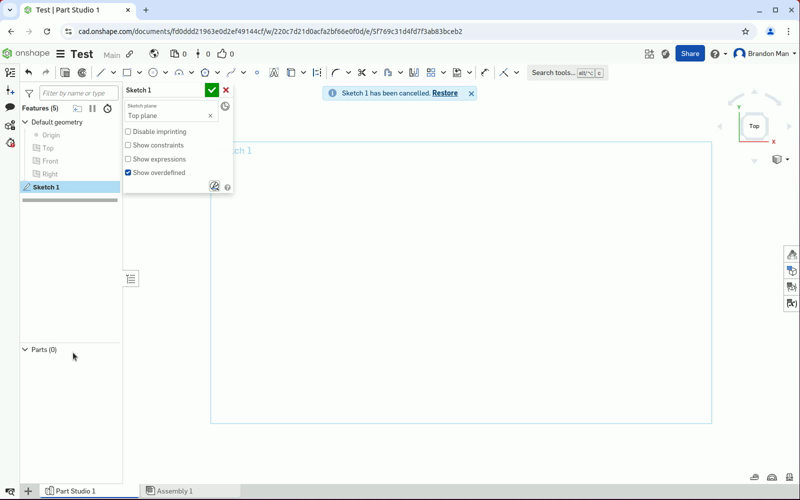
key(l)
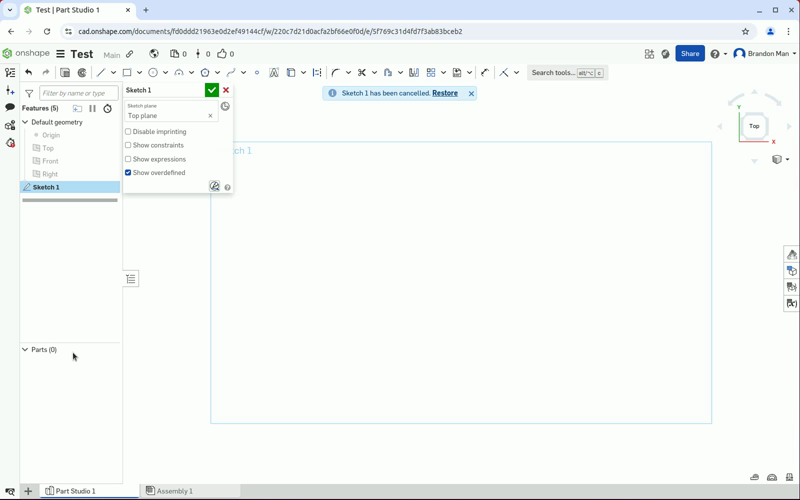
key_down(shift)
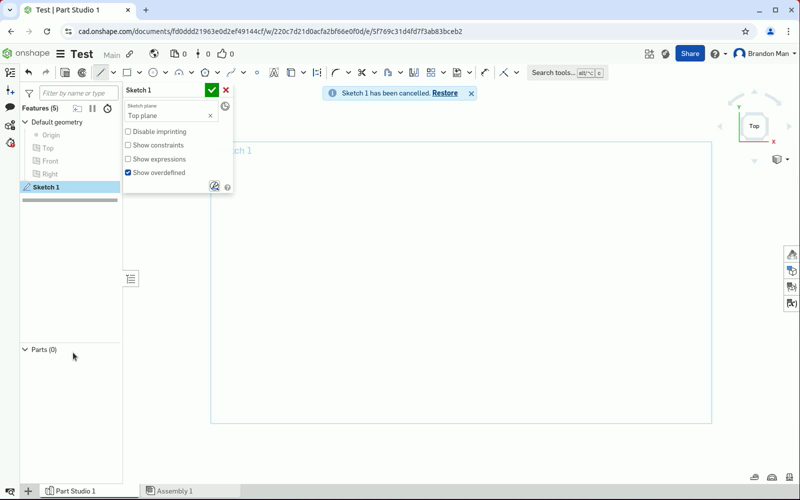
mouse_move(404, 339)
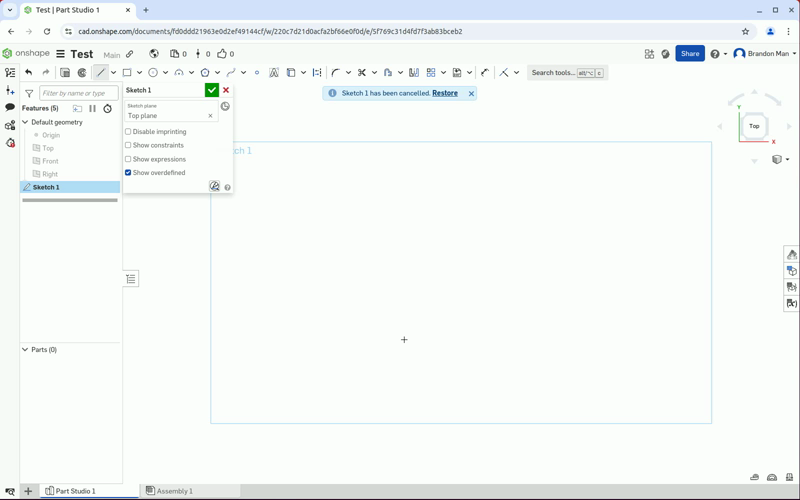
click(404, 339)
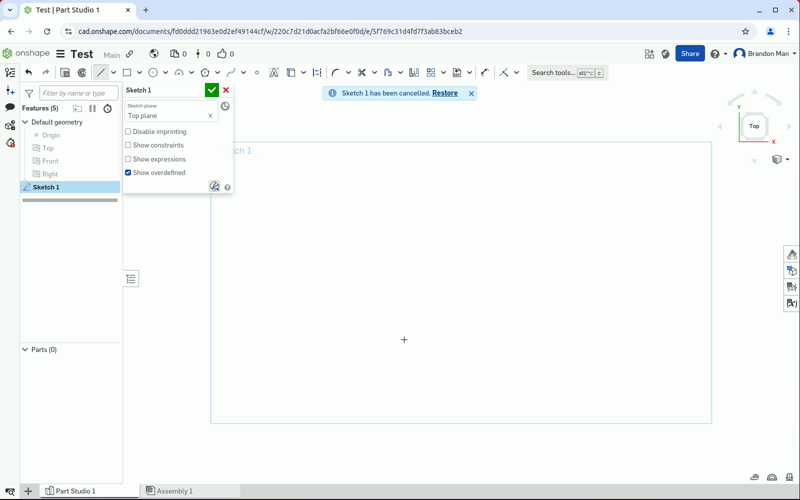
key_up(shift)
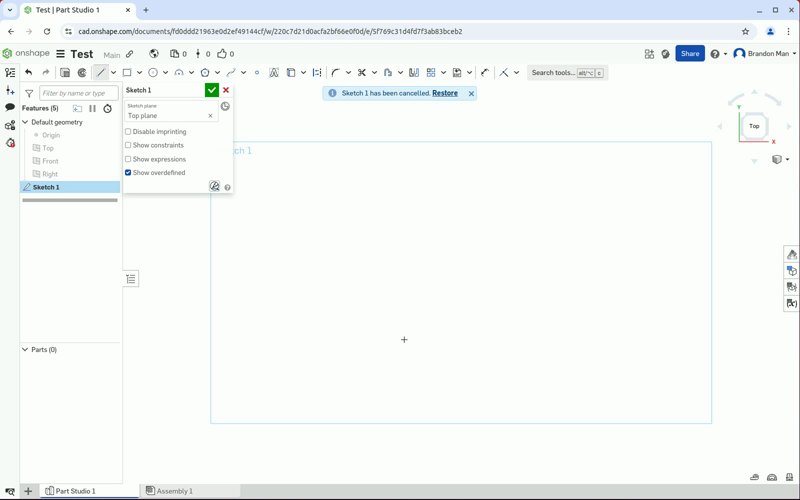
key_down(shift)
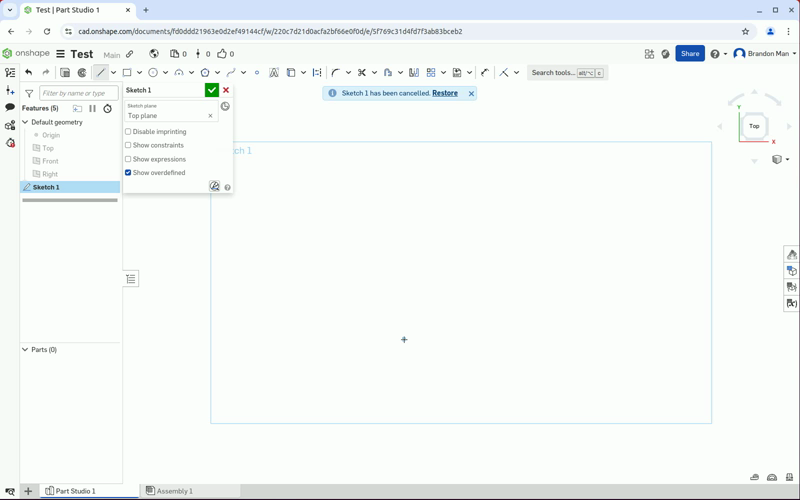
mouse_move(516, 339)
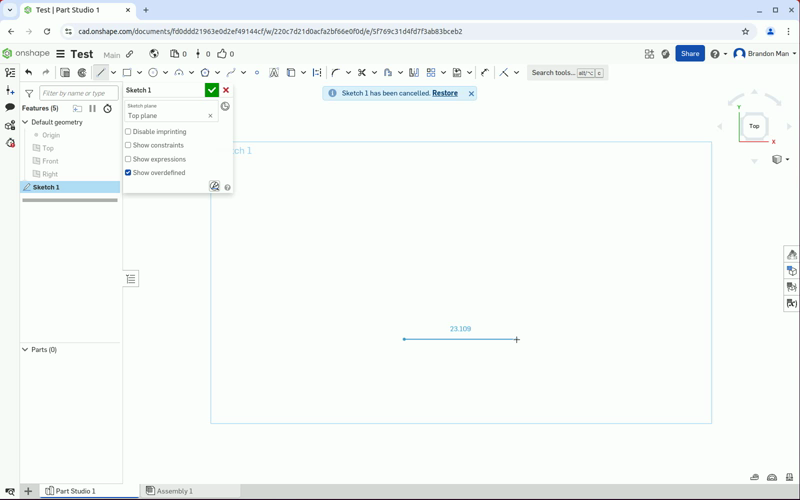
click(516, 339)
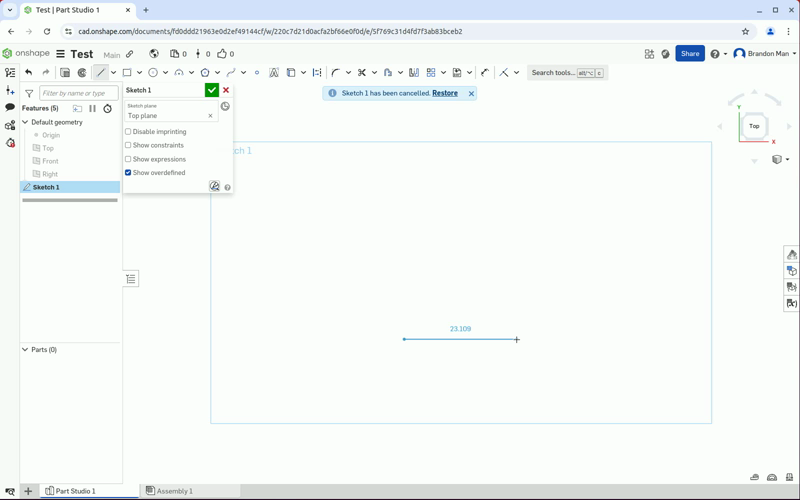
key_up(shift)
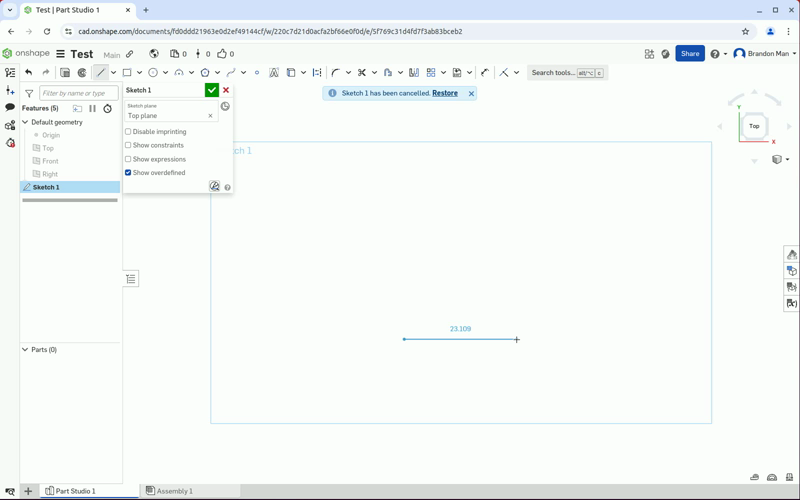
key_down(shift)
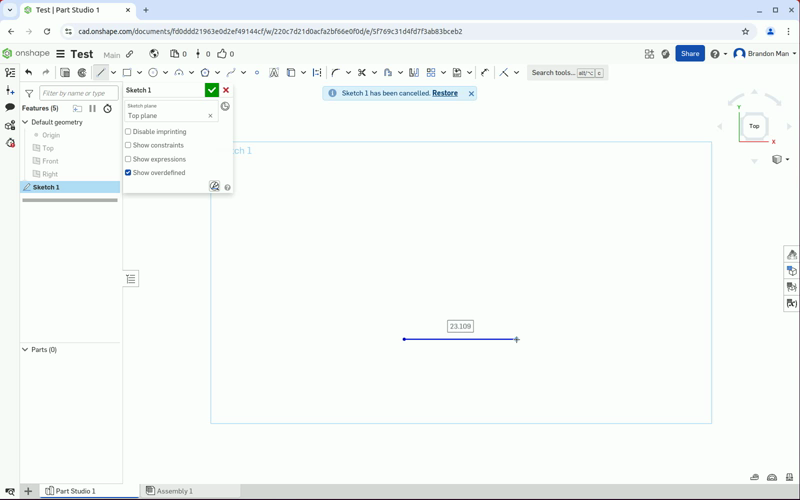
mouse_move(516, 226)
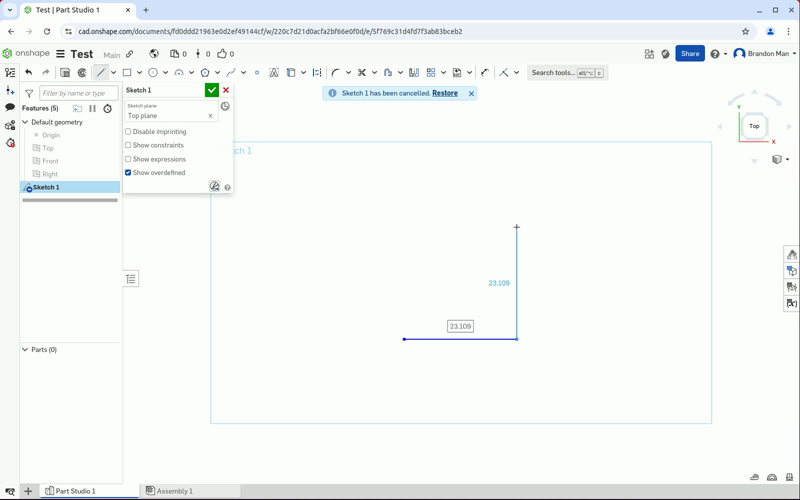
click(516, 226)
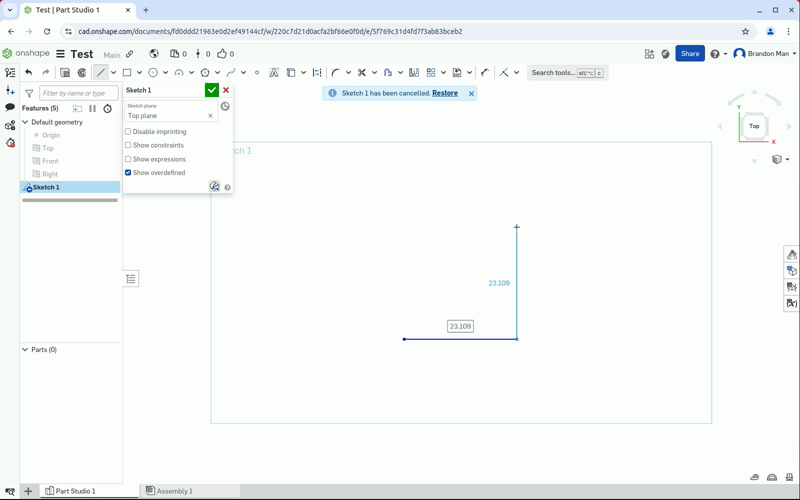
key_up(shift)
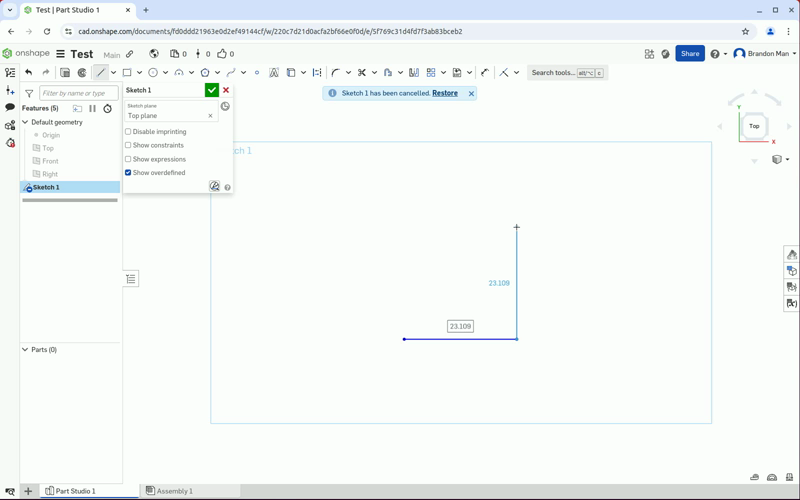
key_down(shift)
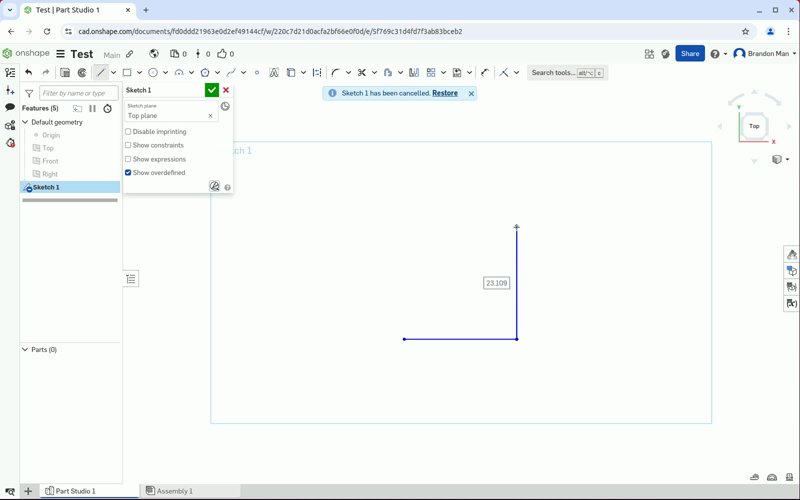
mouse_move(404, 226)
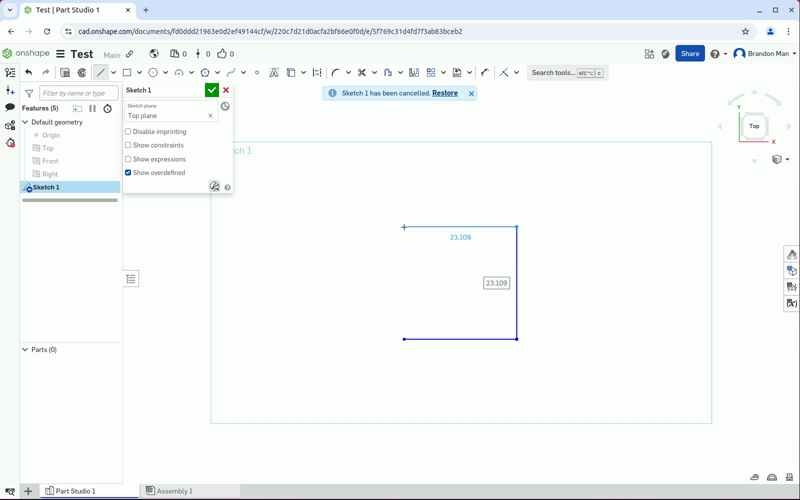
click(404, 226)
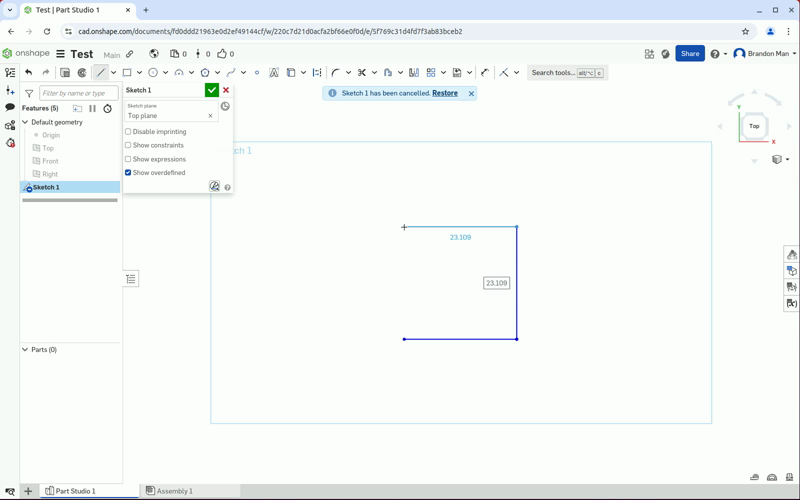
key_up(shift)
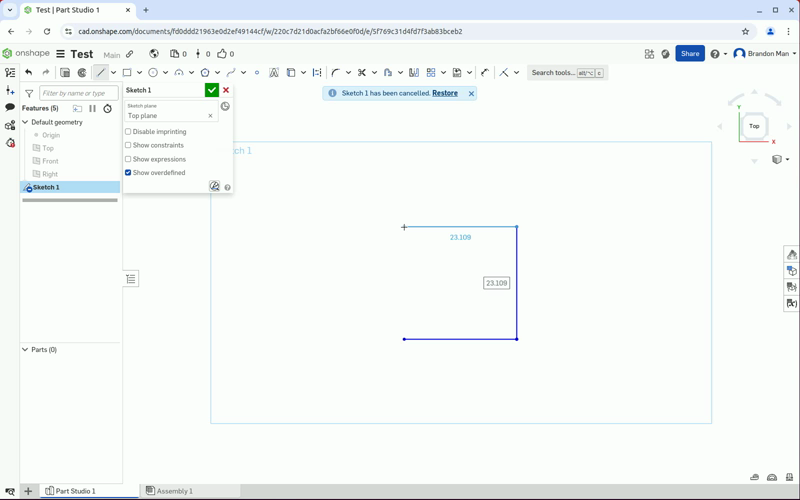
key_down(shift)
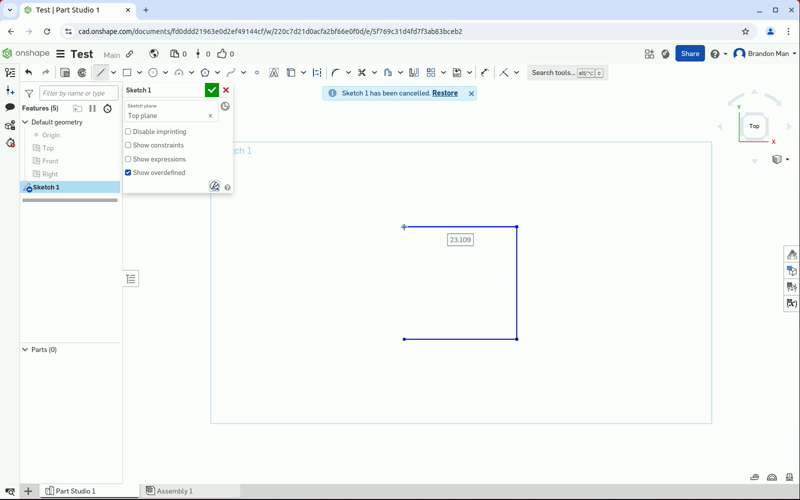
mouse_move(404, 339)
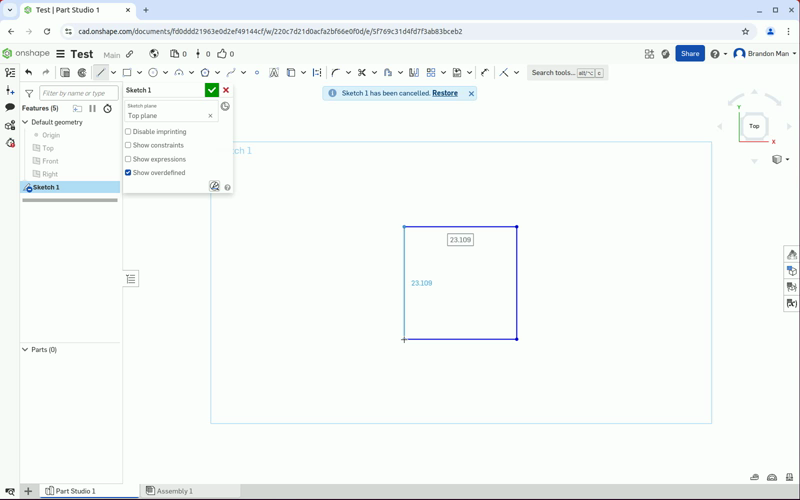
key_up(shift)
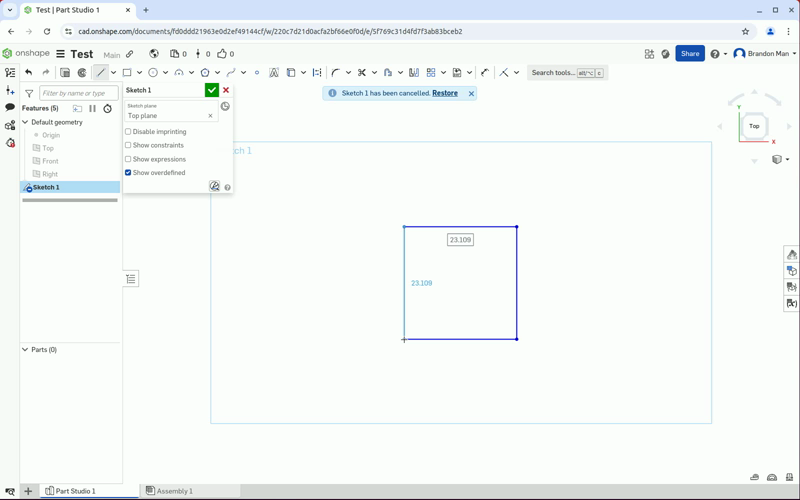
click(404, 339)
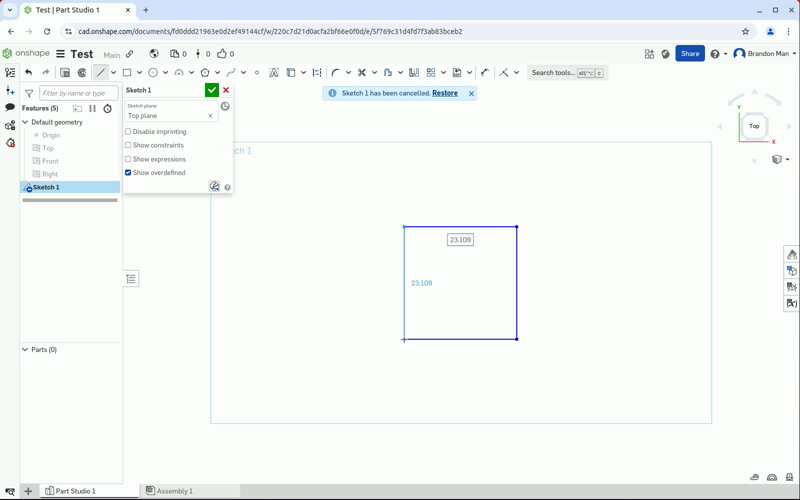
key(esc)
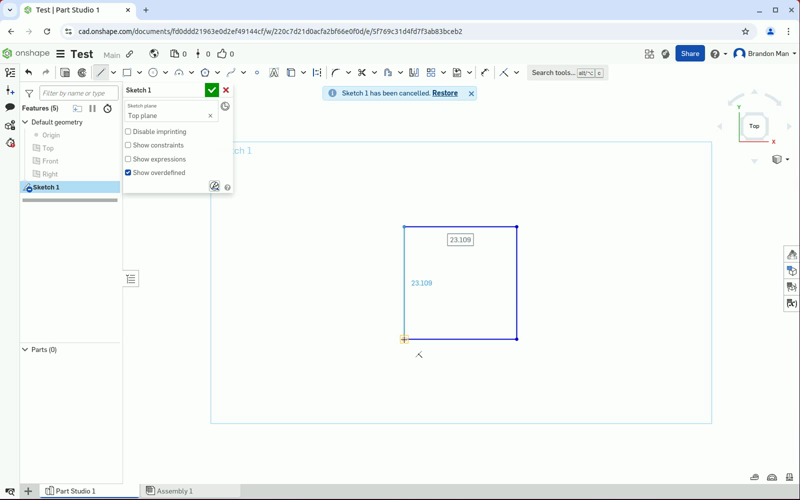
key(l)
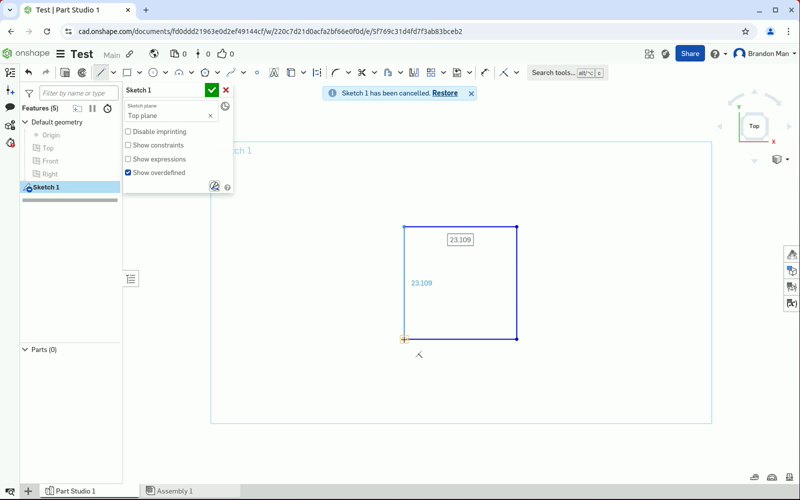
key_down(shift)
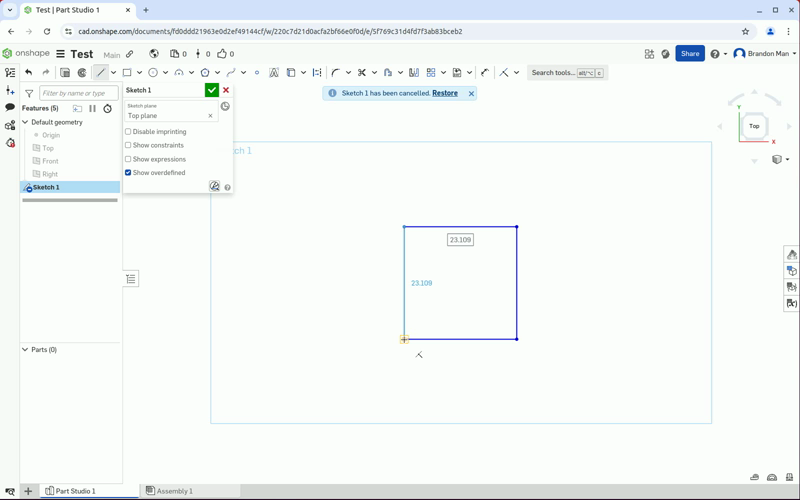
mouse_move(406, 336)
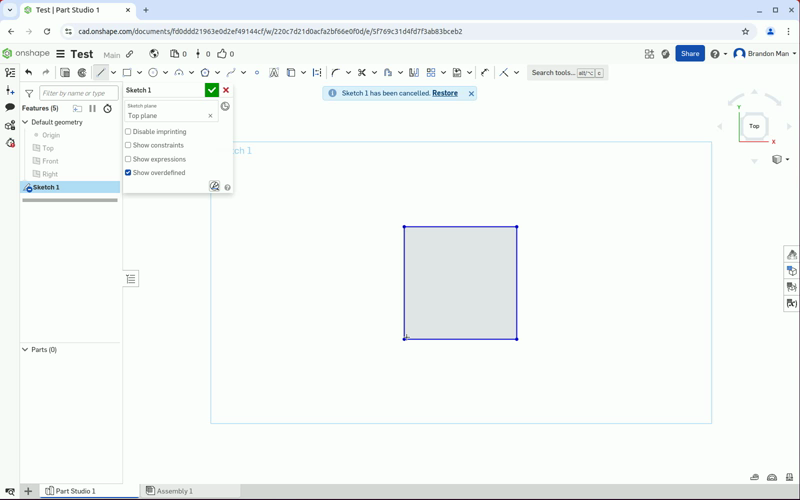
scroll(6)
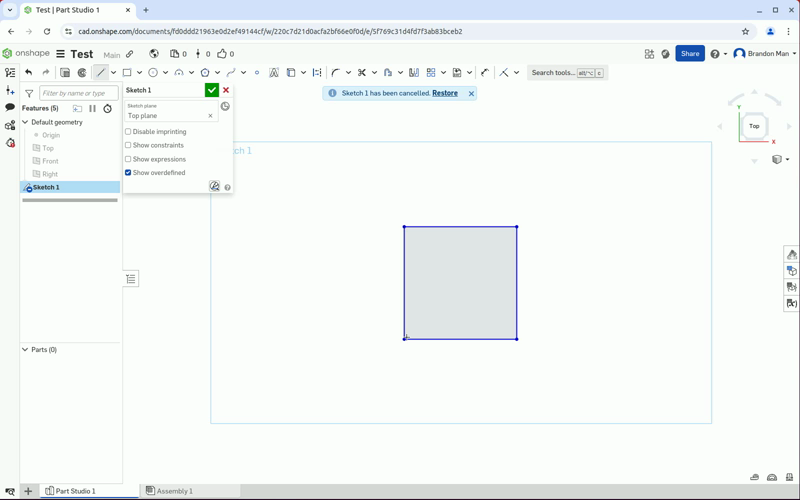
scroll(6)
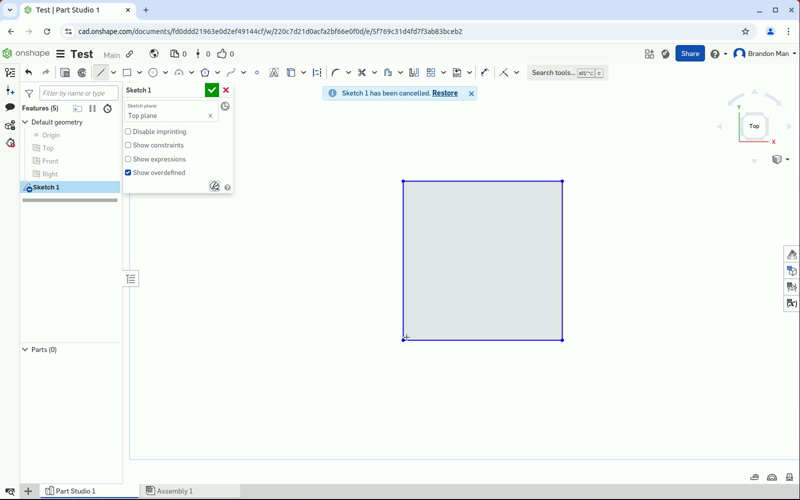
scroll(6)
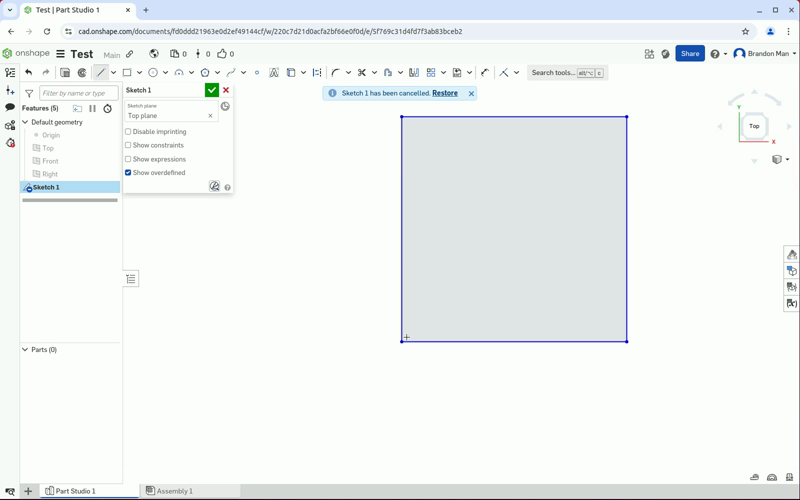
scroll(6)
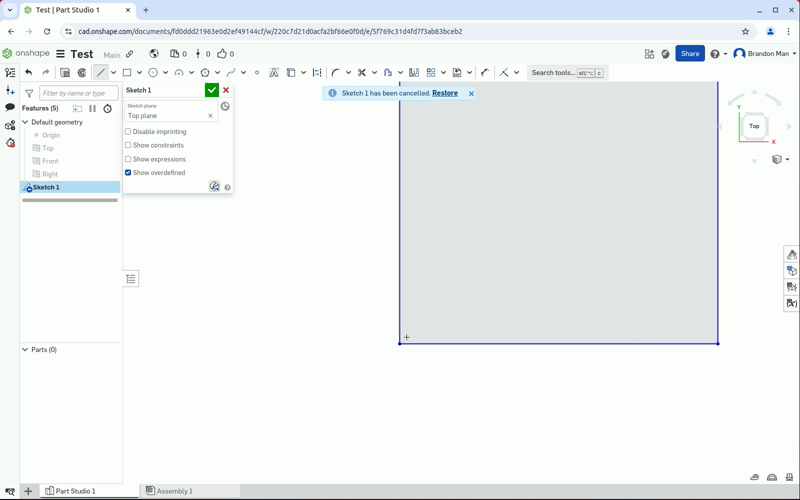
scroll(6)
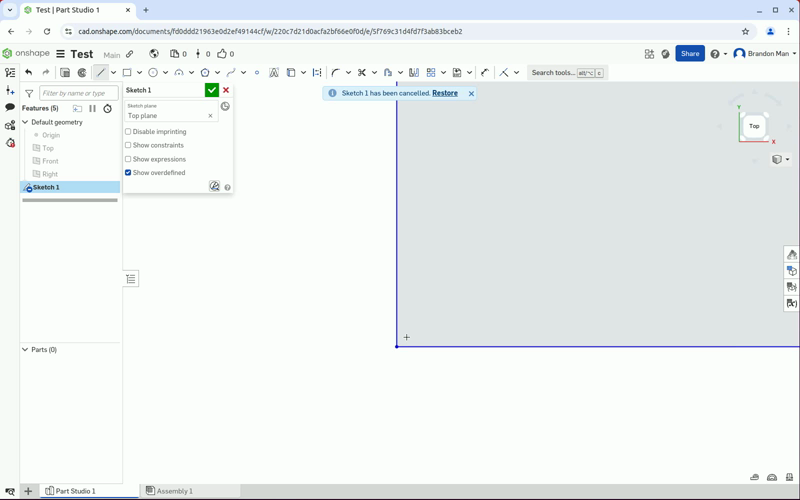
scroll(6)
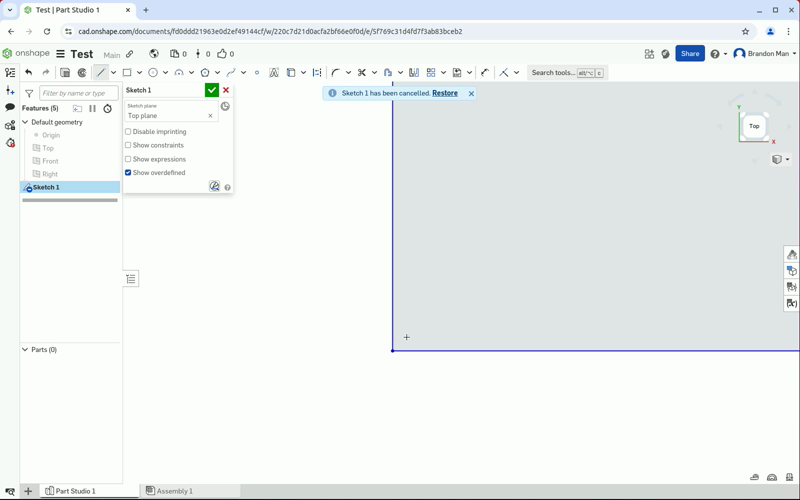
scroll(6)
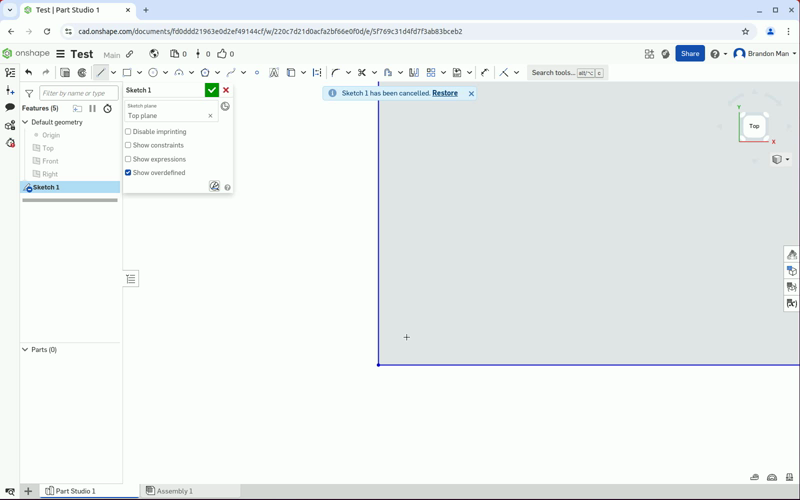
click(406, 336)
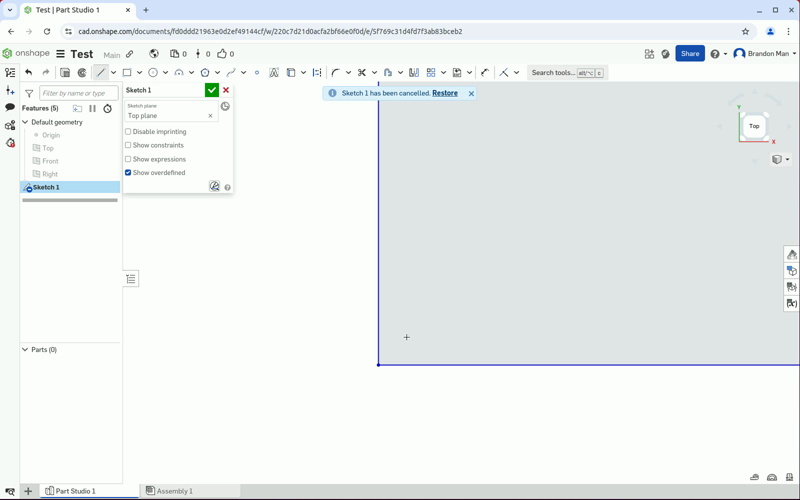
scroll(-6)
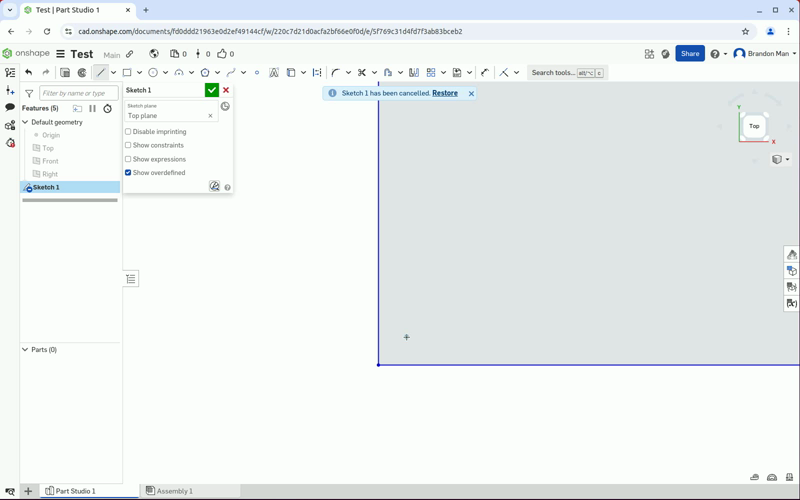
scroll(-6)
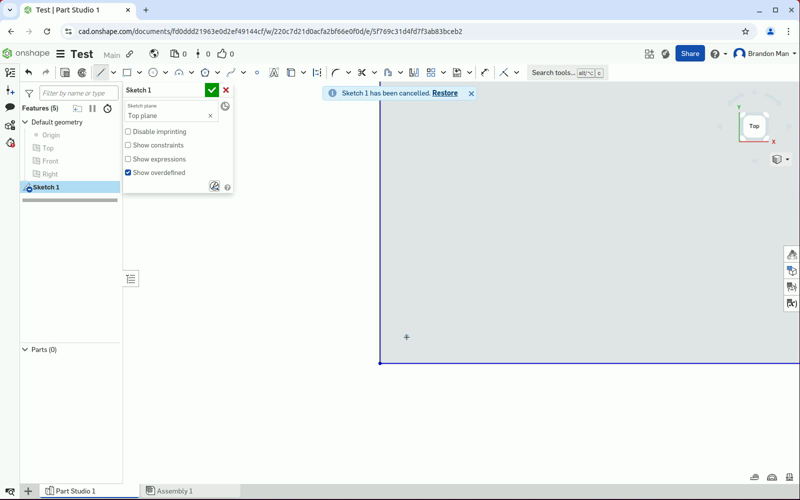
scroll(-6)
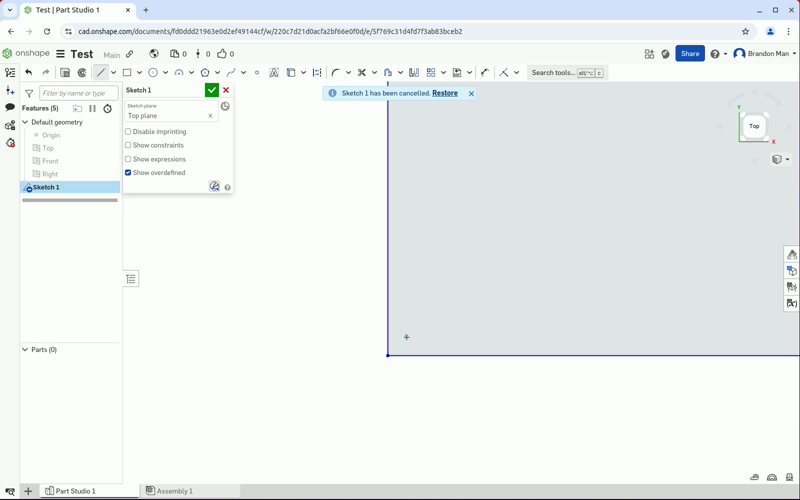
scroll(-6)
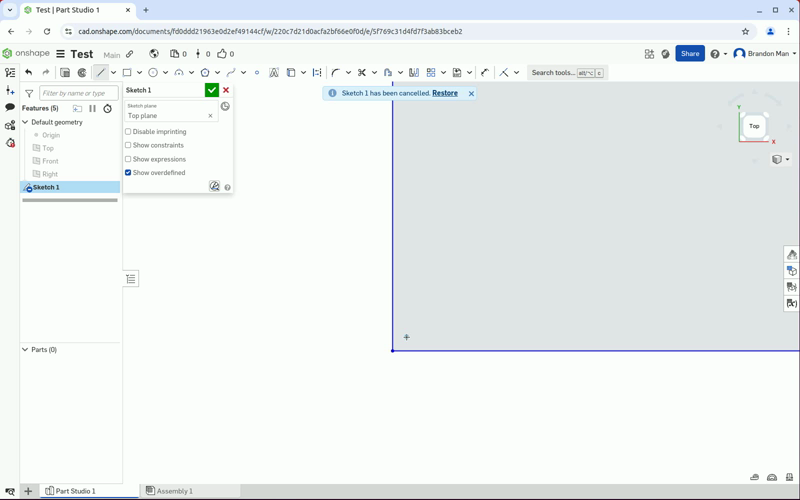
scroll(-6)
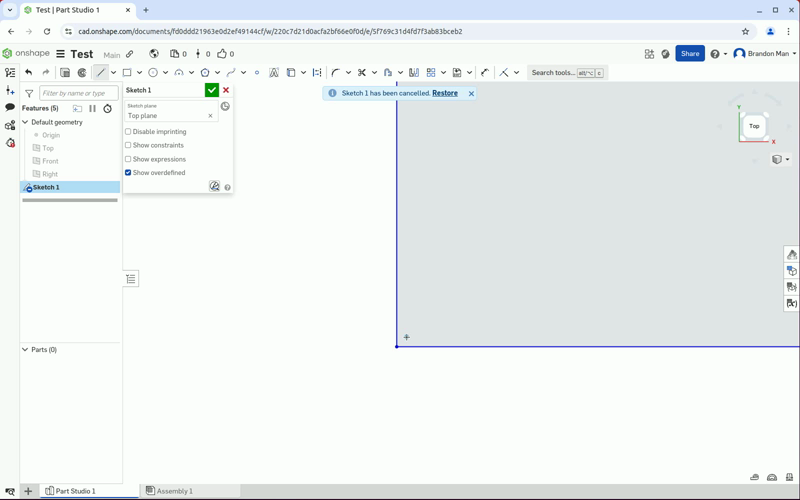
scroll(-6)
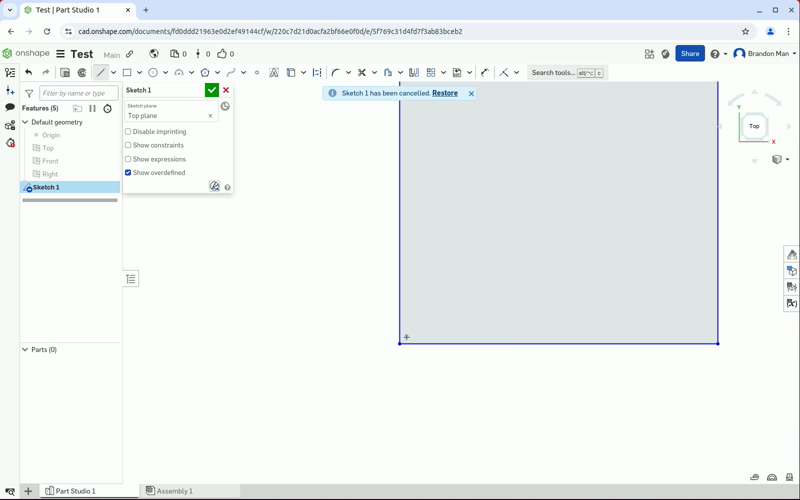
scroll(-6)
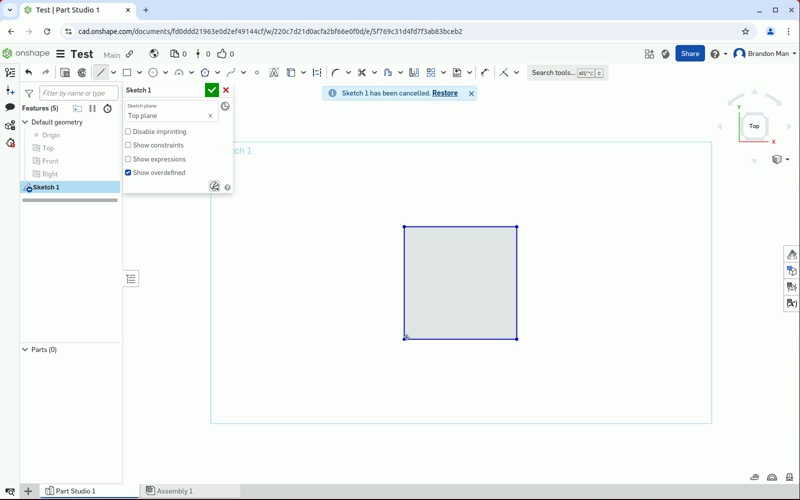
key_up(shift)
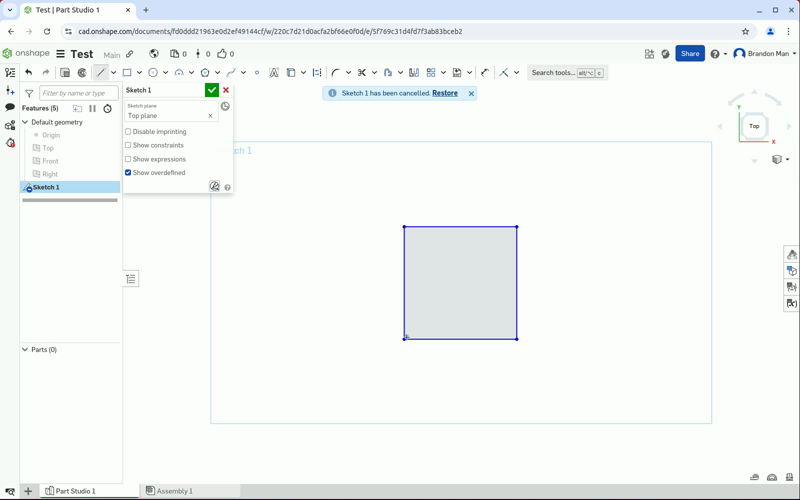
key_down(shift)
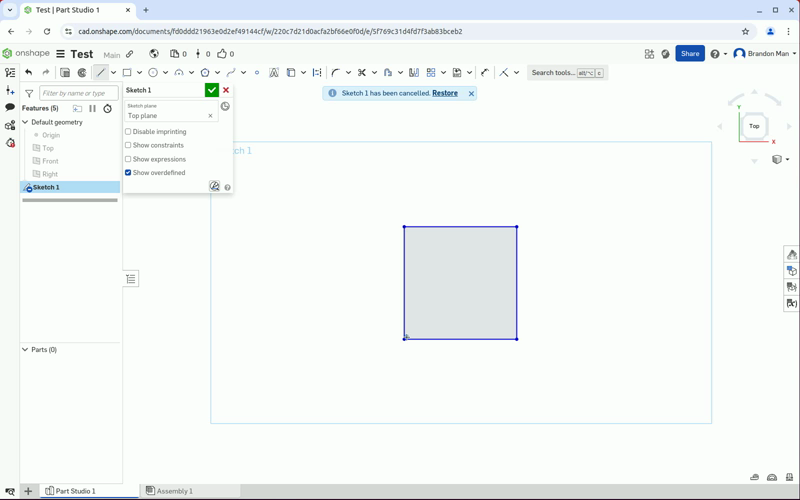
mouse_move(514, 336)
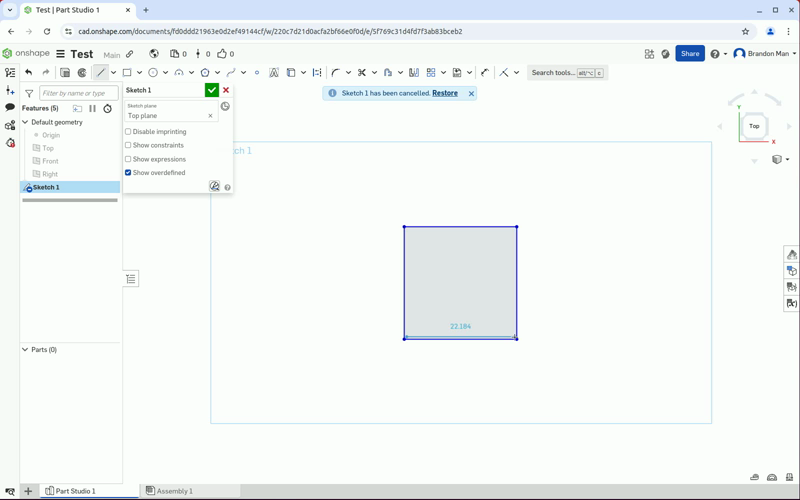
scroll(6)
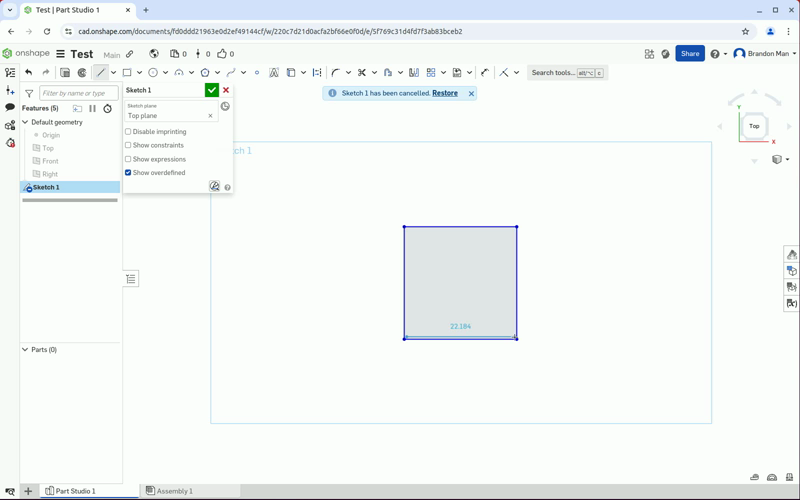
scroll(6)
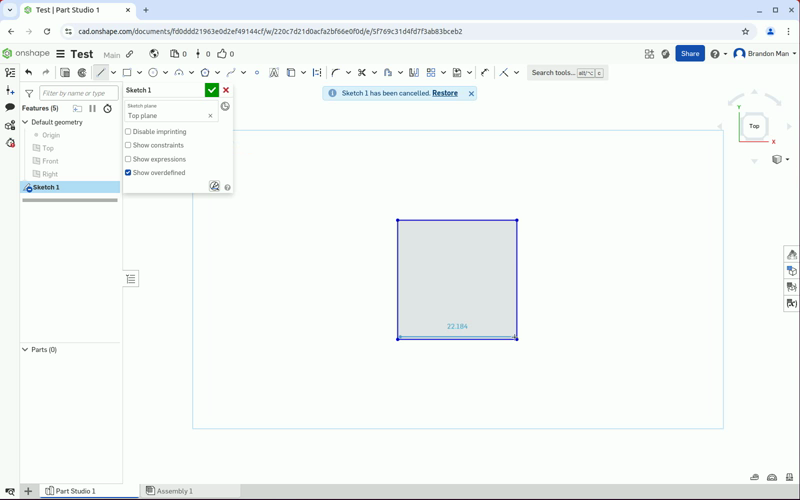
scroll(6)
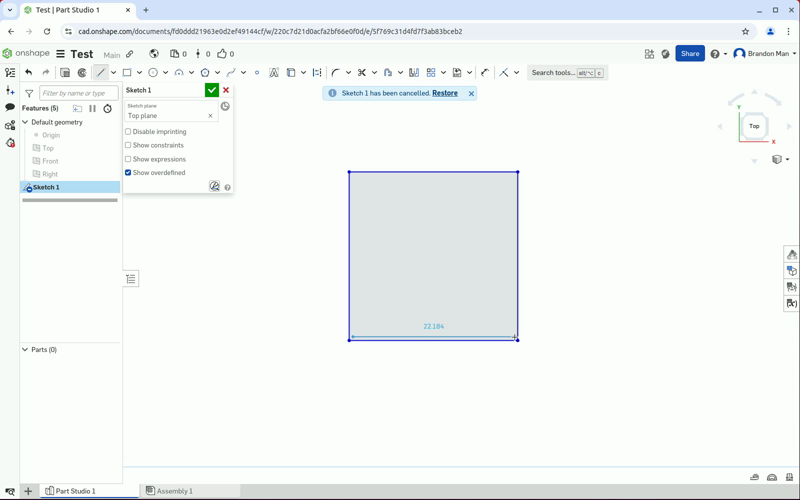
scroll(6)
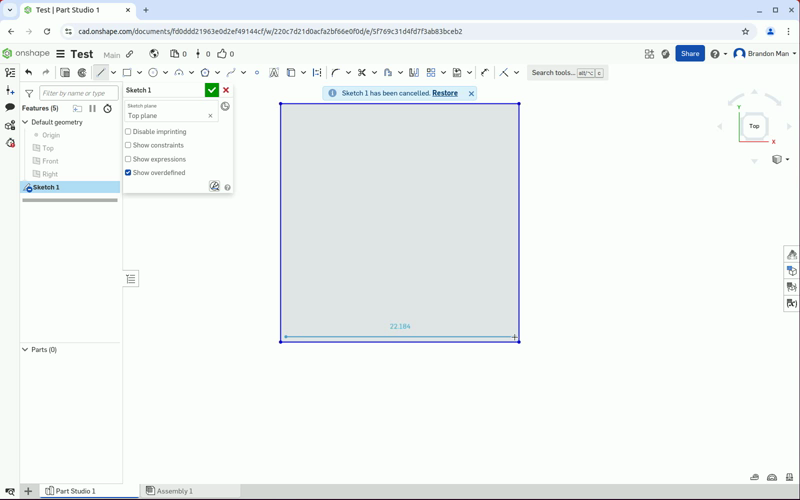
scroll(6)
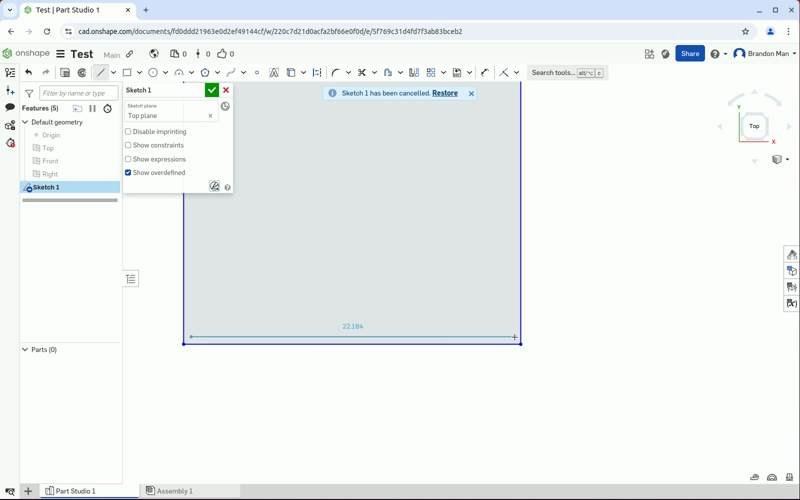
scroll(6)
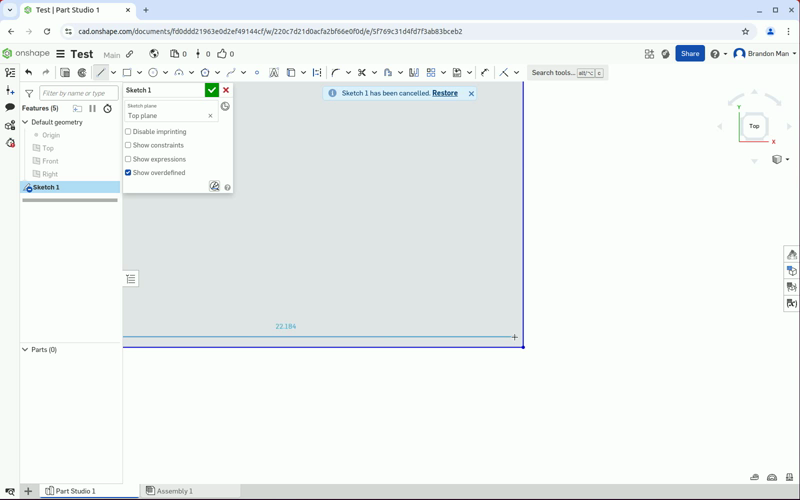
scroll(6)
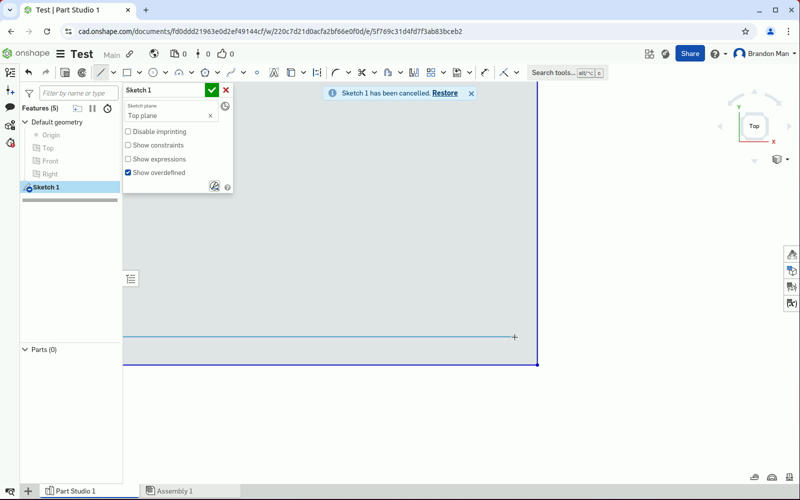
click(514, 336)
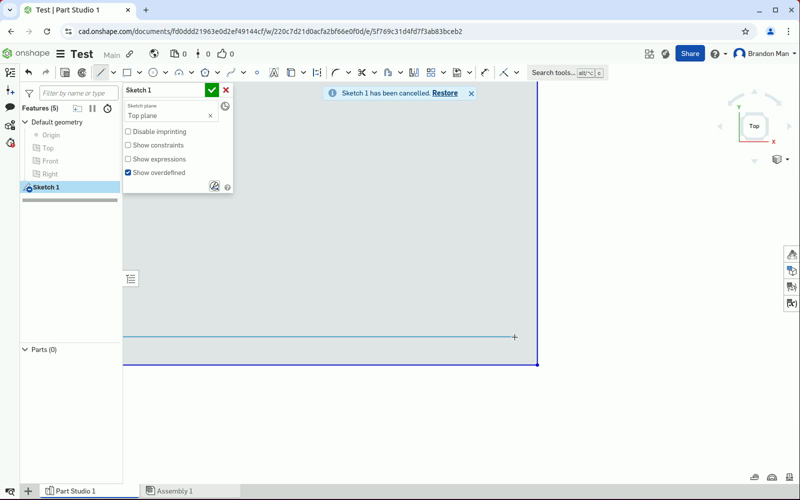
scroll(-6)
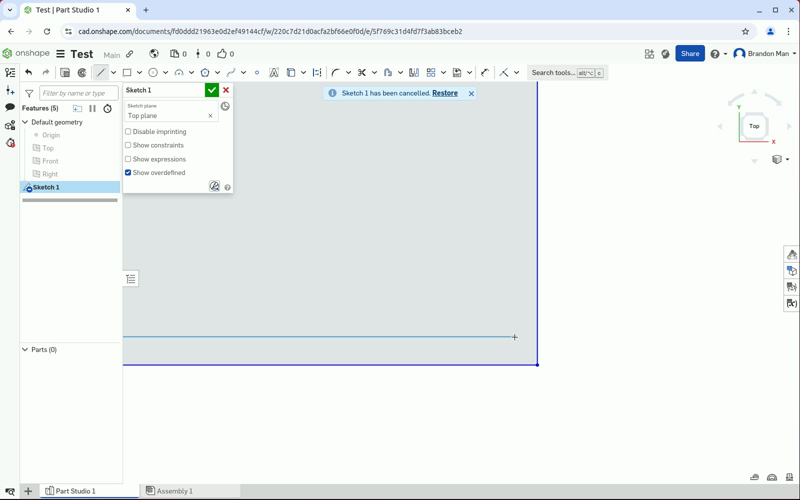
scroll(-6)
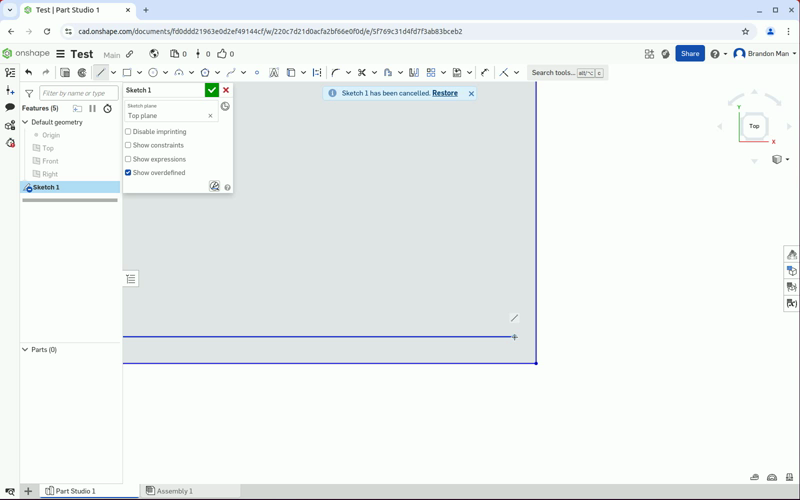
scroll(-6)
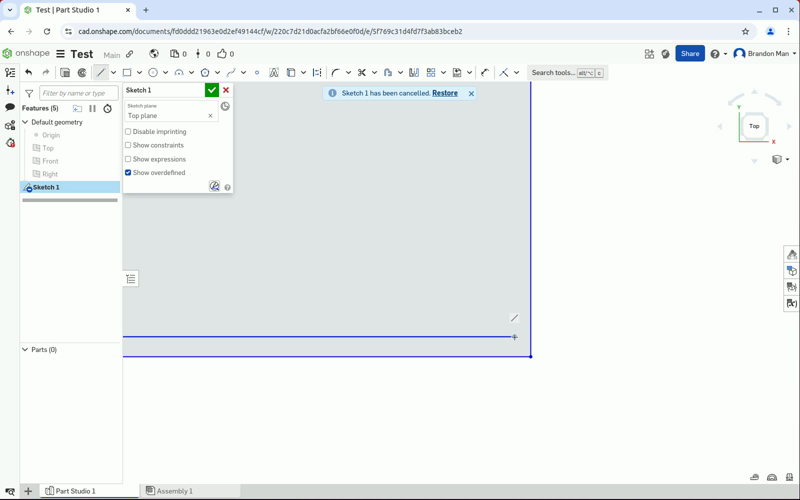
scroll(-6)
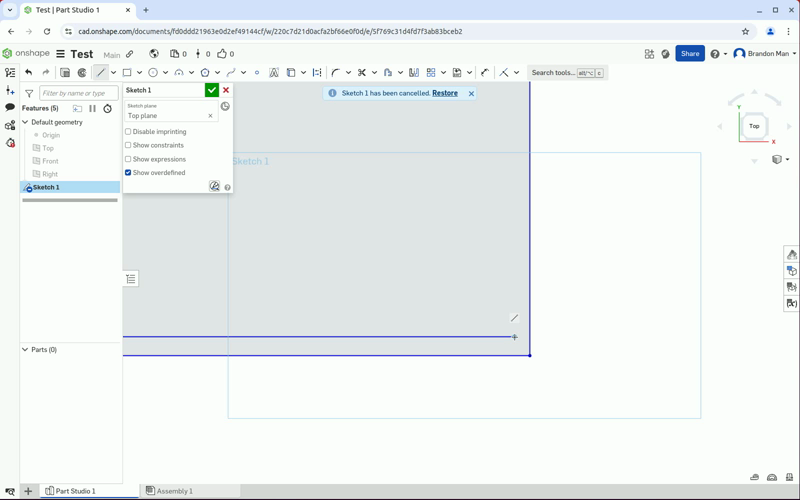
scroll(-6)
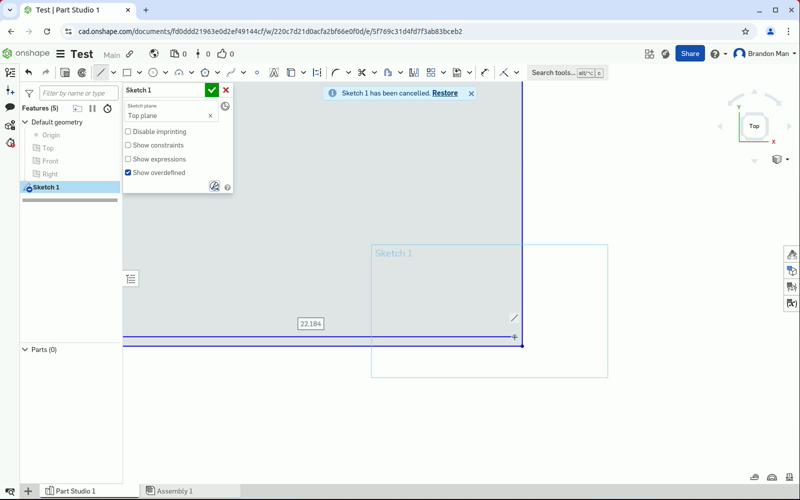
scroll(-6)
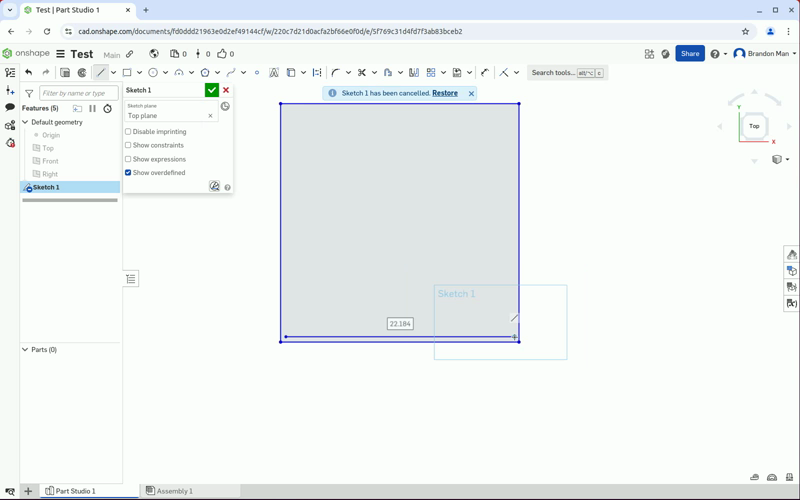
scroll(-6)
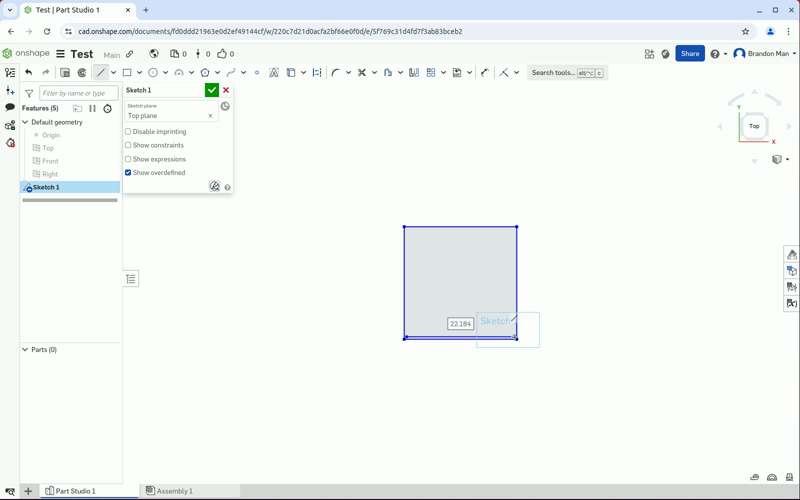
key_up(shift)
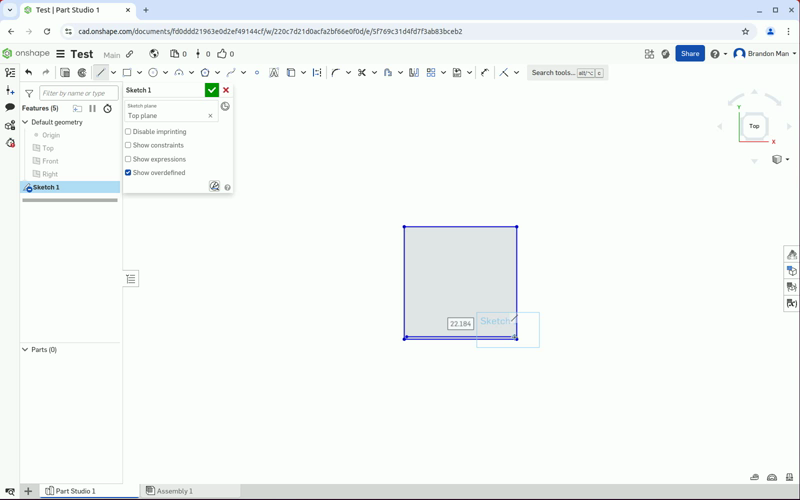
key_down(shift)
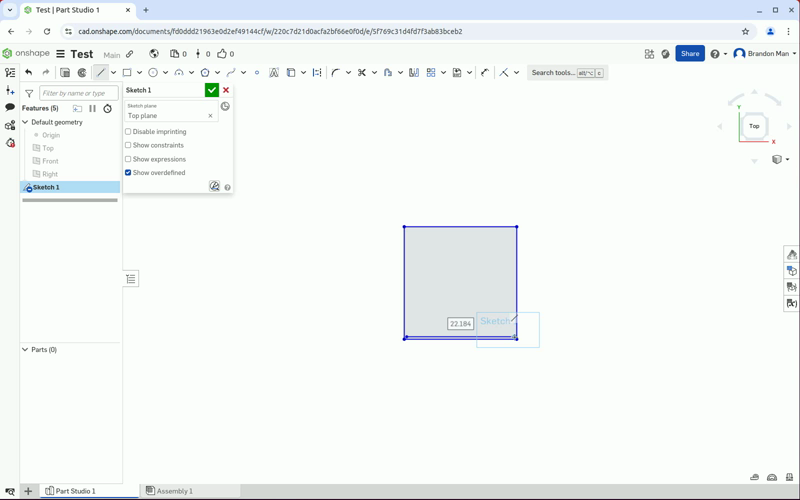
mouse_move(514, 228)
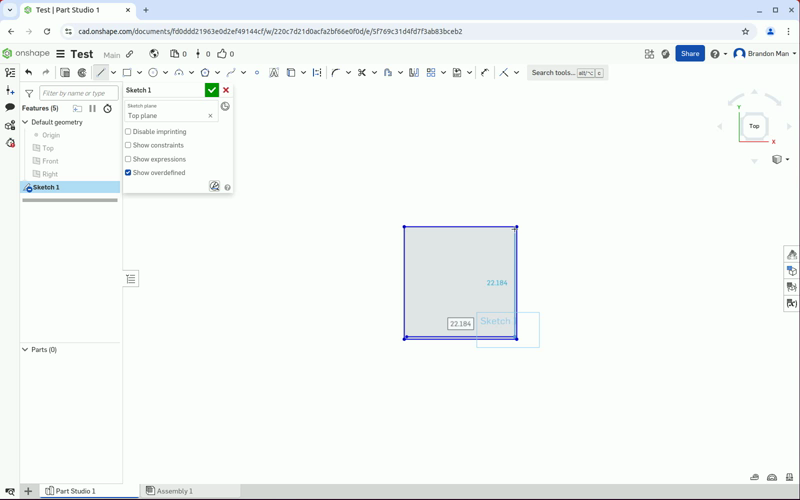
scroll(6)
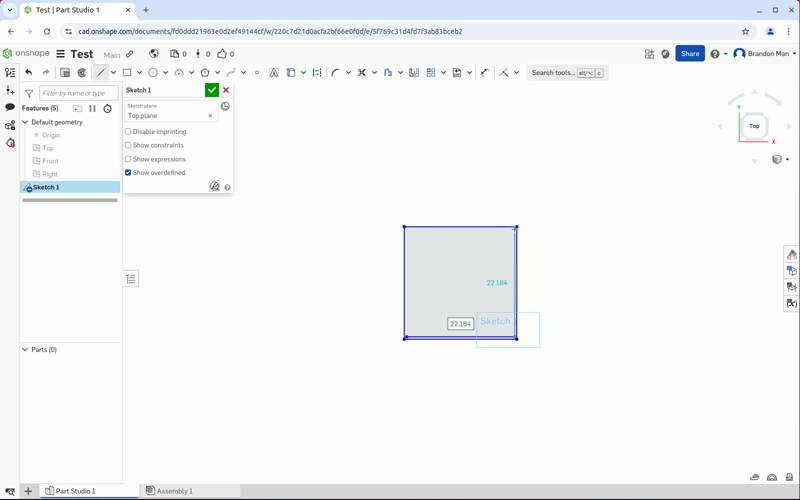
scroll(6)
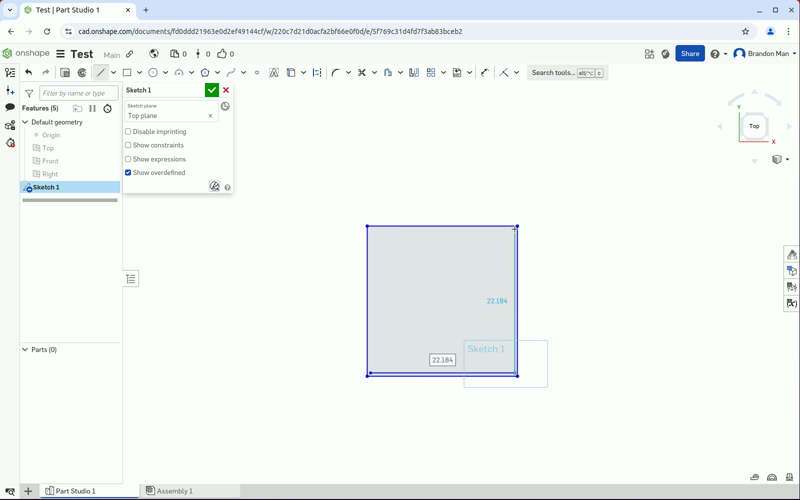
scroll(6)
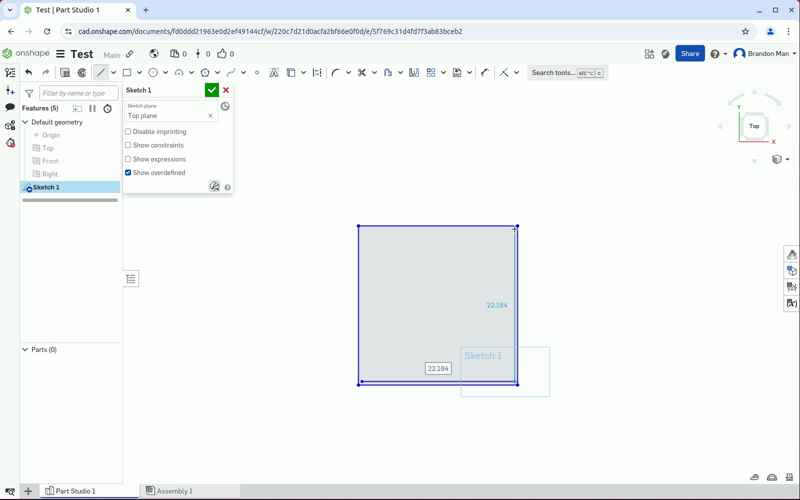
scroll(6)
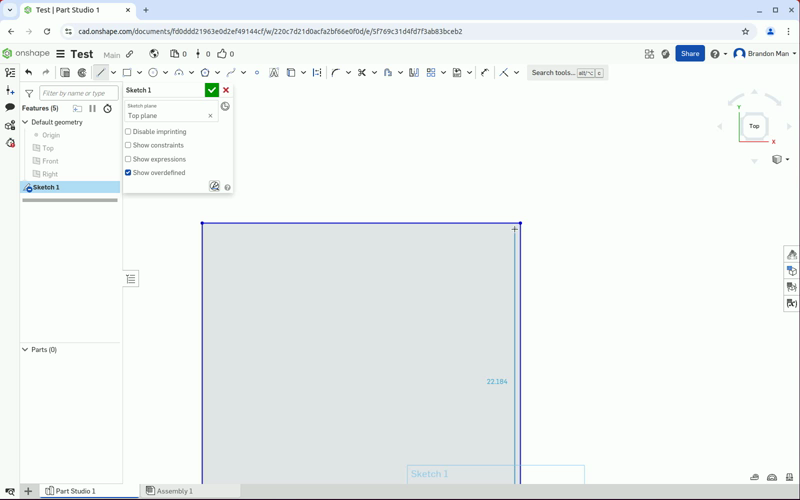
scroll(6)
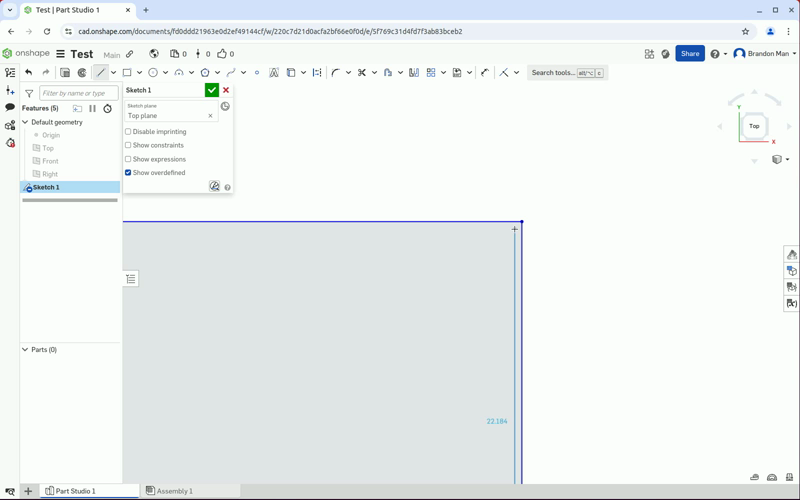
scroll(6)
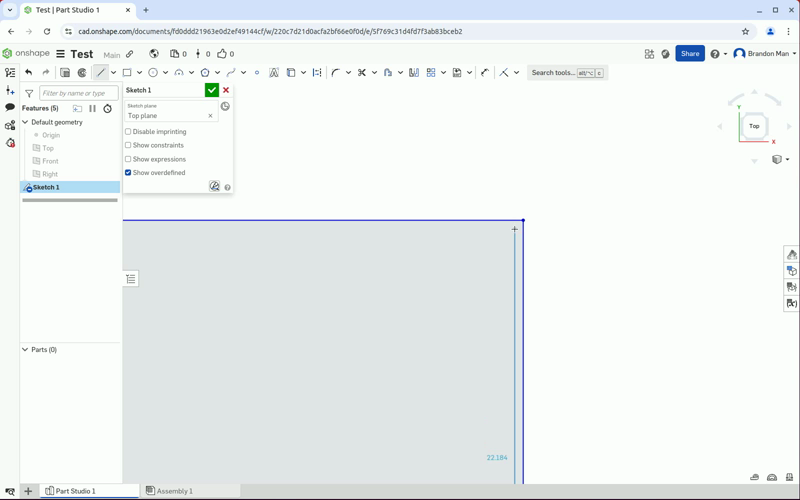
scroll(6)
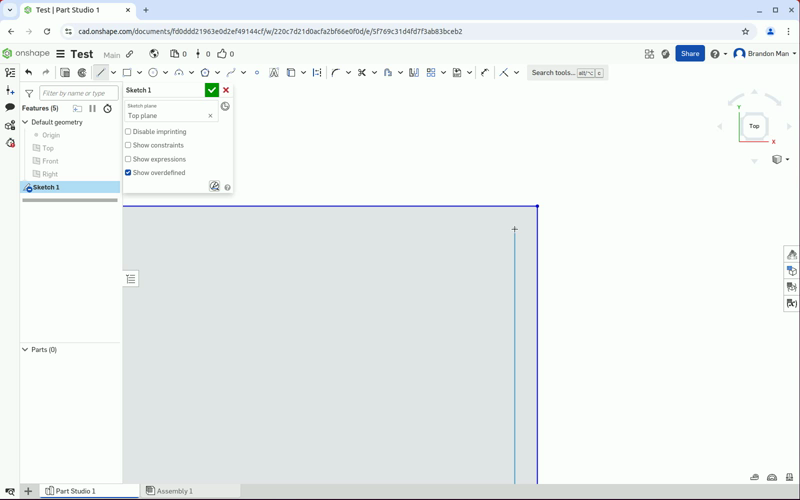
click(514, 228)
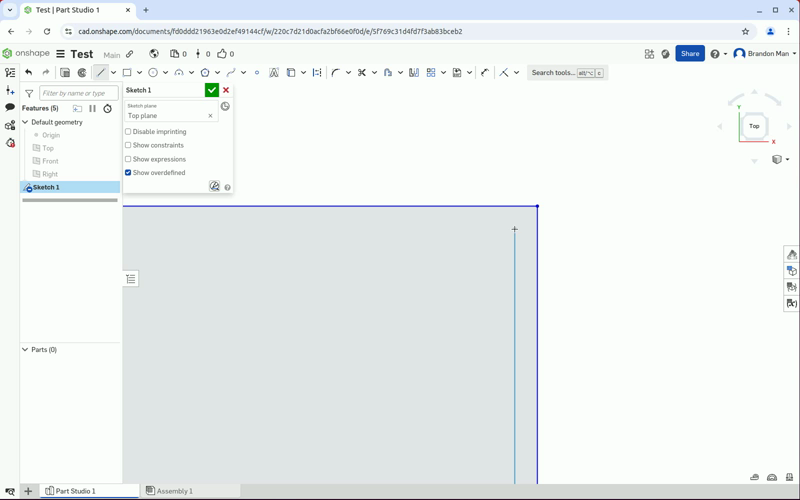
scroll(-6)
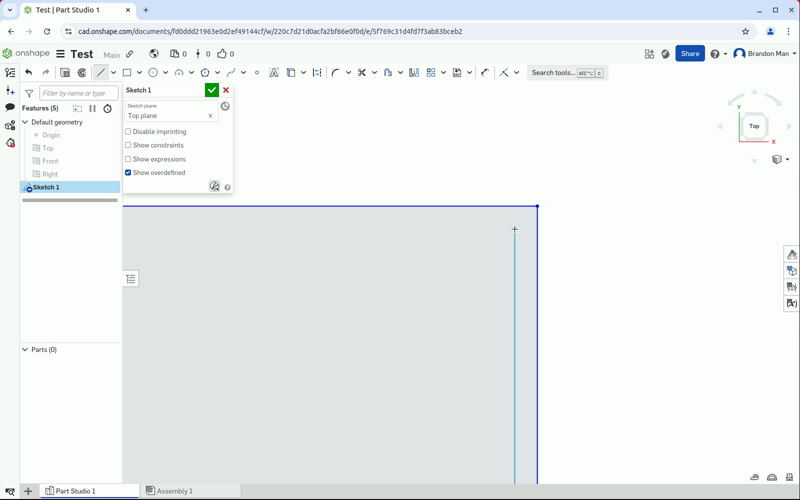
scroll(-6)
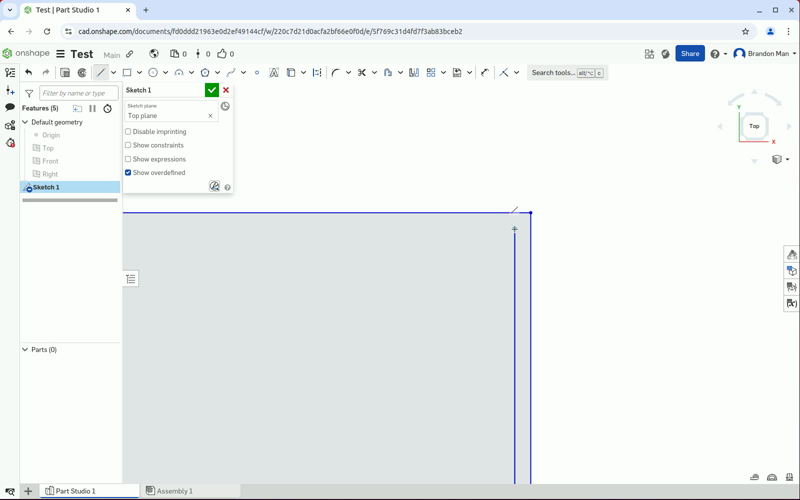
scroll(-6)
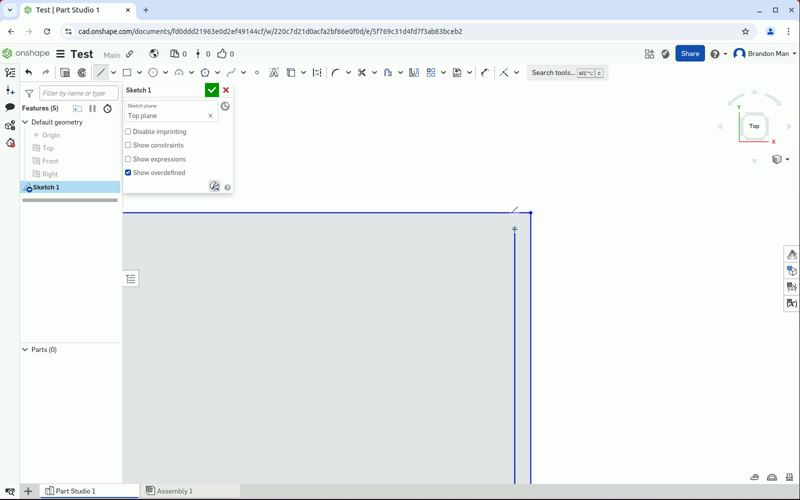
scroll(-6)
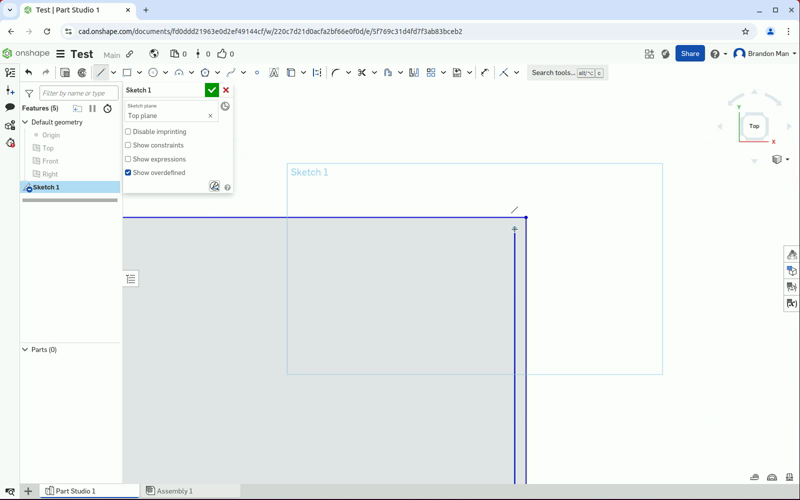
scroll(-6)
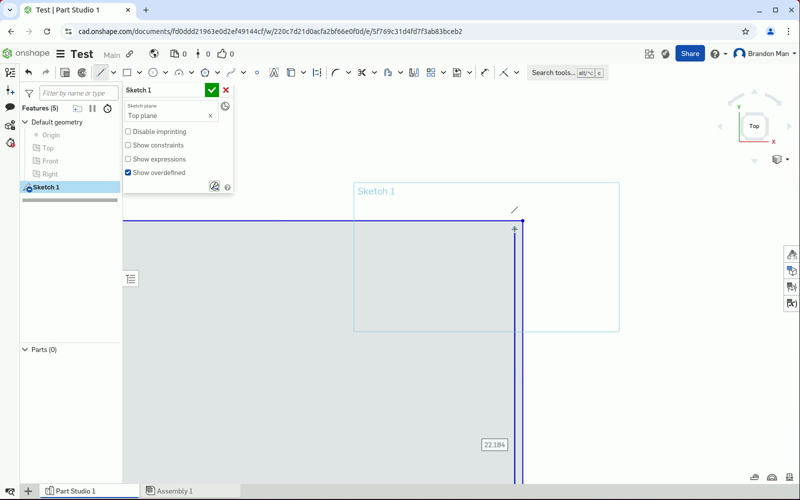
scroll(-6)
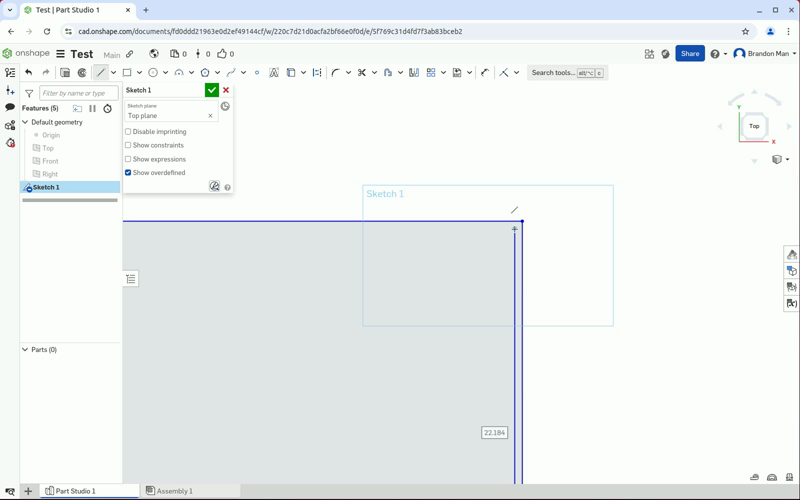
scroll(-6)
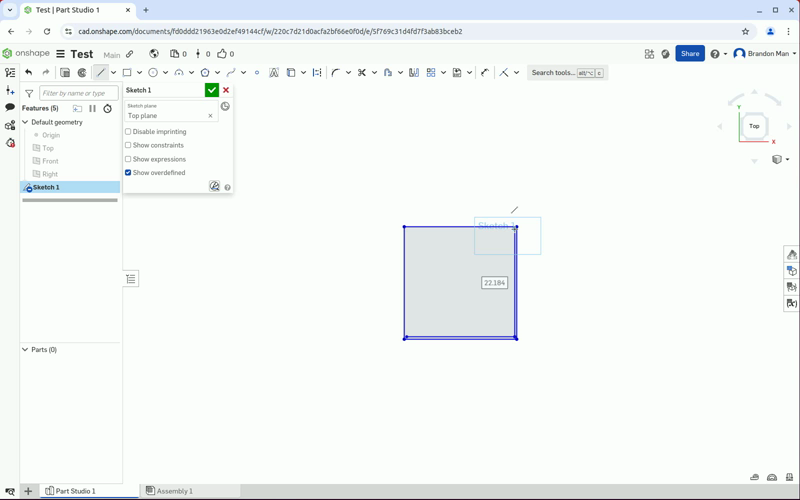
key_up(shift)
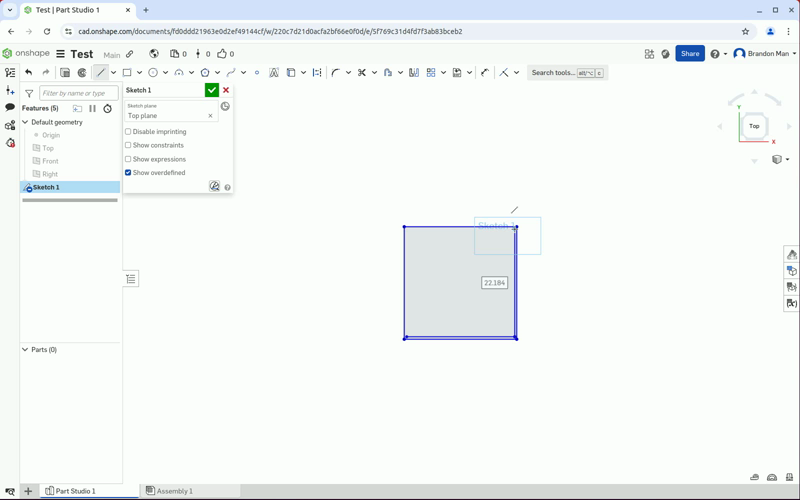
key_down(shift)
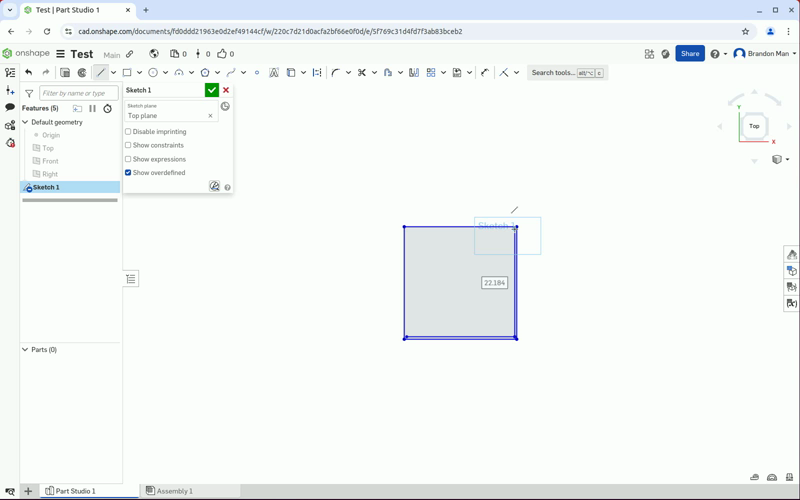
mouse_move(406, 228)
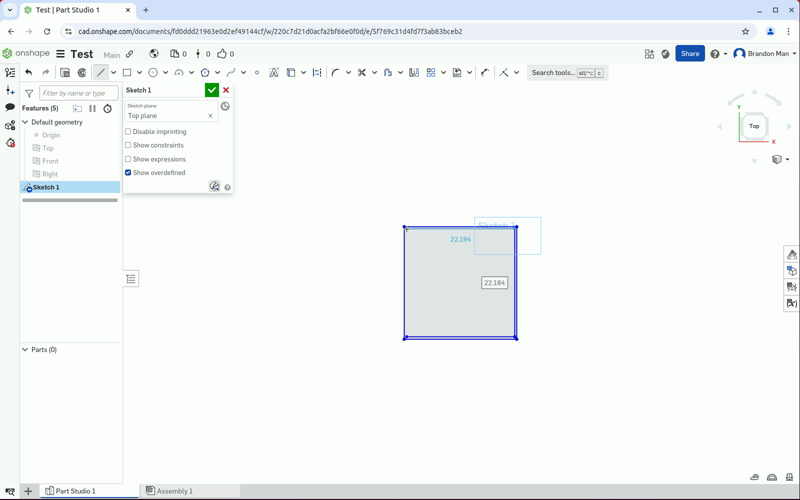
scroll(6)
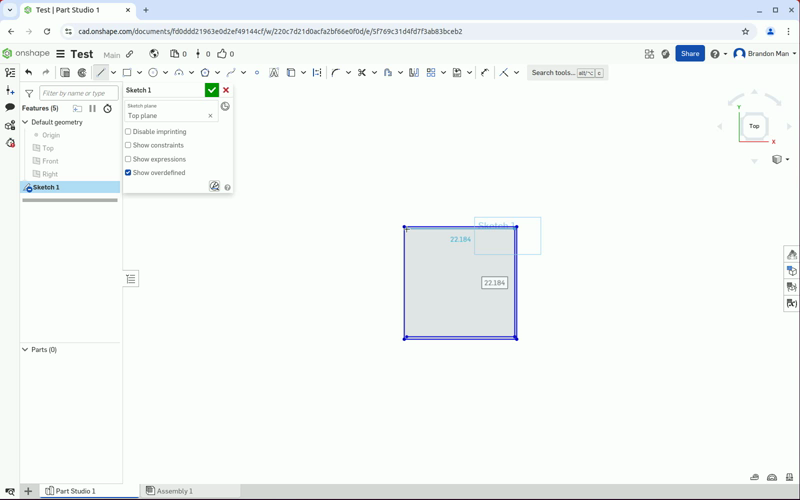
scroll(6)
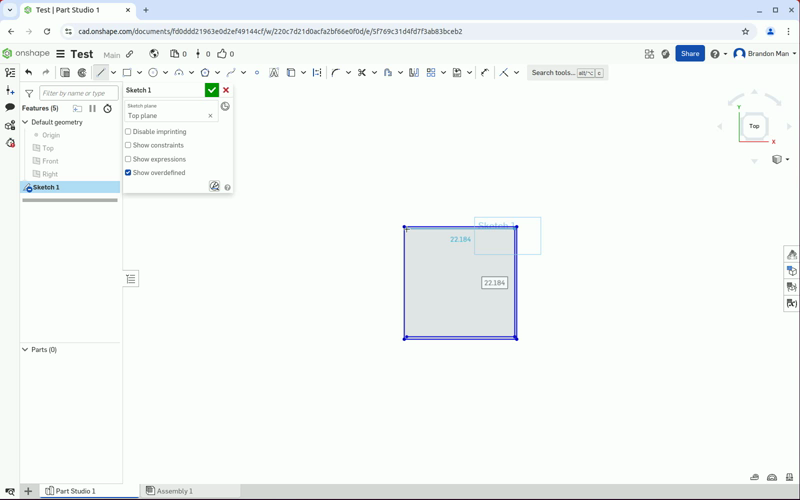
scroll(6)
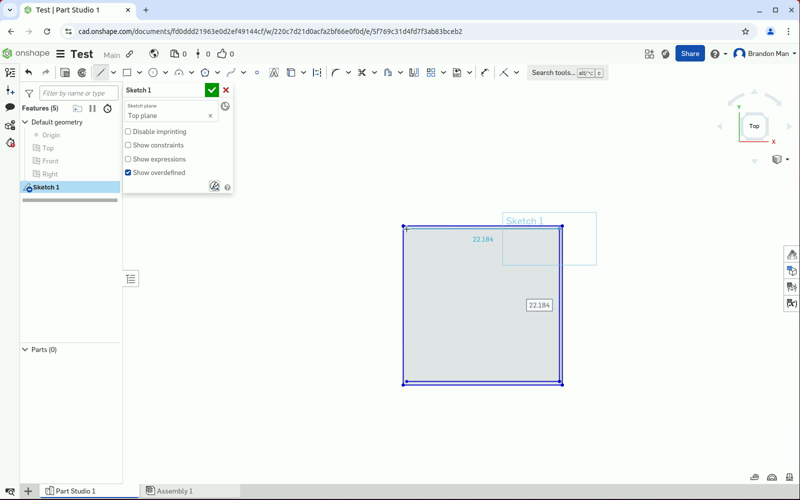
scroll(6)
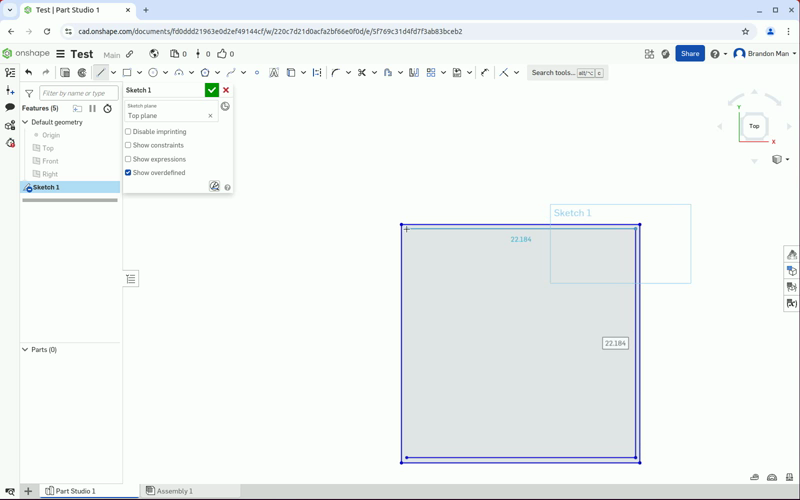
scroll(6)
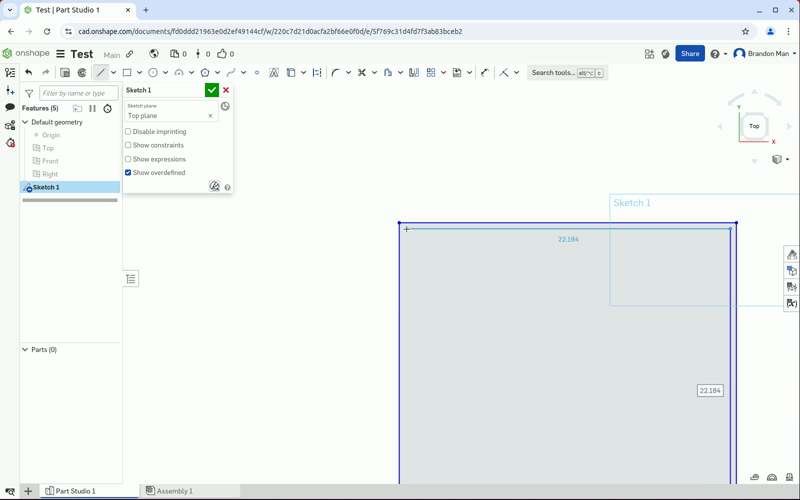
scroll(6)
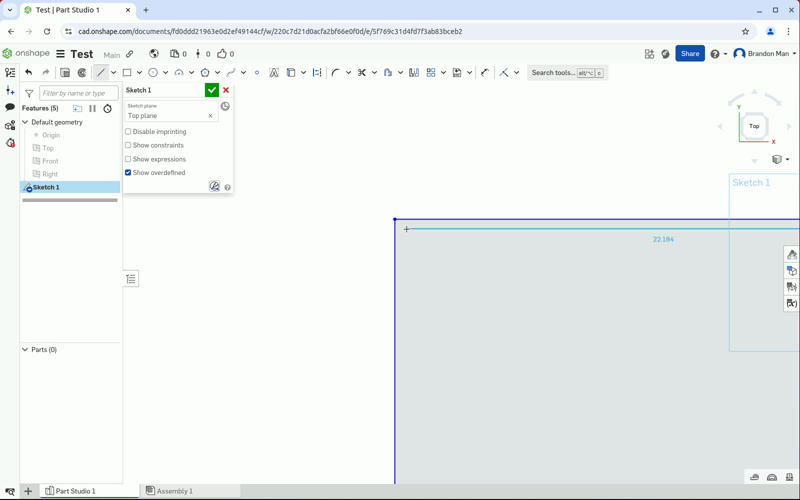
scroll(6)
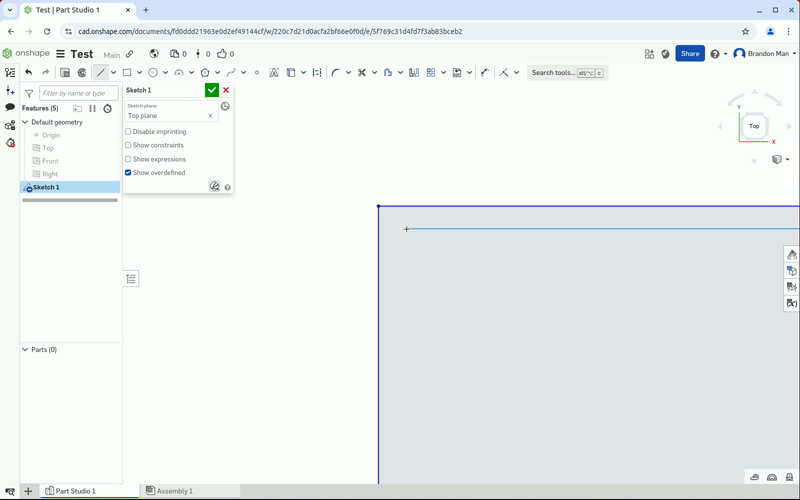
click(406, 228)
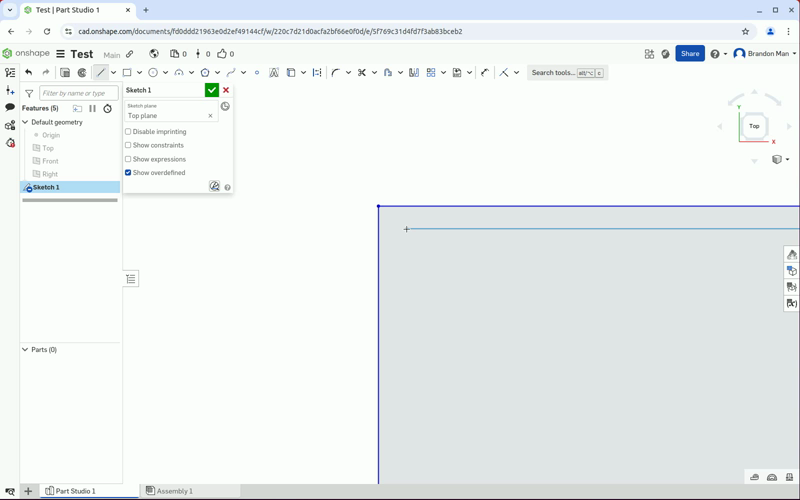
scroll(-6)
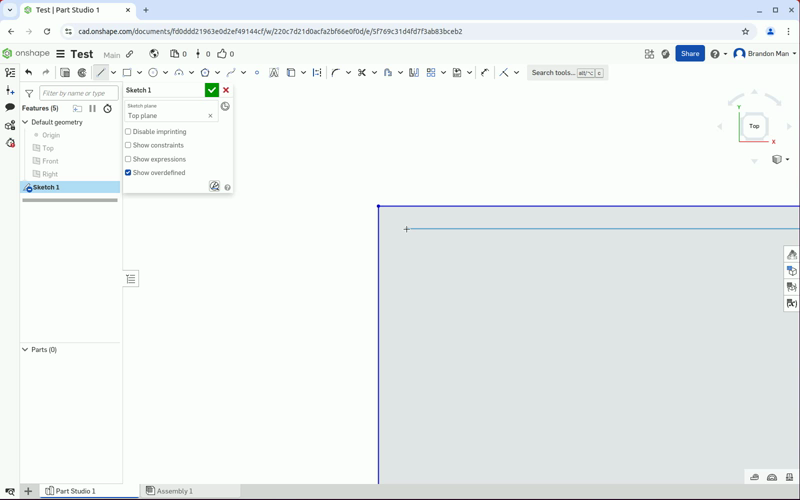
scroll(-6)
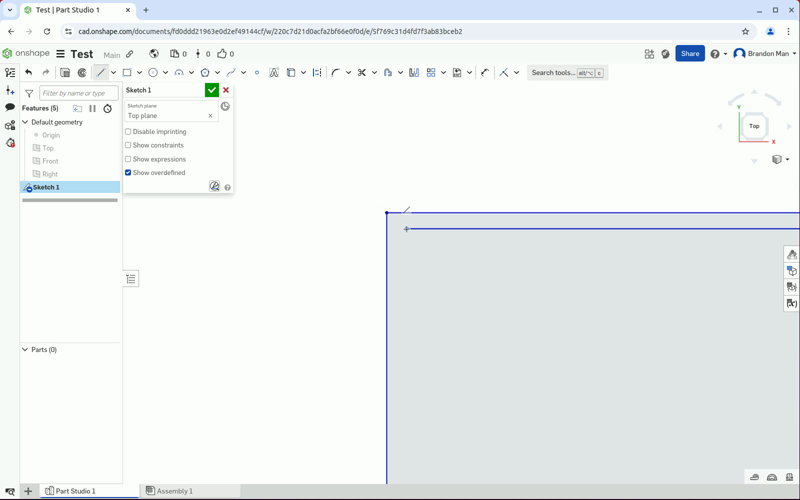
scroll(-6)
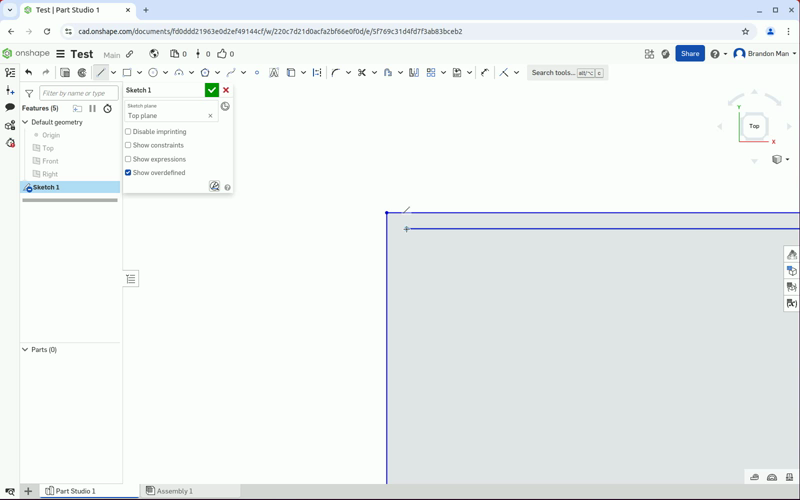
scroll(-6)
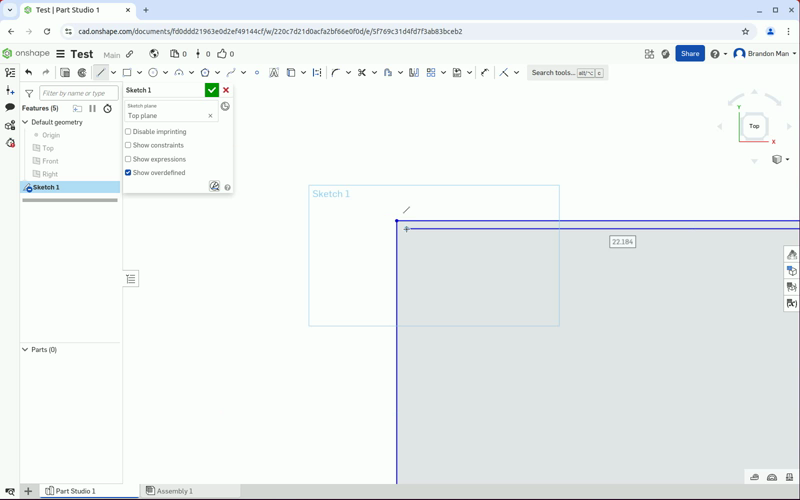
scroll(-6)
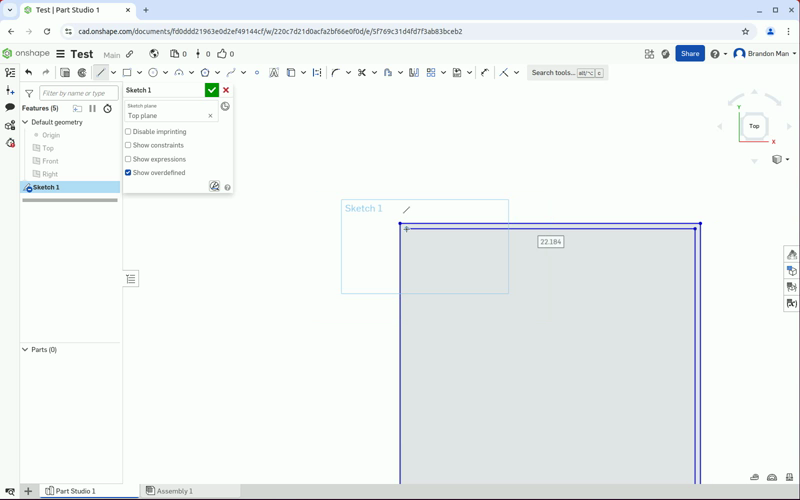
scroll(-6)
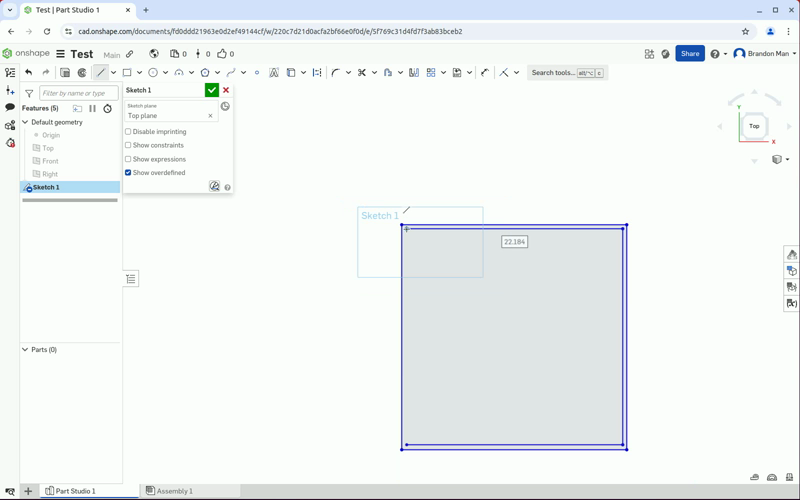
scroll(-6)
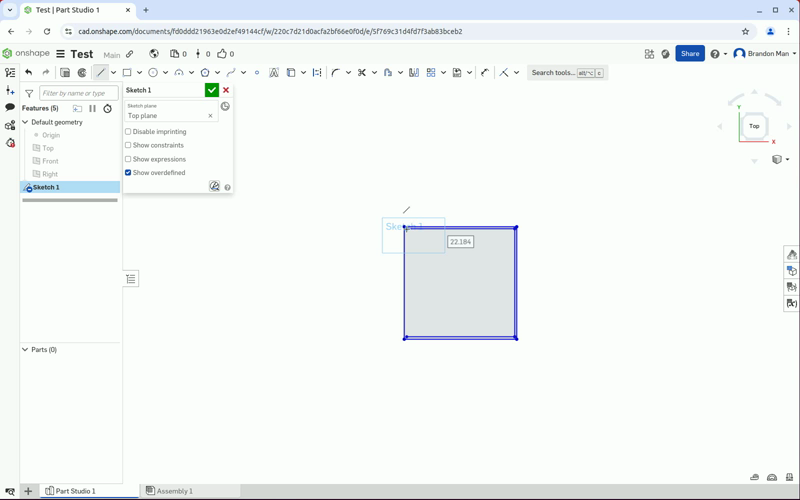
key_up(shift)
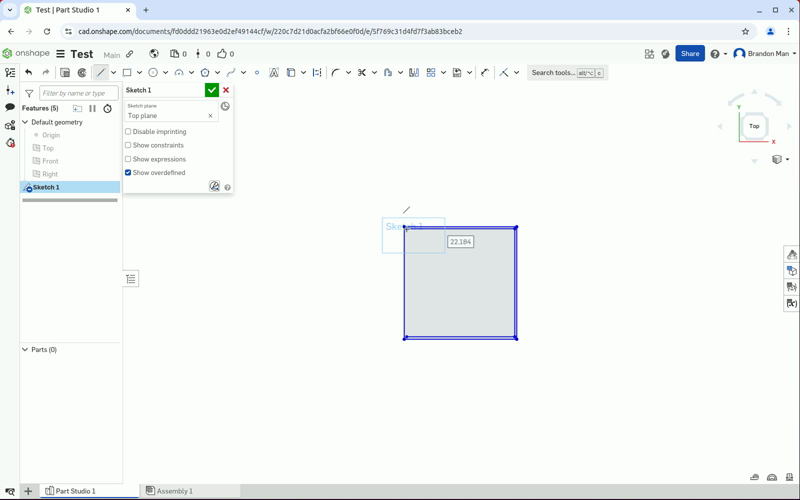
key_down(shift)
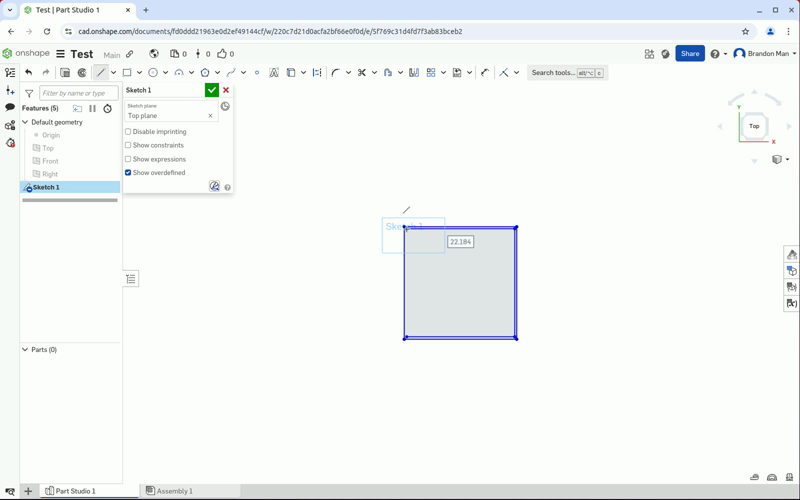
mouse_move(406, 336)
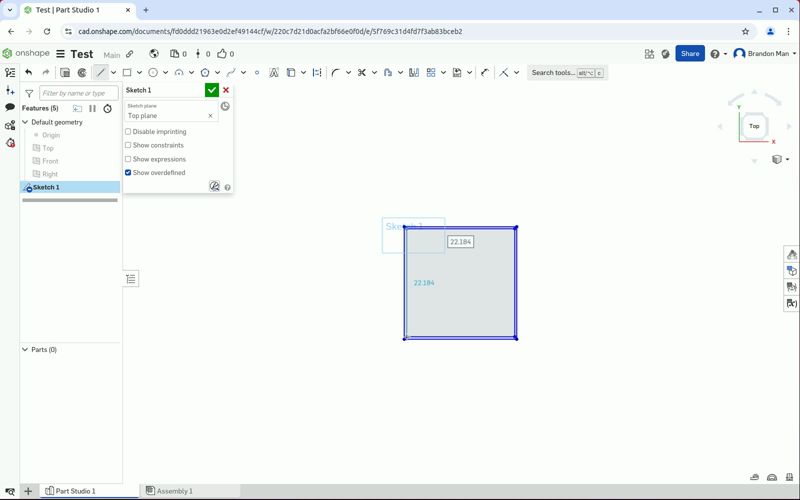
scroll(6)
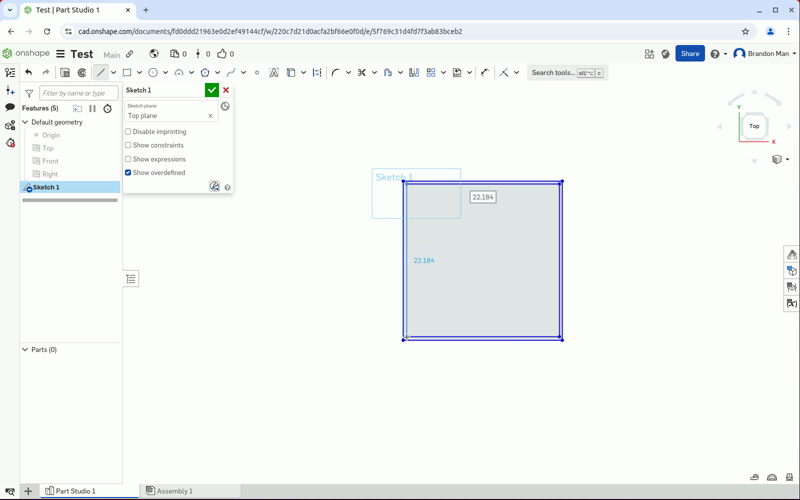
scroll(6)
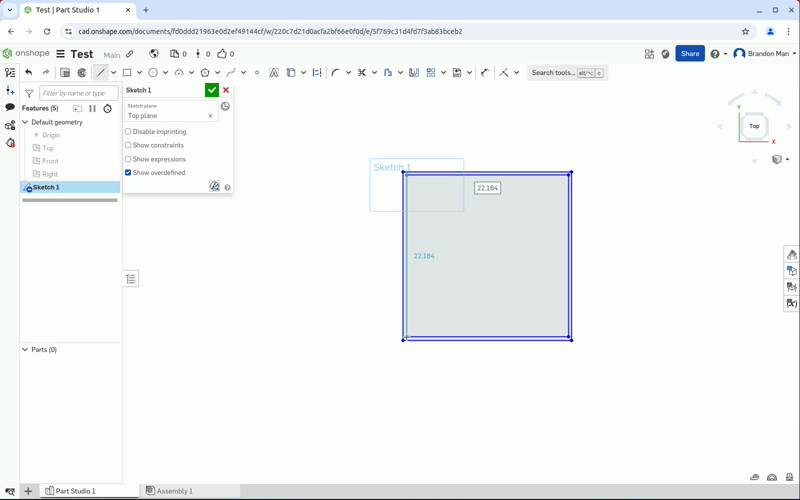
scroll(6)
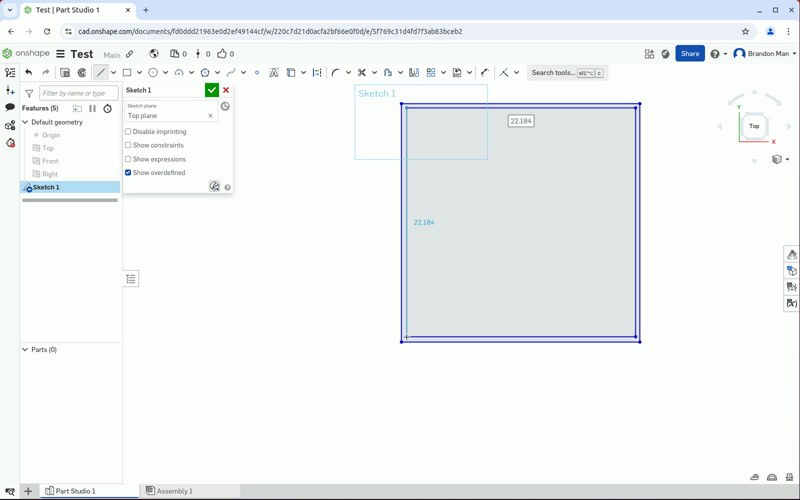
scroll(6)
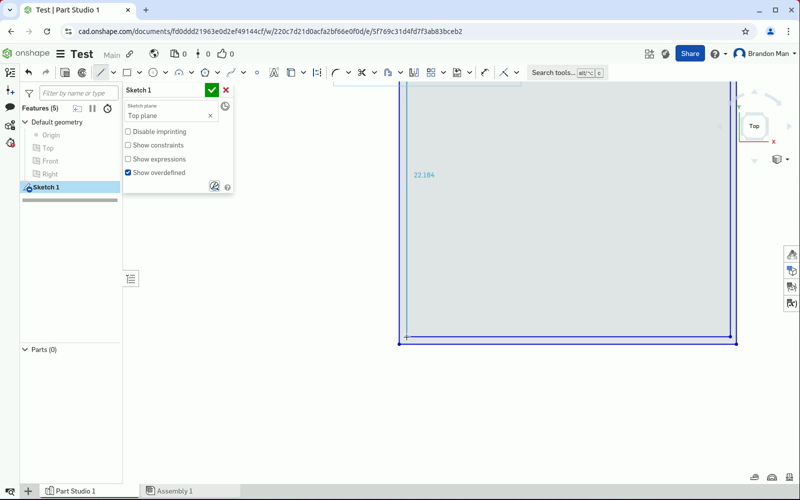
scroll(6)
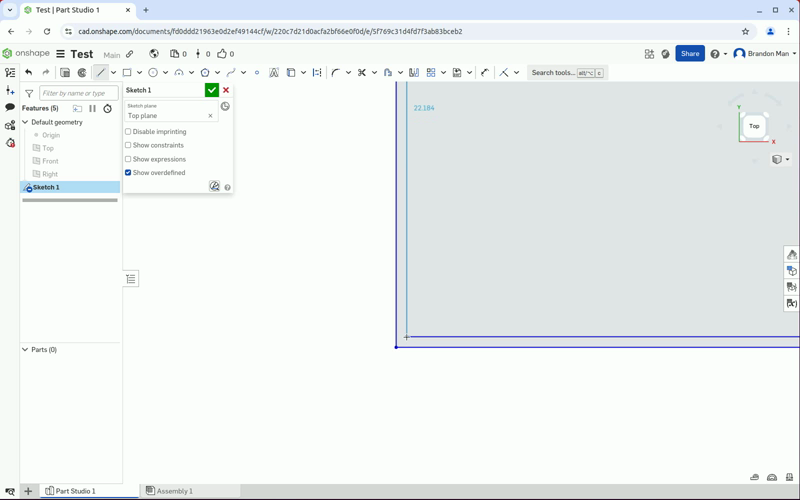
scroll(6)
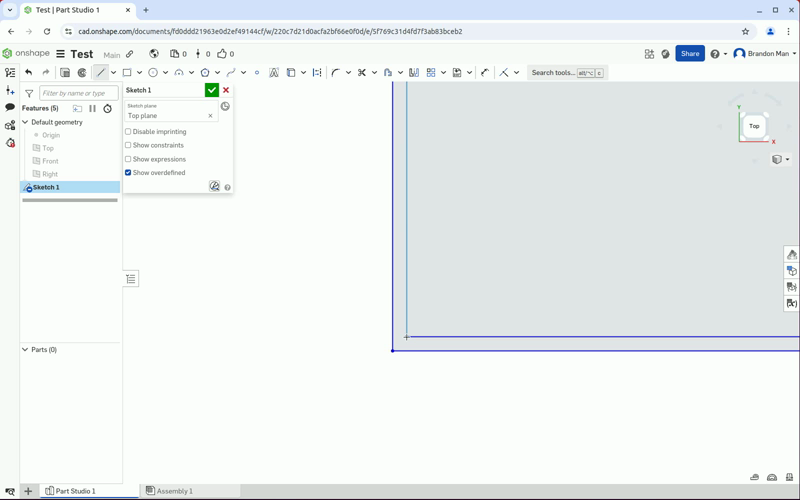
scroll(6)
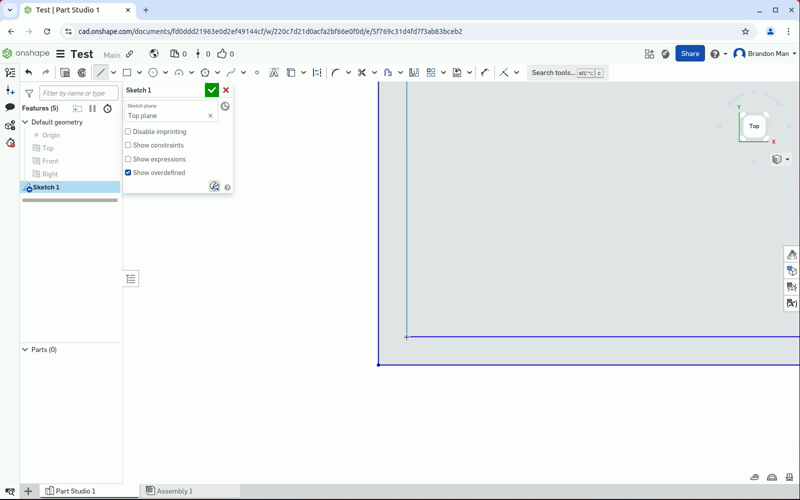
key_up(shift)
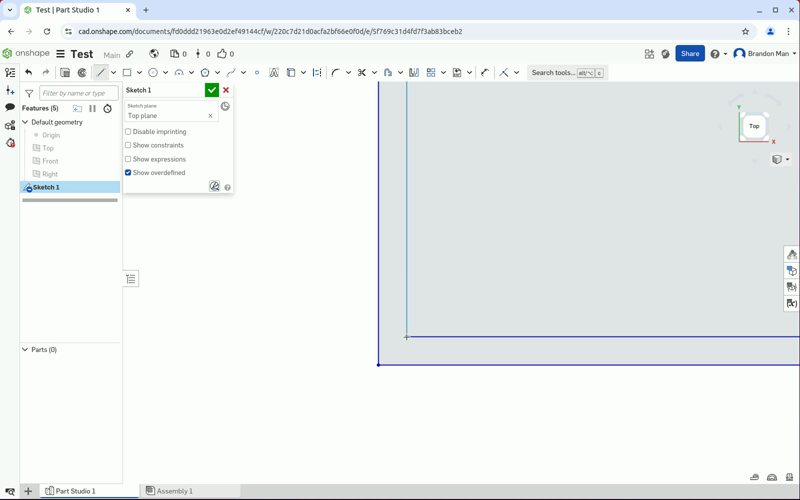
click(406, 336)
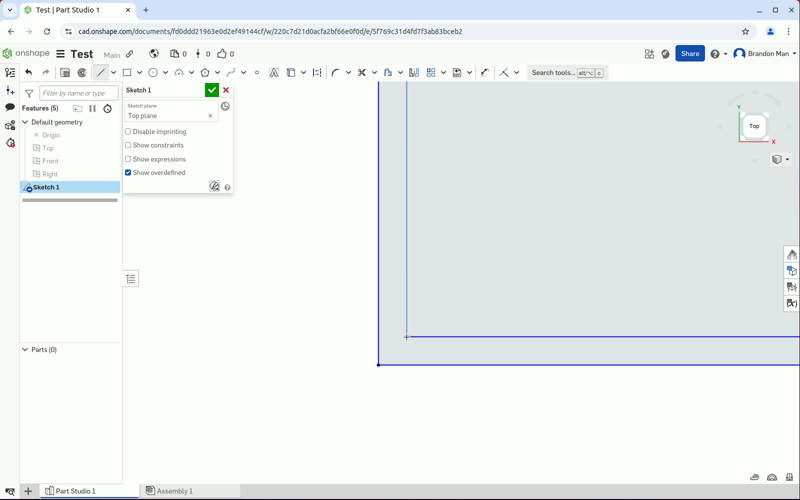
scroll(-6)
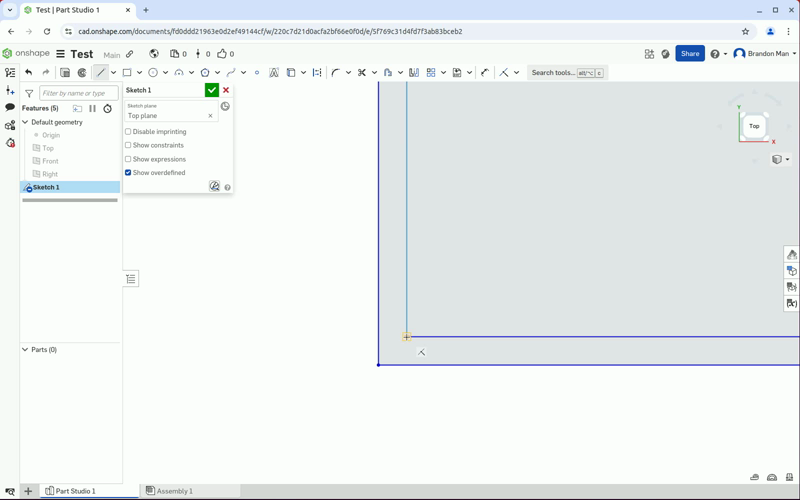
scroll(-6)
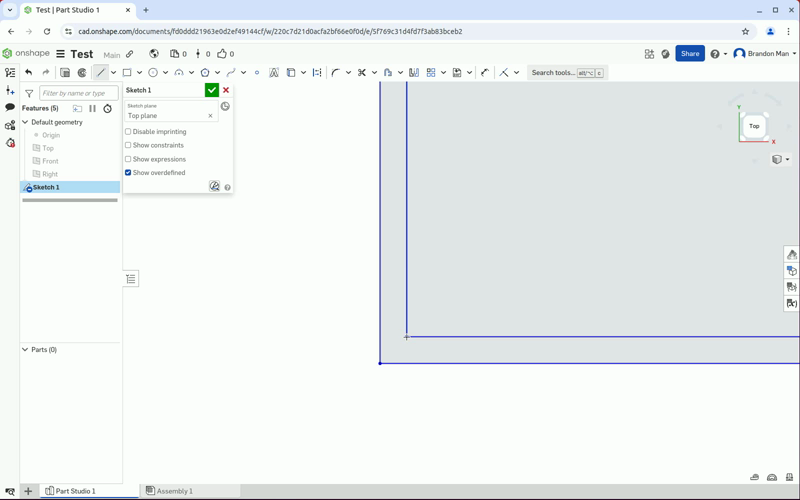
scroll(-6)
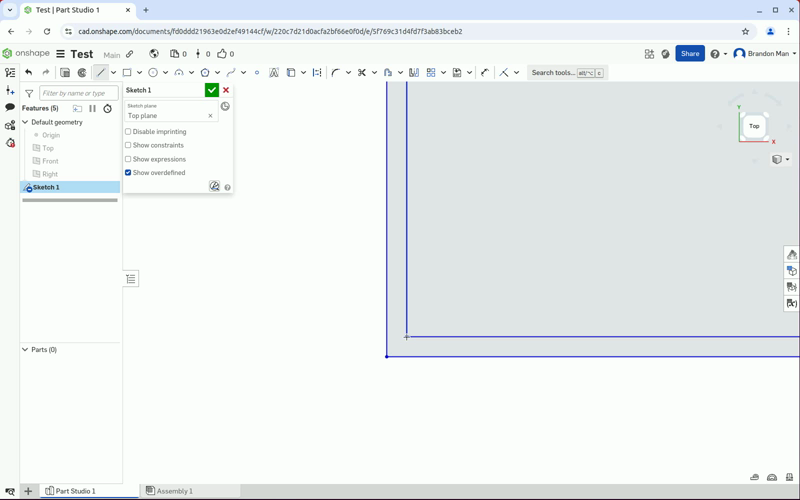
scroll(-6)
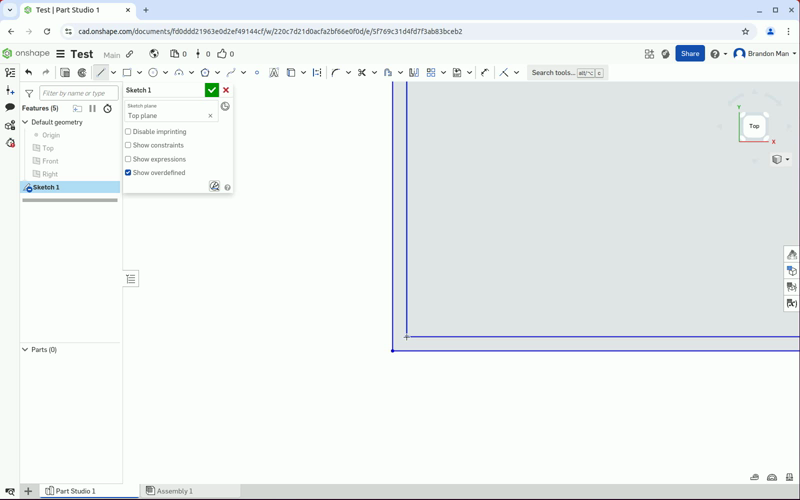
scroll(-6)
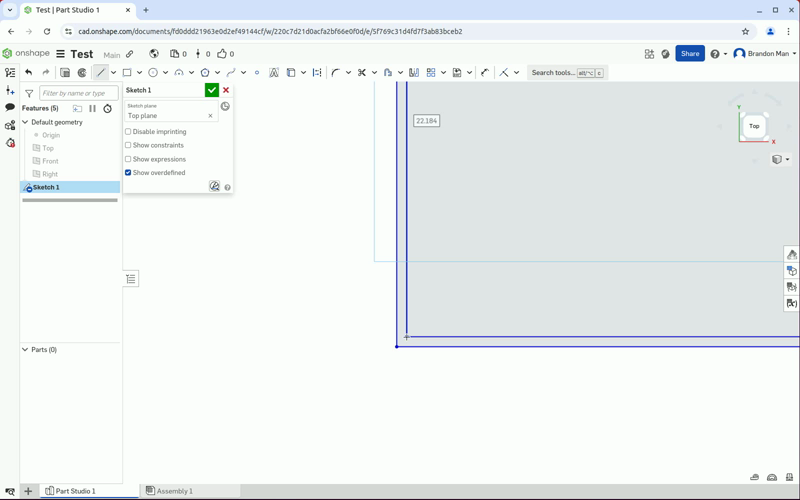
scroll(-6)
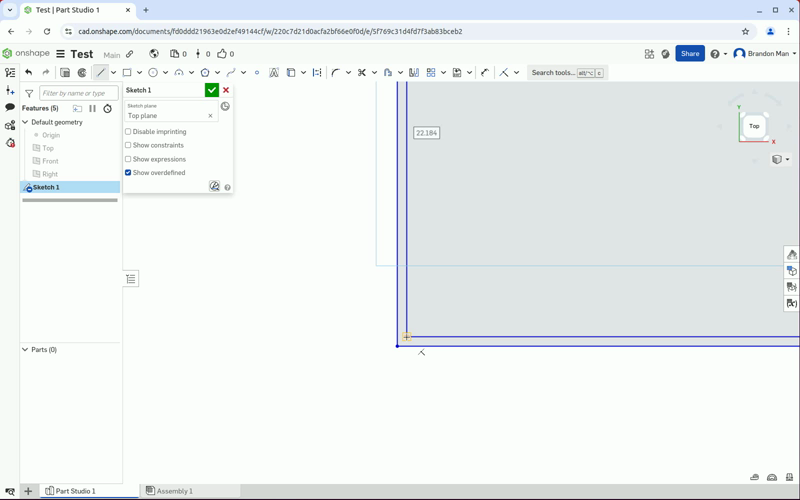
scroll(-6)
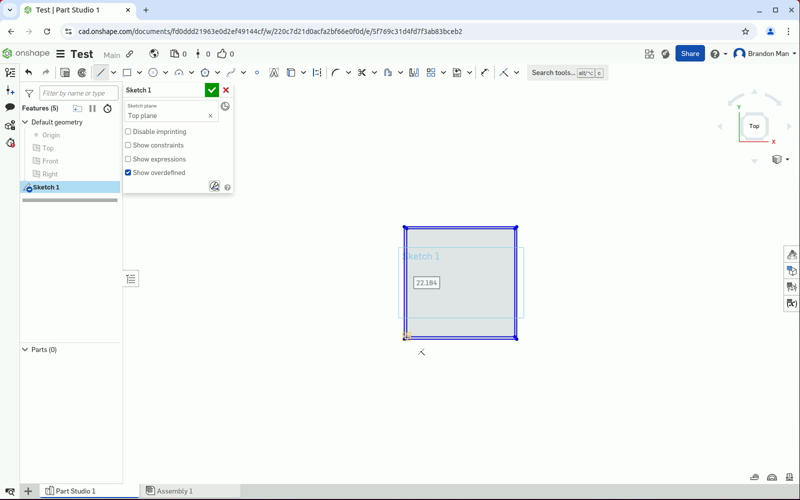
key(esc)
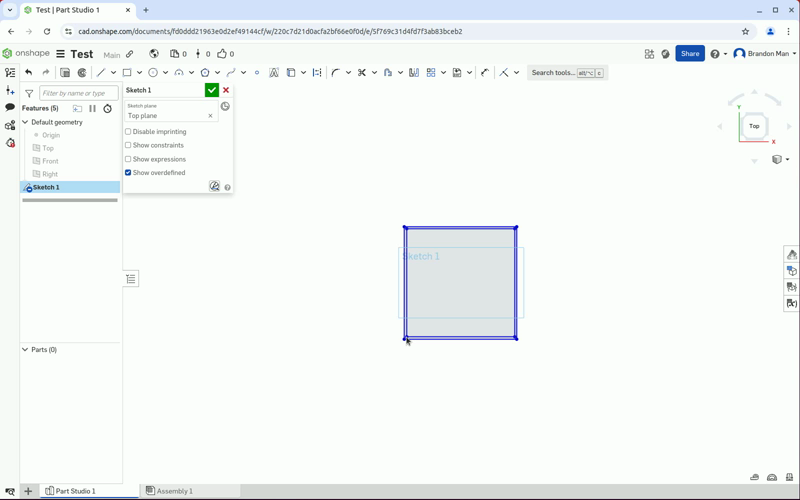
mouse_move(441, 228)
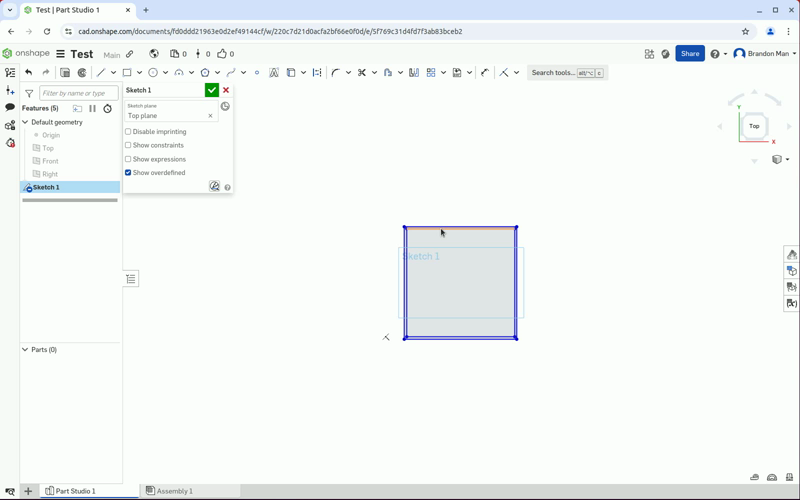
scroll(6)
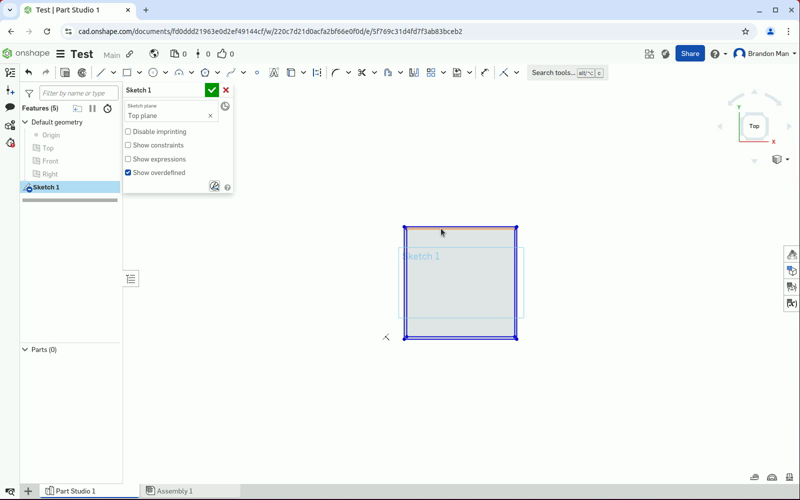
scroll(6)
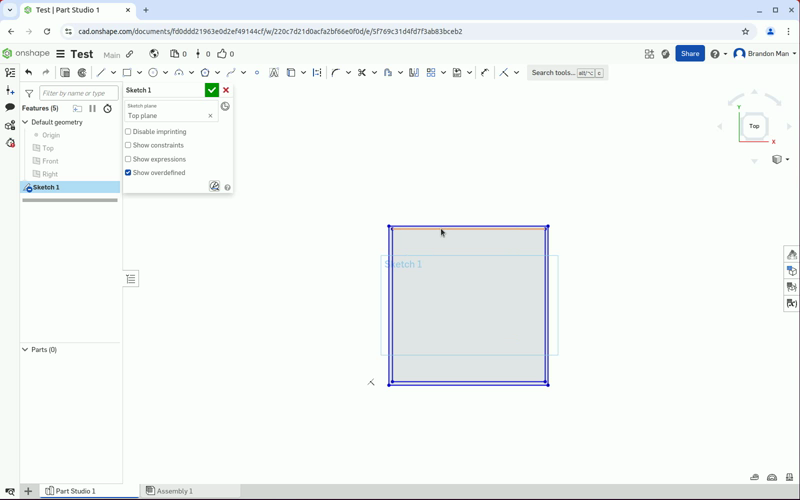
scroll(6)
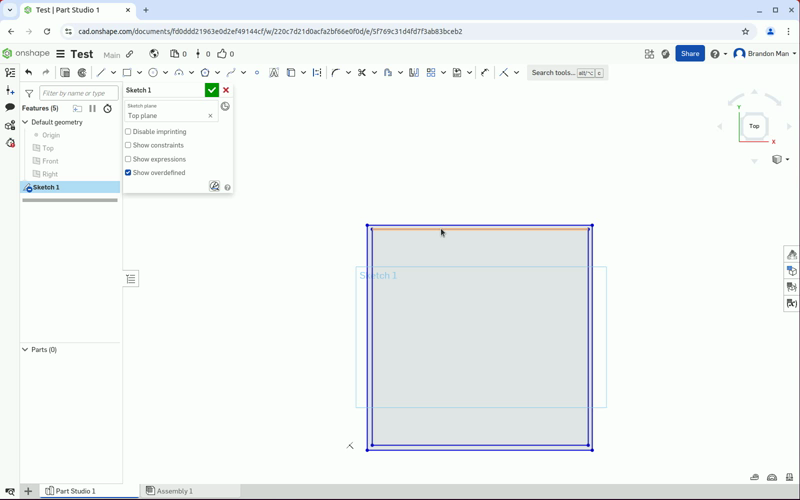
scroll(6)
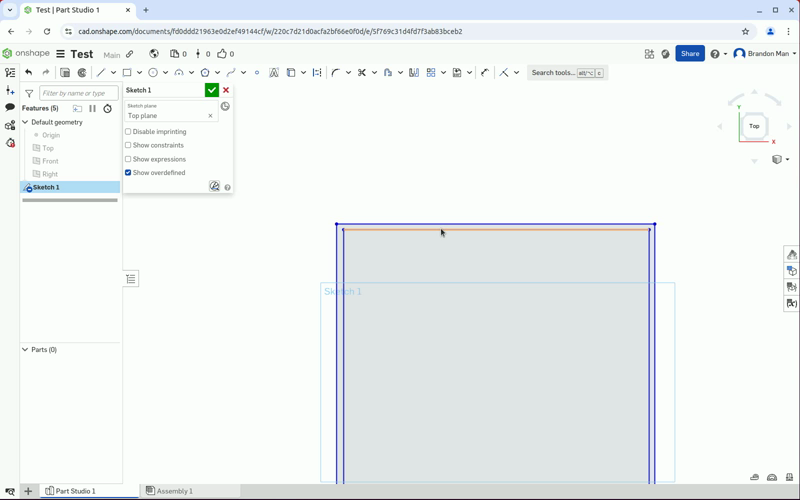
scroll(6)
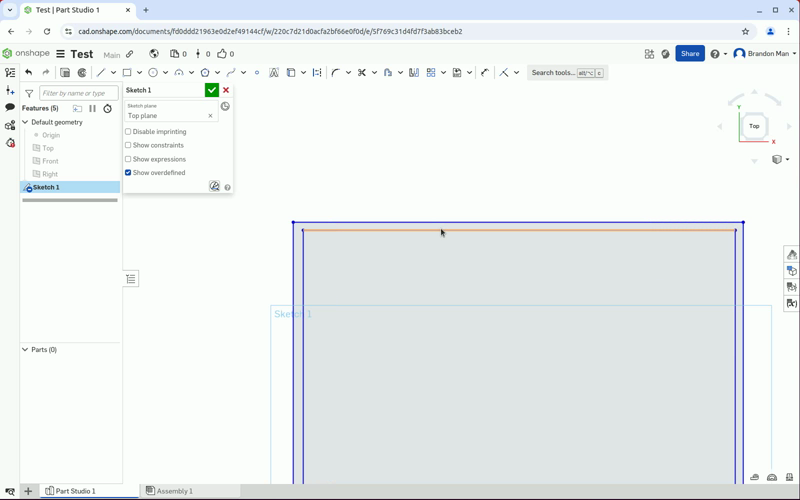
scroll(6)
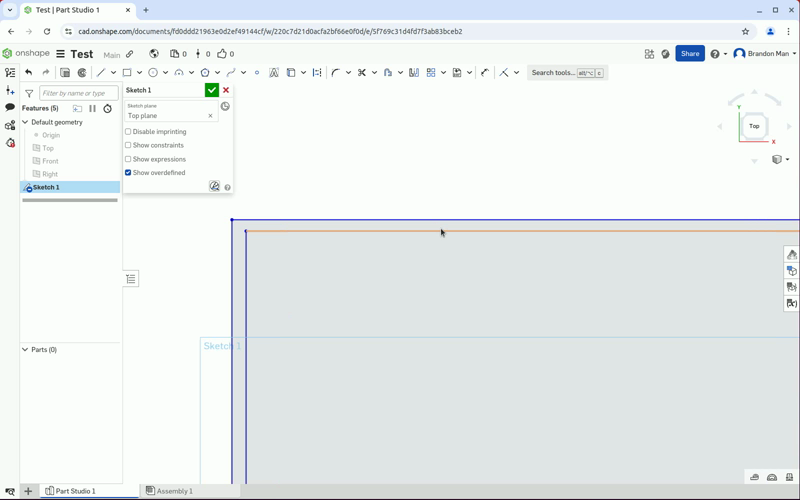
scroll(6)
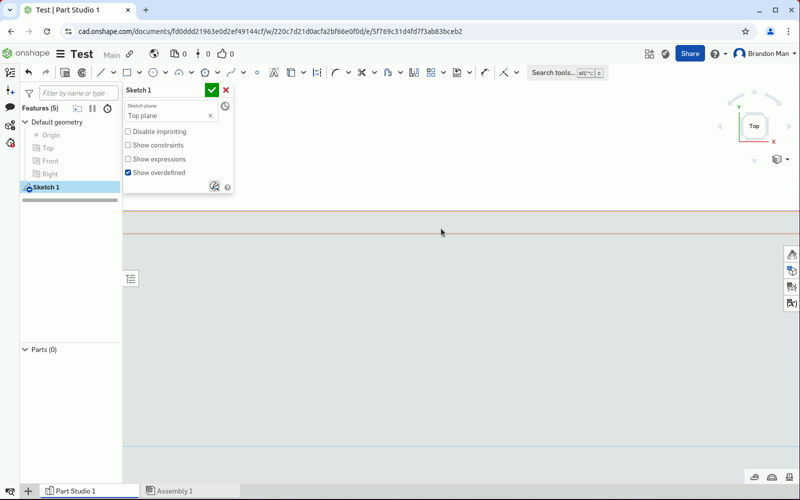
click(441, 228)
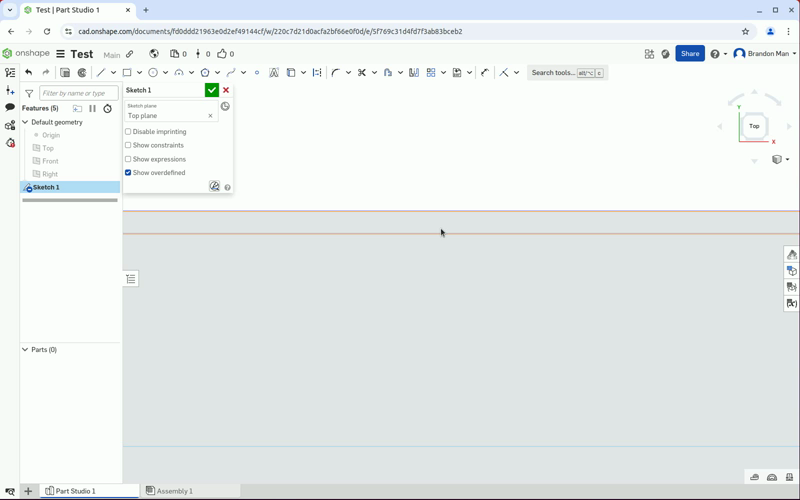
scroll(-6)
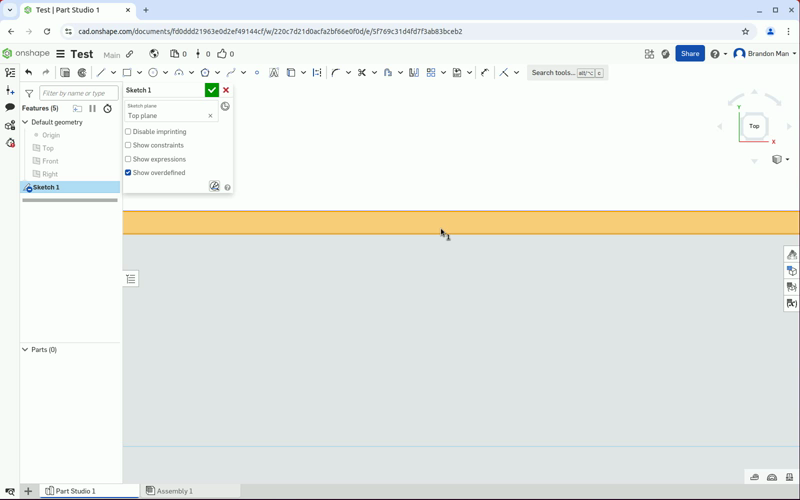
scroll(-6)
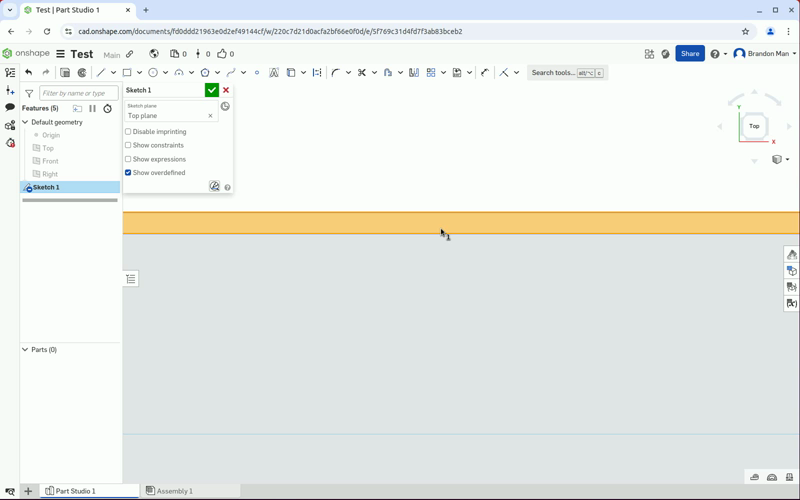
scroll(-6)
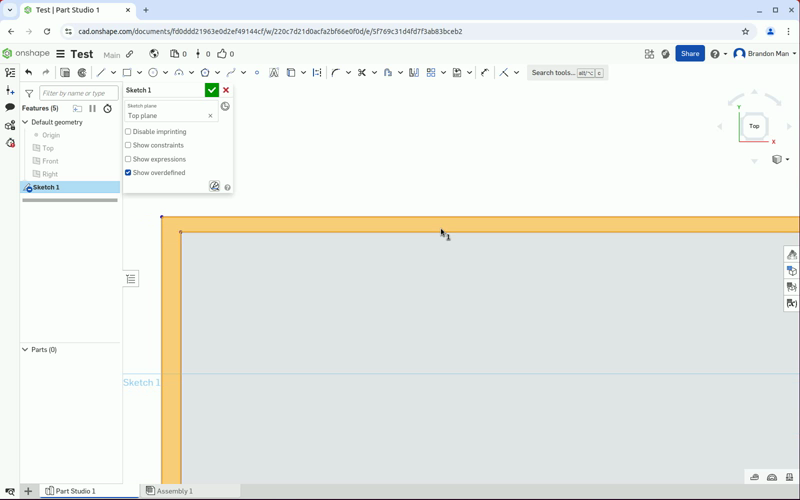
scroll(-6)
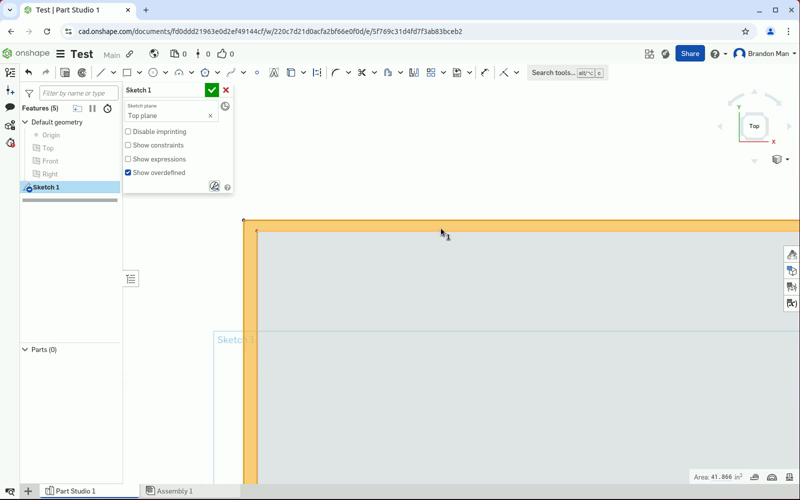
scroll(-6)
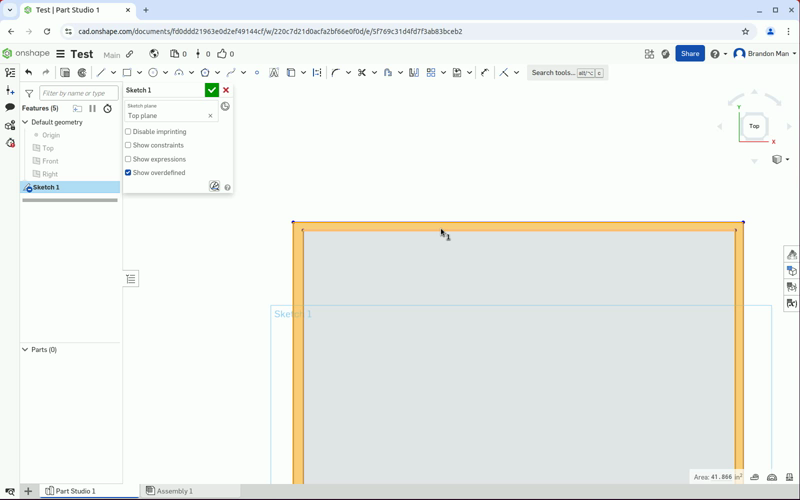
scroll(-6)
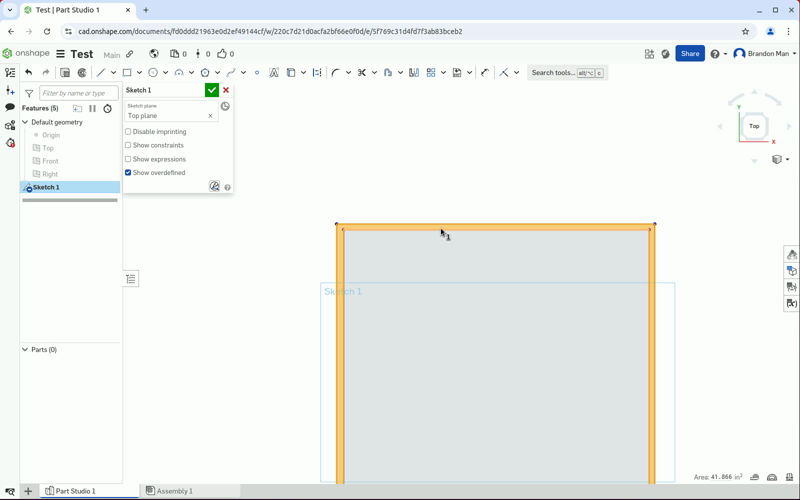
scroll(-6)
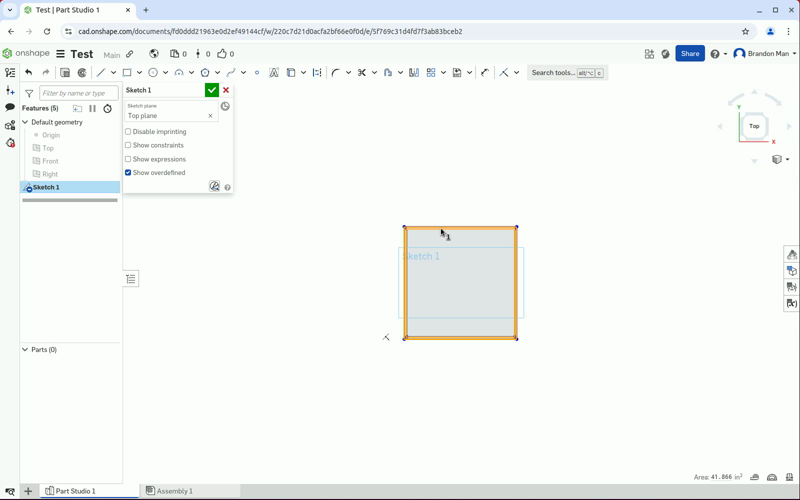
mouse_move(73, 352)
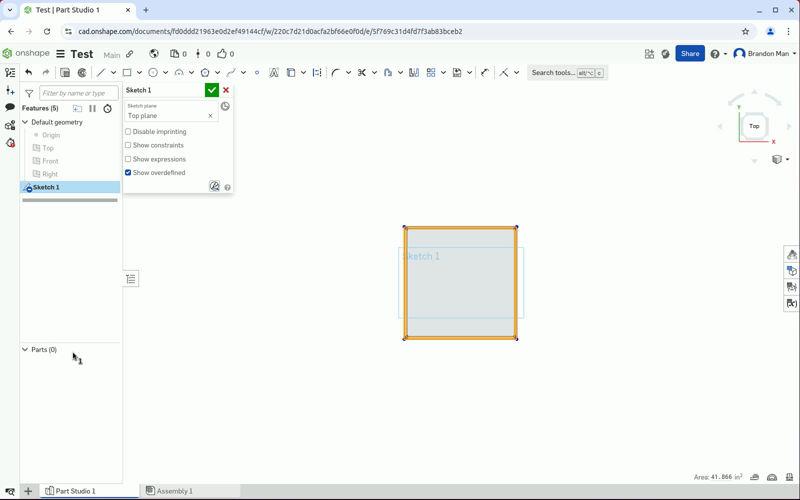
key(shift+y)
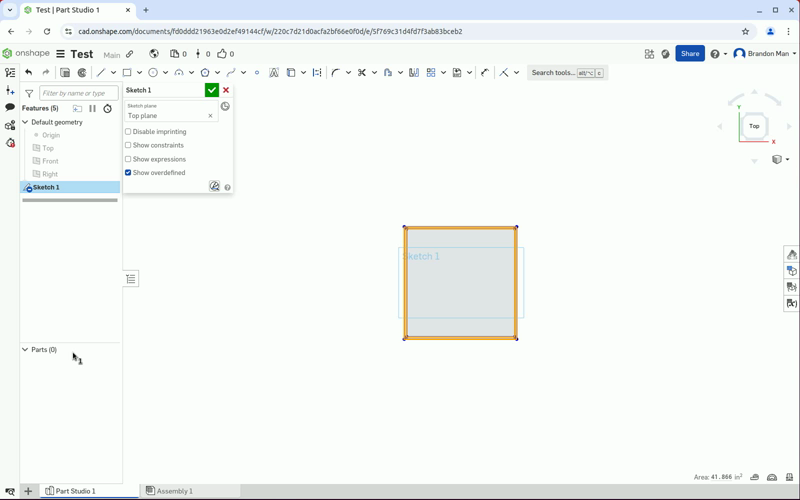
key(shift+e)
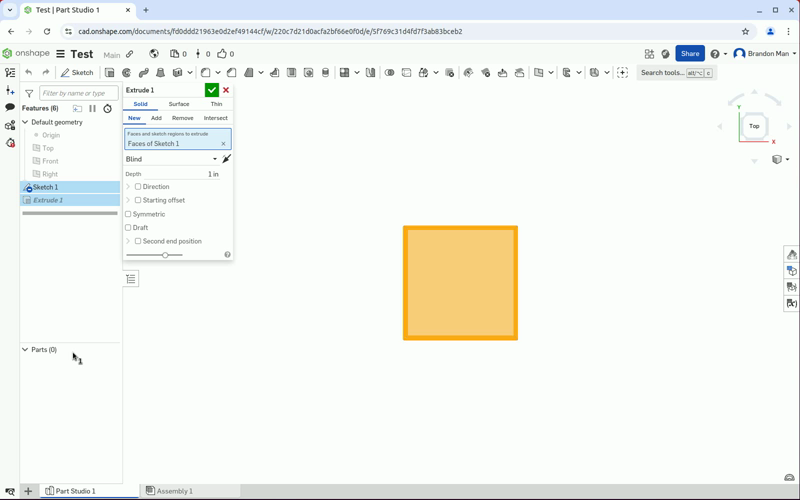
mouse_move(143, 106)
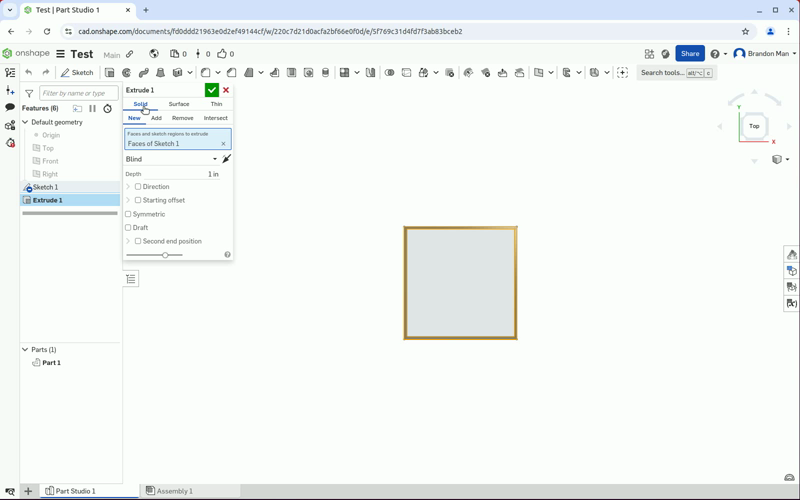
click(143, 106)
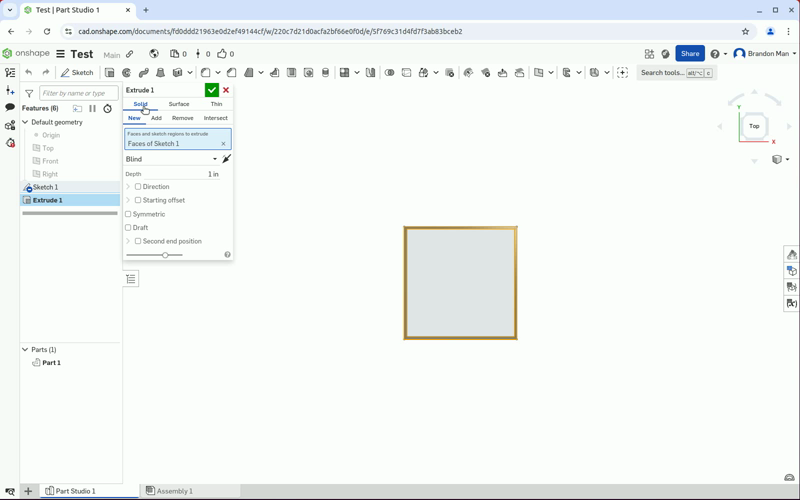
mouse_move(137, 120)
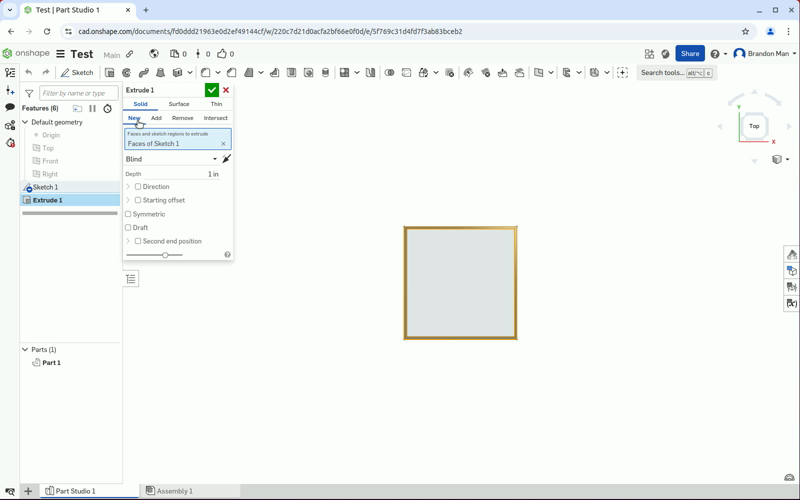
click(137, 120)
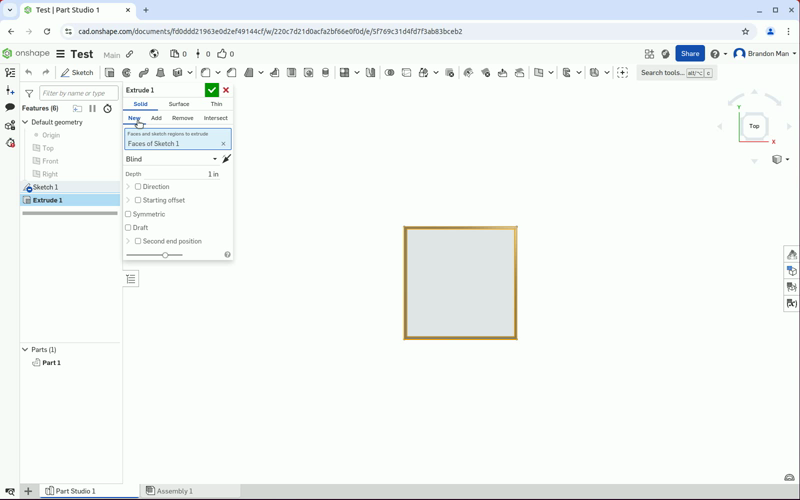
key(tab, 4)
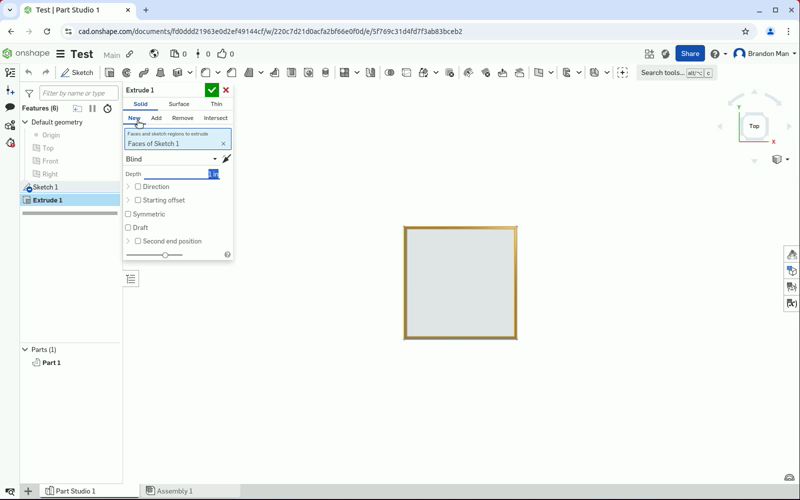
text(23.108)
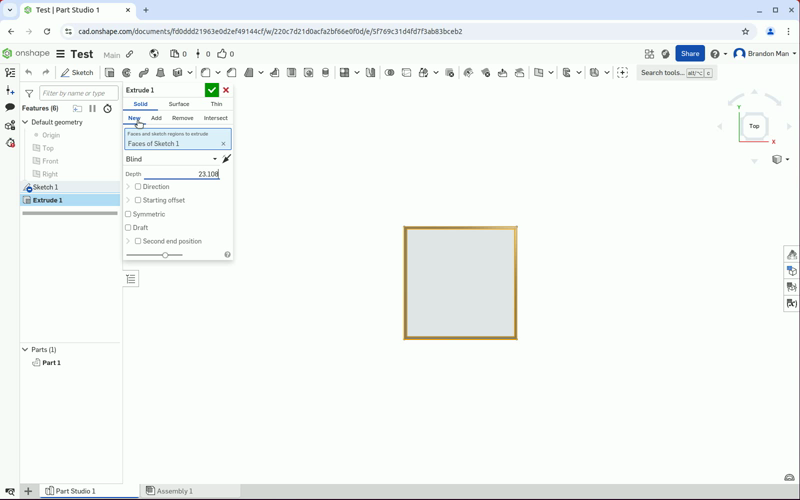
key(enter)
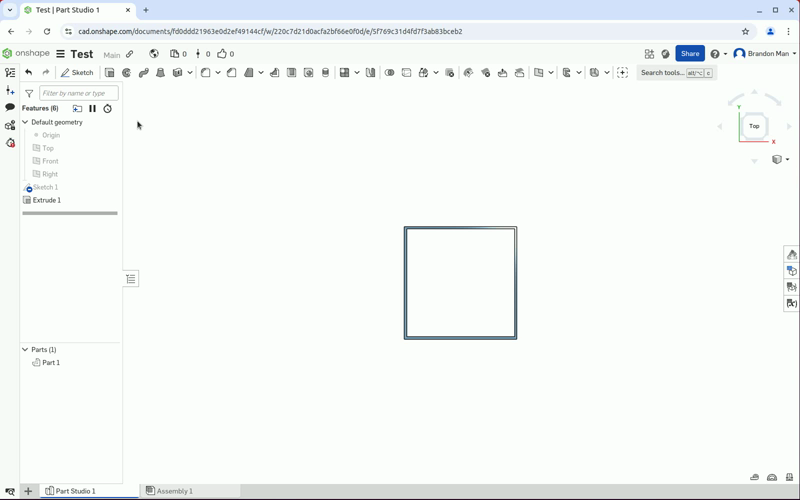
key(shift+h)
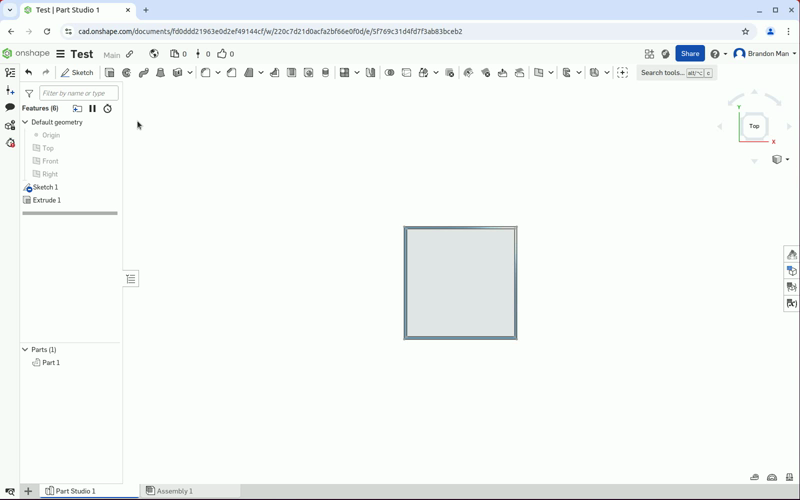
key(shift+h)
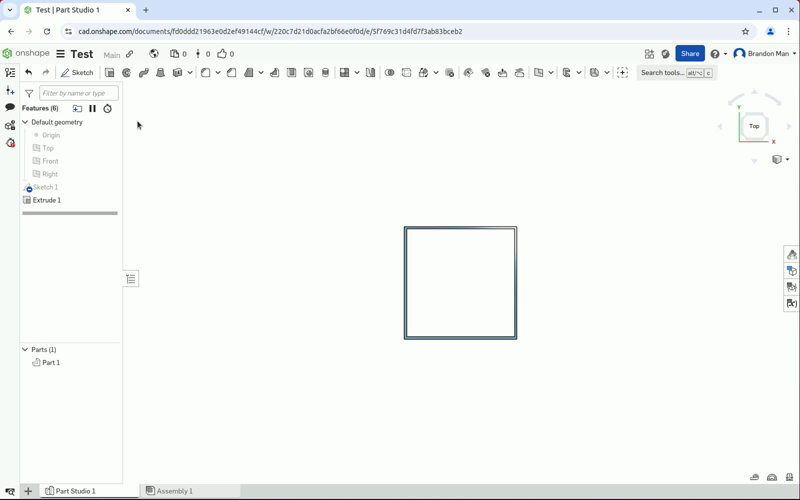
mouse_move(73, 189)
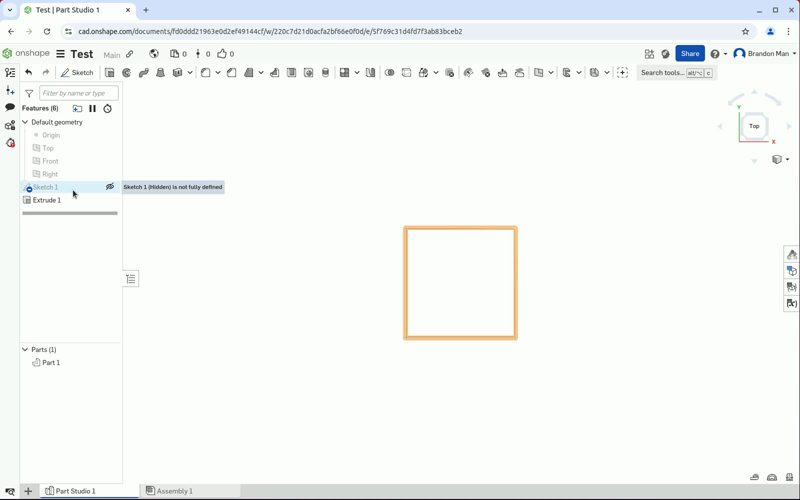
click(73, 189)
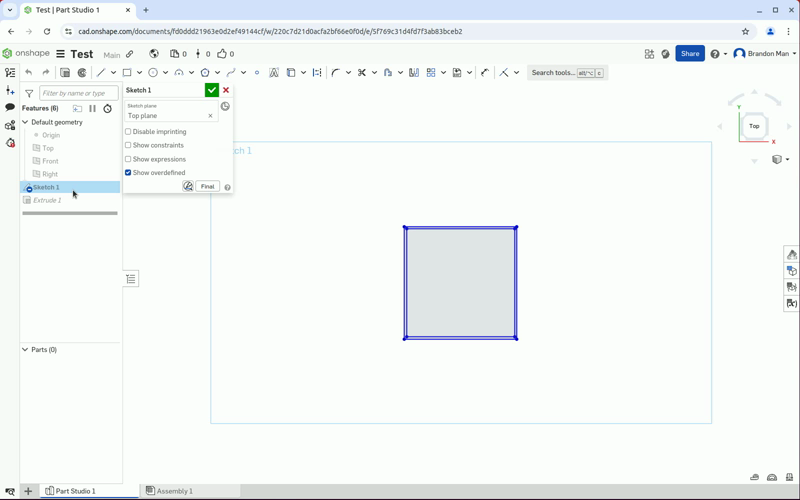
mouse_move(229, 92)
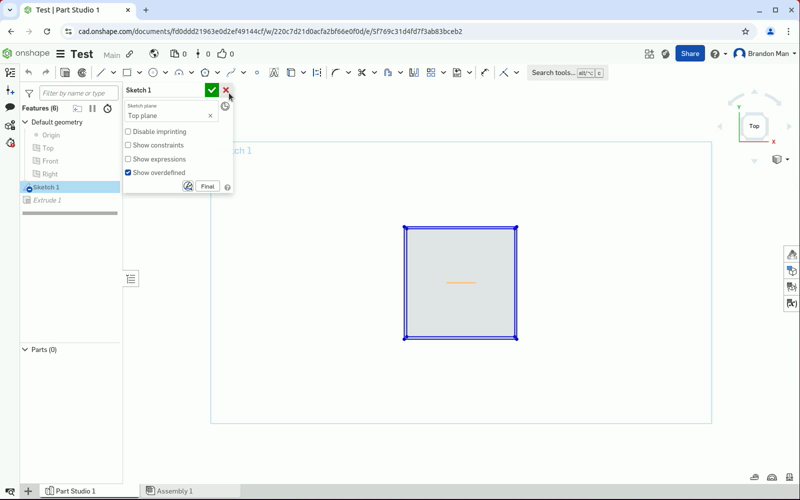
click(229, 92)
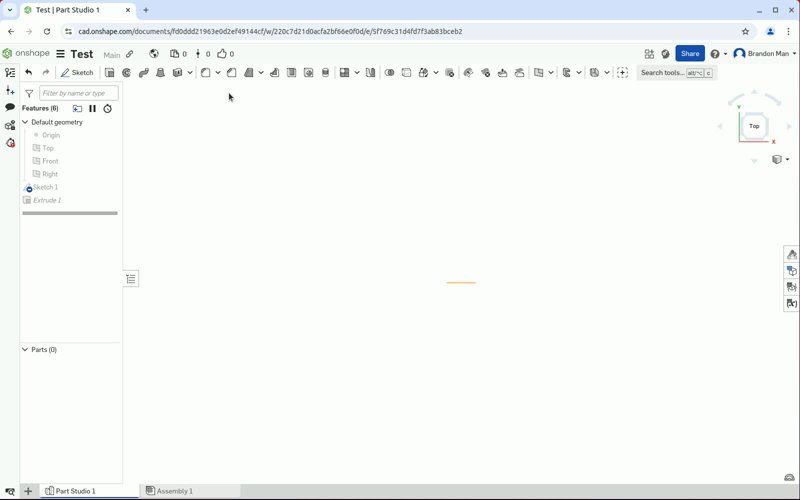
mouse_move(73, 352)
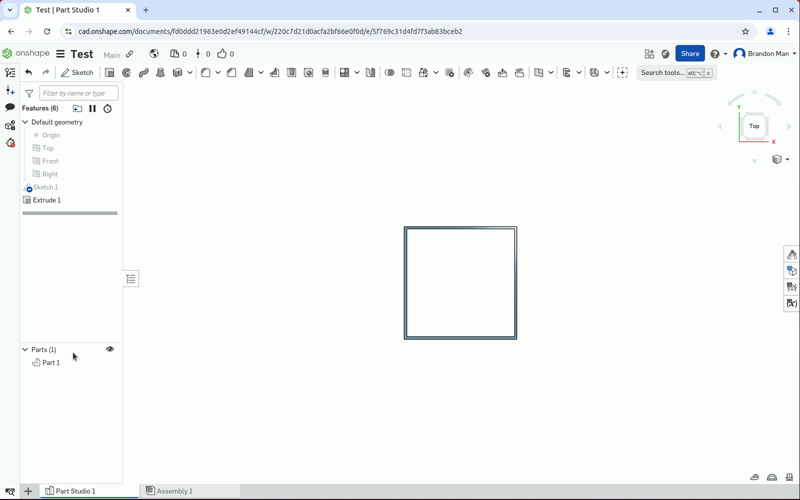
key(y)
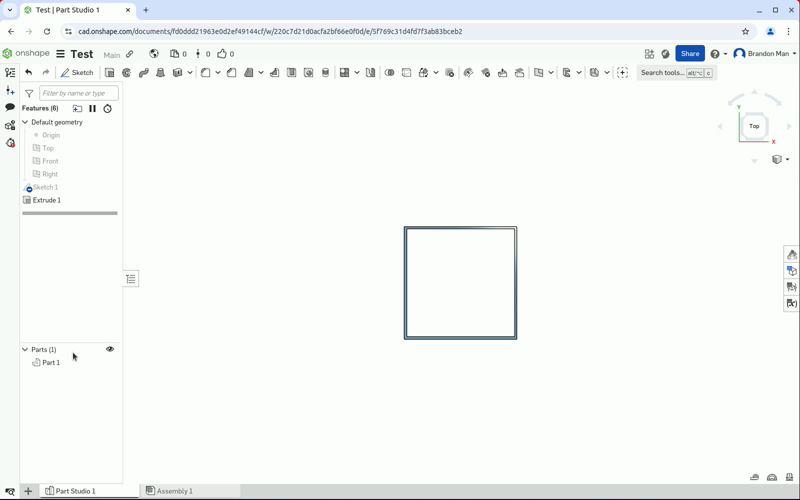
key(shift+p)
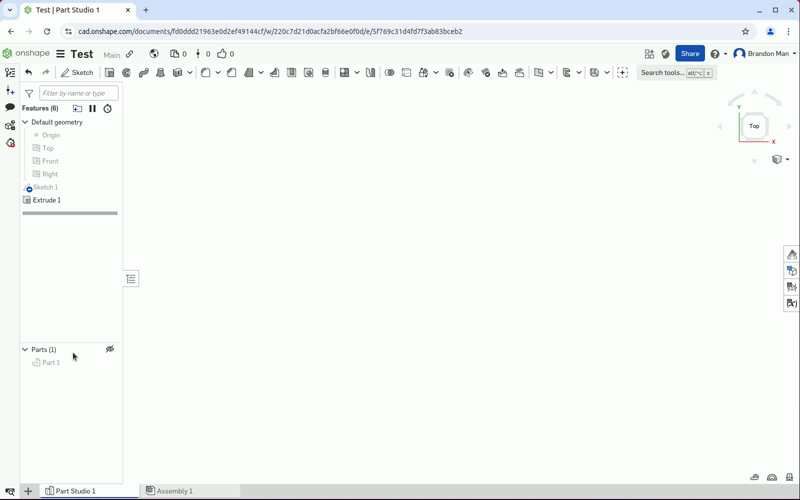
key(space)
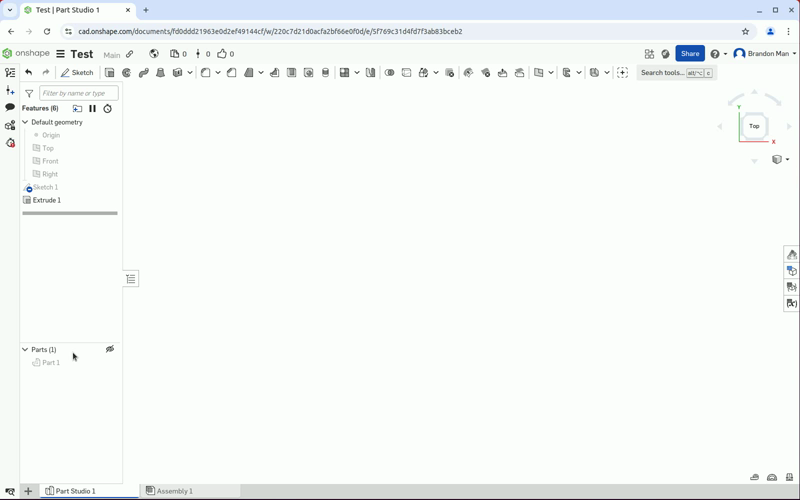
key_down(shift)
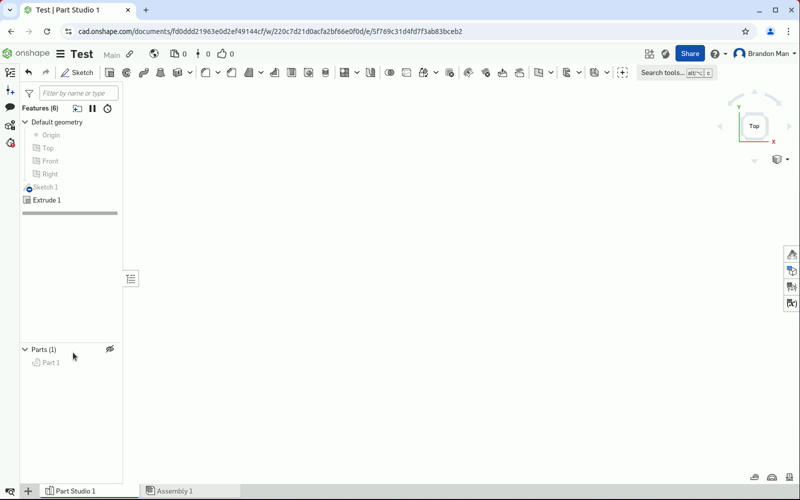
key(up)
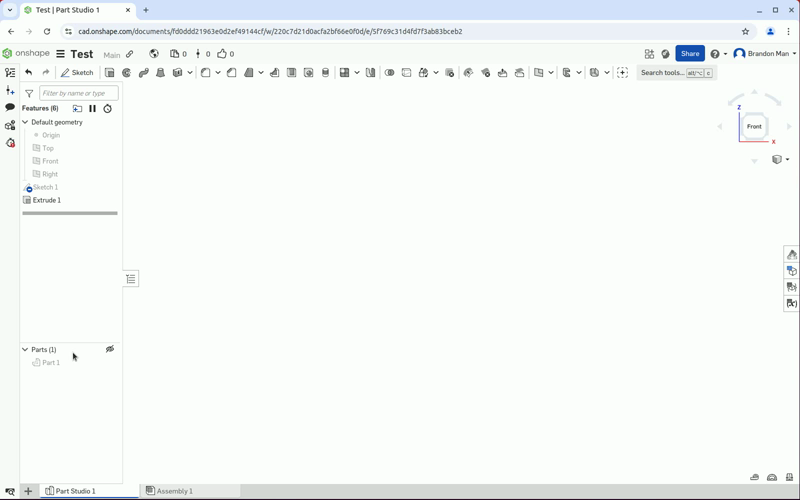
key_up(shift)
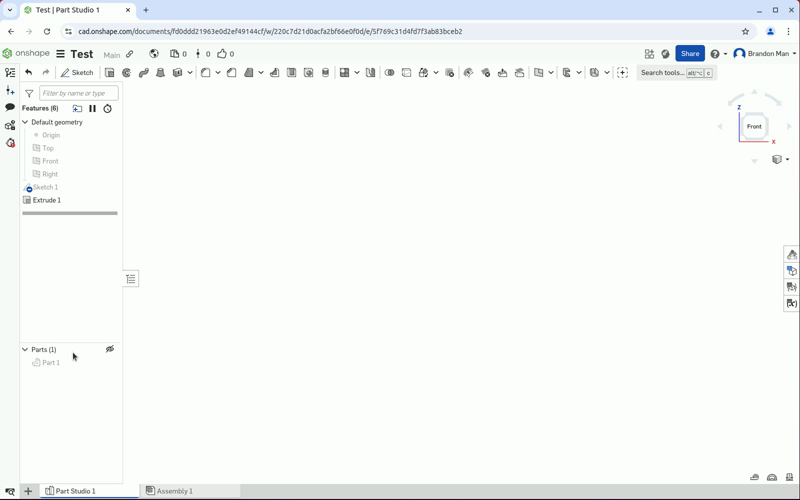
mouse_move(73, 352)
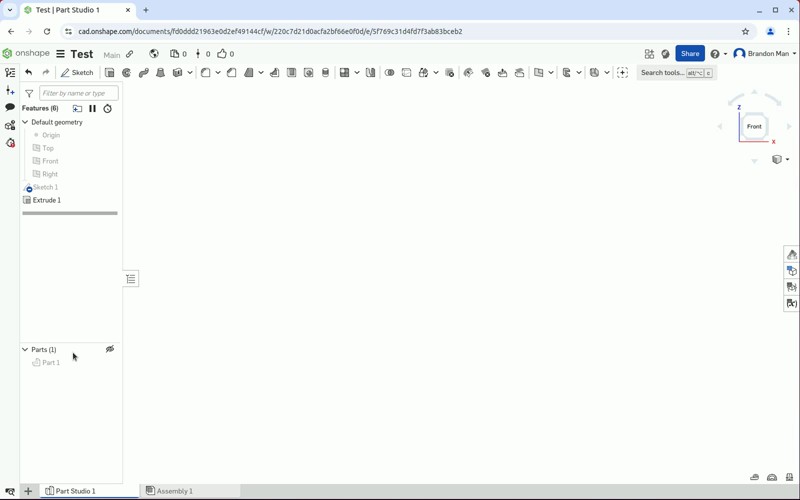
key(shift+y)
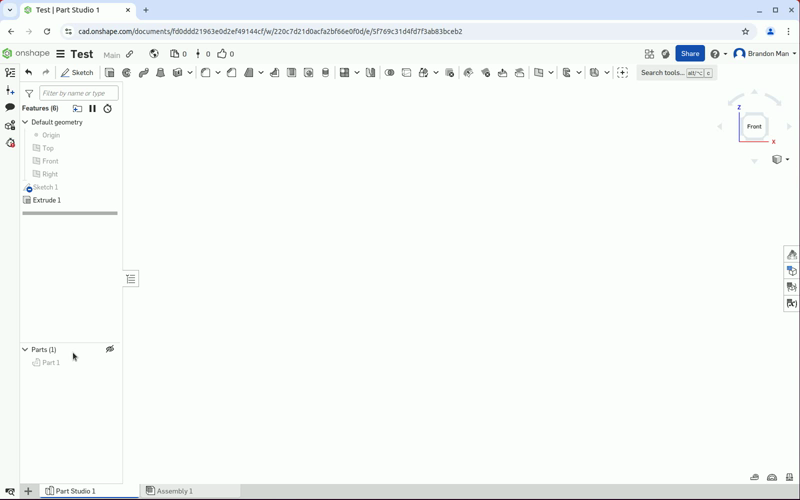
key(shift+s)
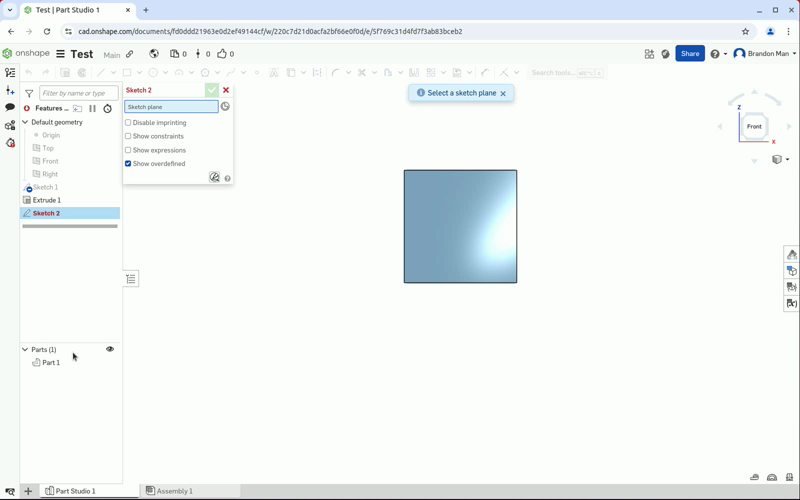
mouse_move(73, 163)
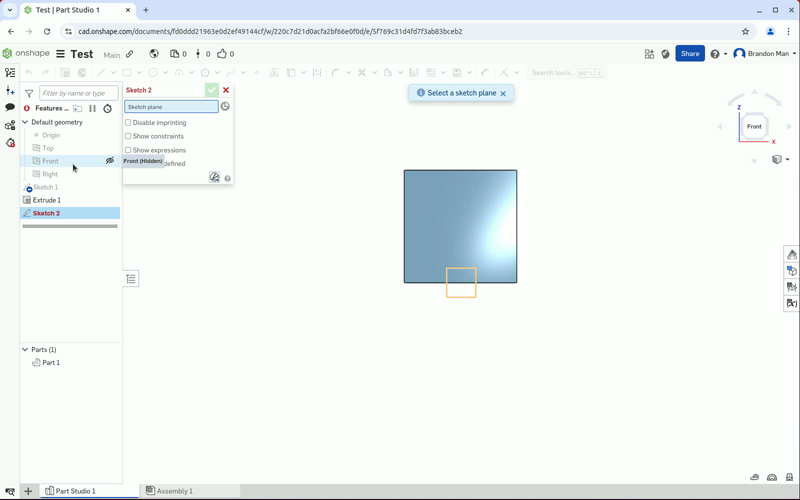
click(73, 163)
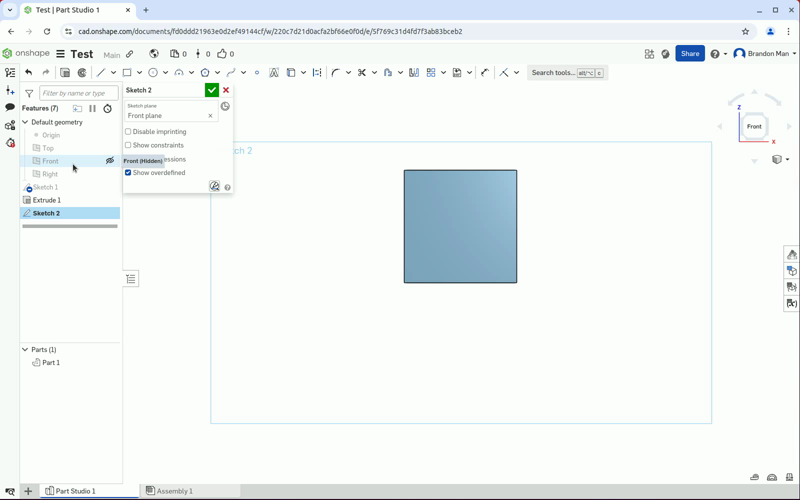
mouse_move(73, 352)
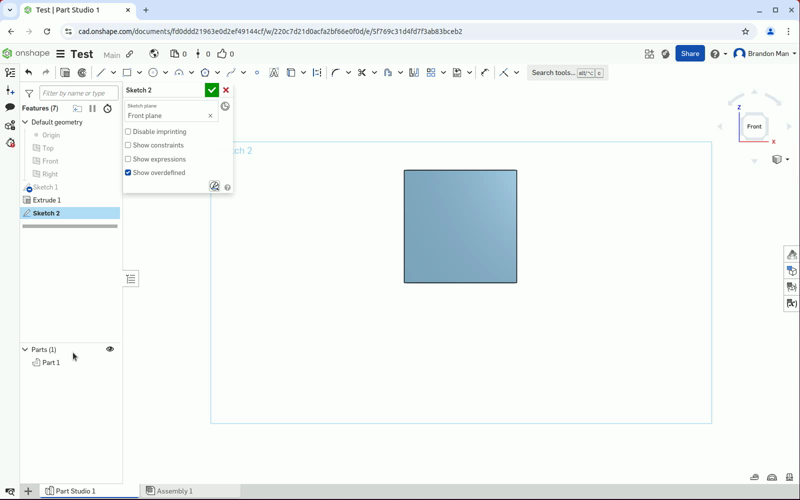
key(y)
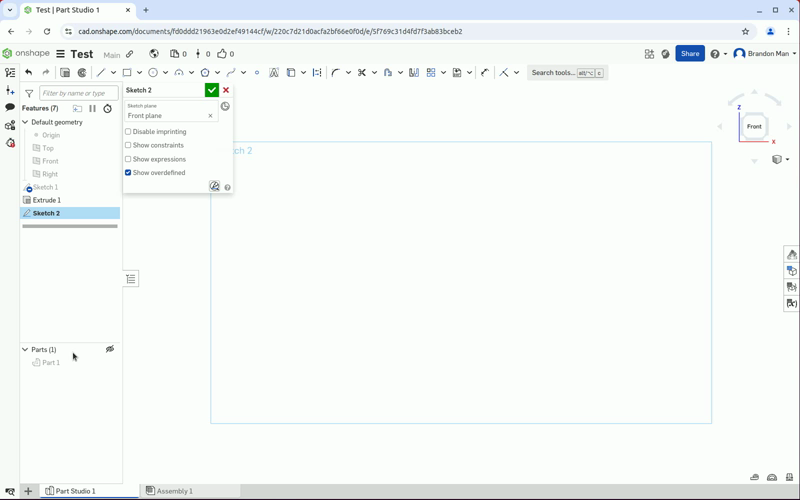
key(l)
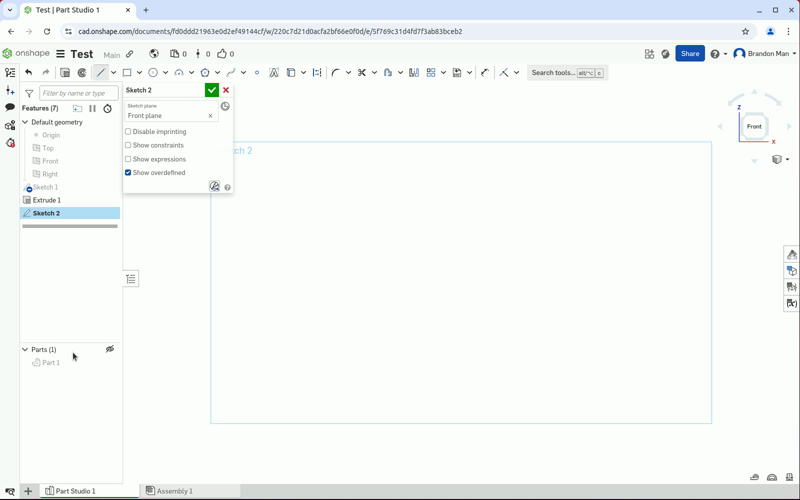
key_down(shift)
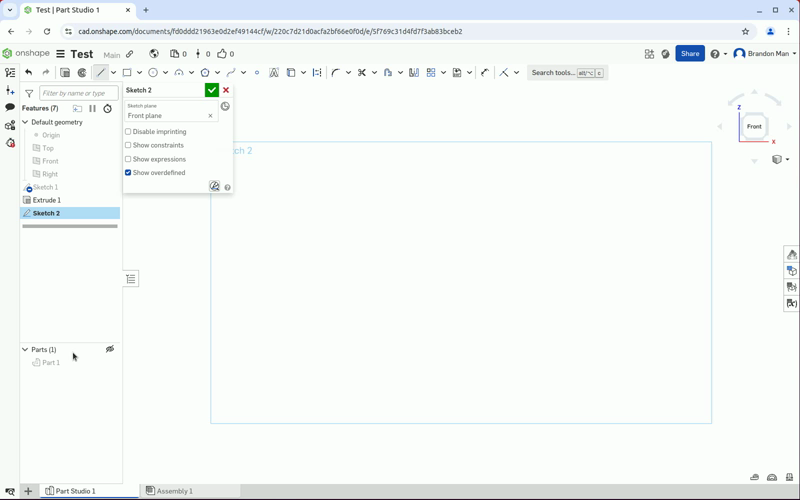
mouse_move(406, 280)
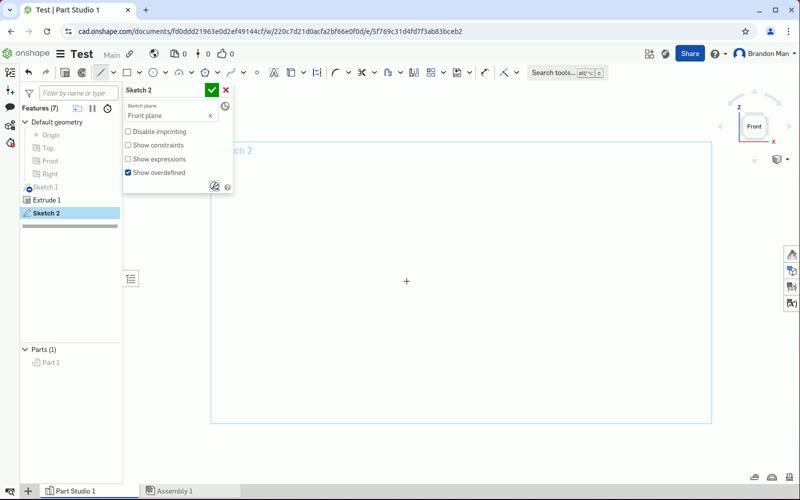
click(406, 280)
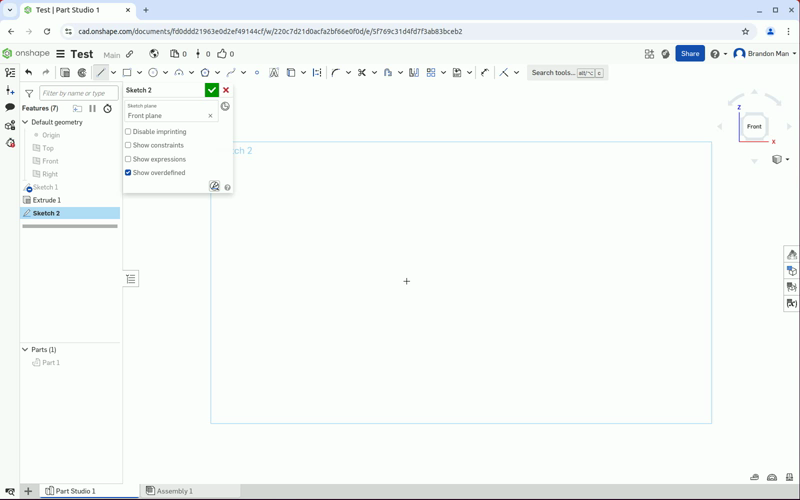
key_up(shift)
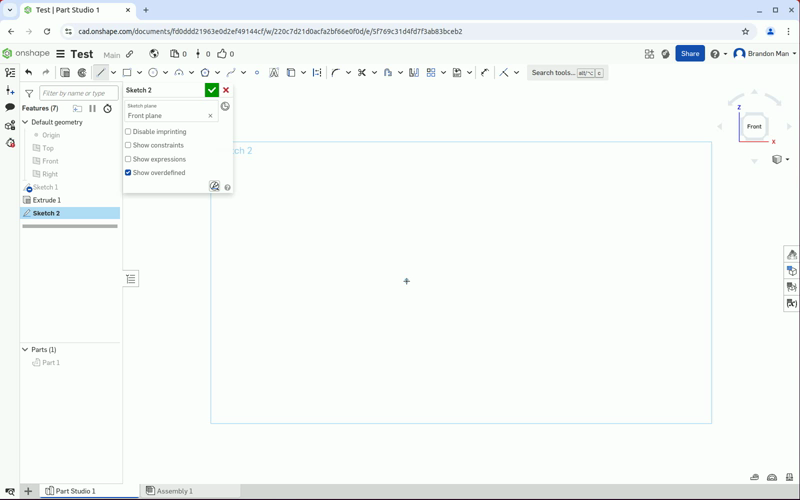
key_down(shift)
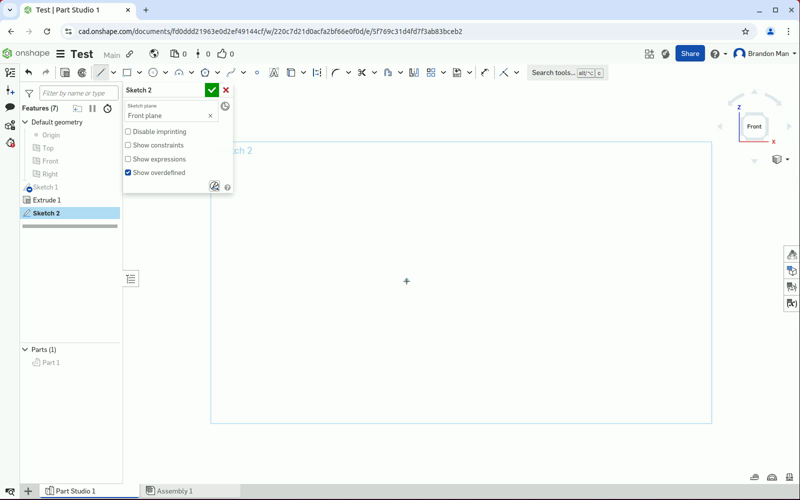
mouse_move(516, 280)
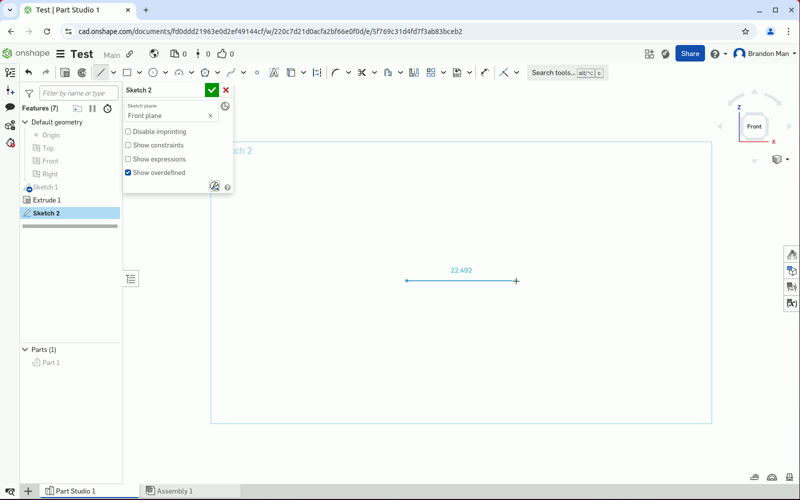
click(516, 280)
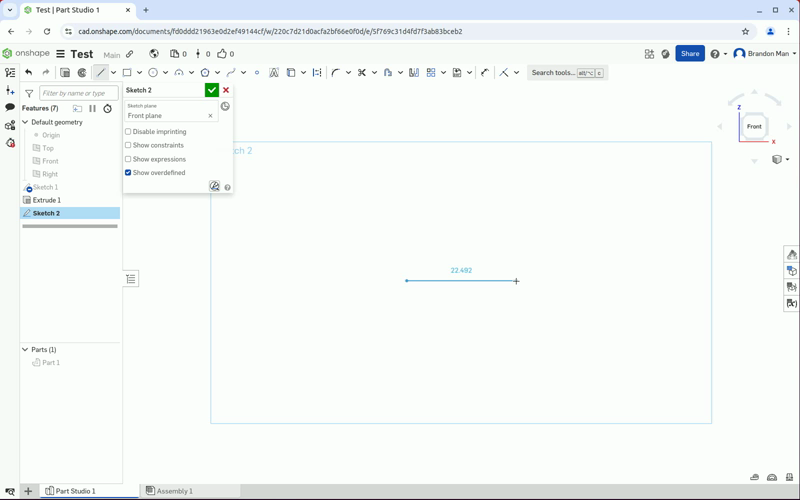
key_up(shift)
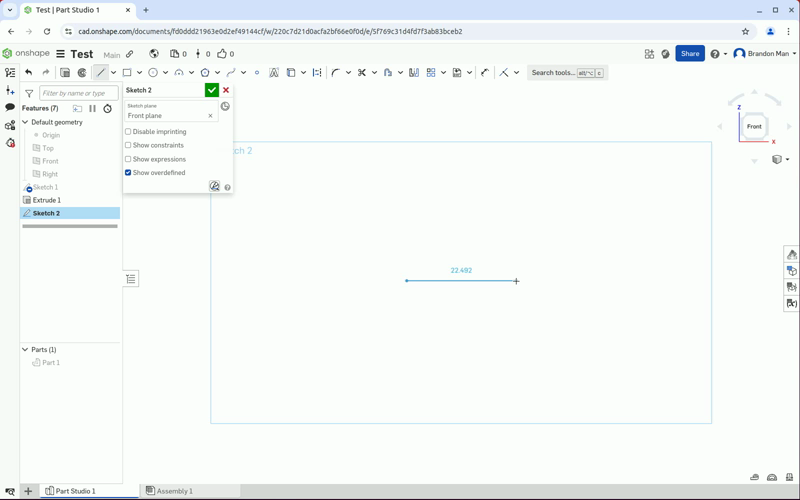
key_down(shift)
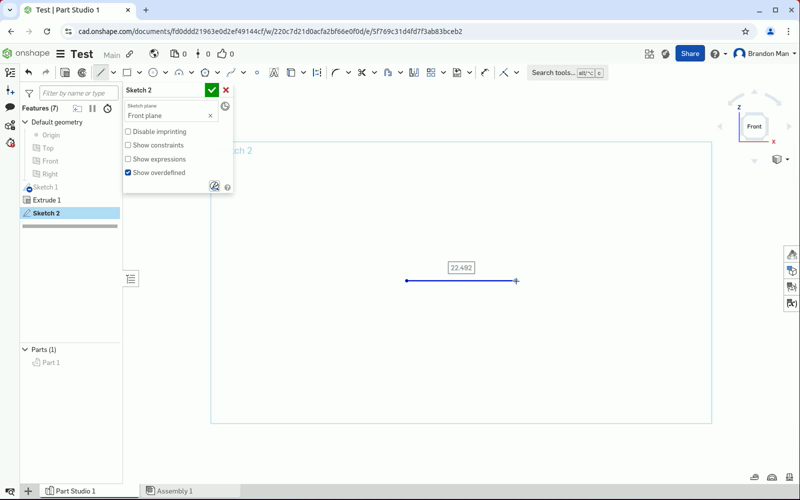
mouse_move(516, 171)
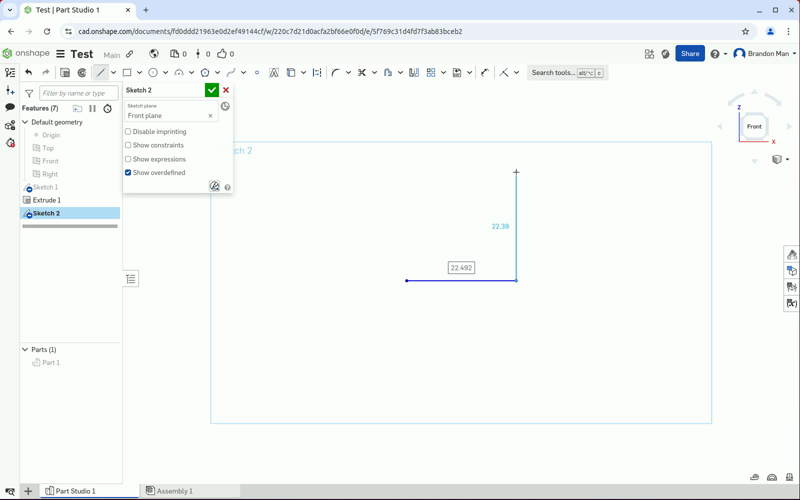
click(516, 171)
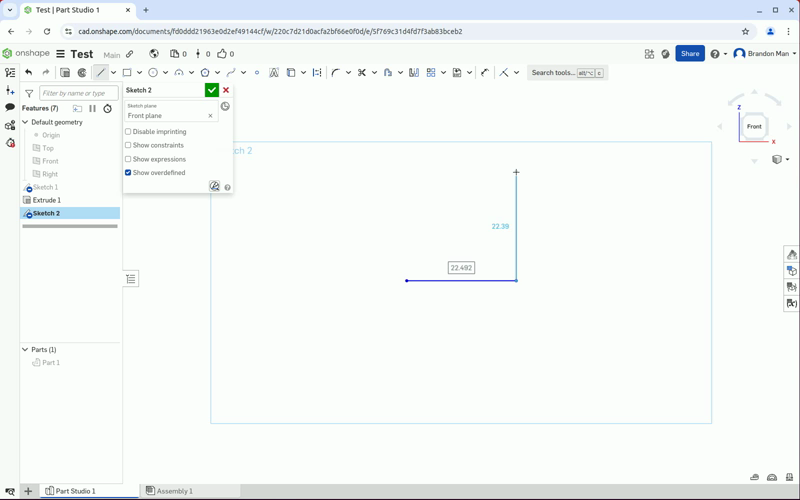
key_up(shift)
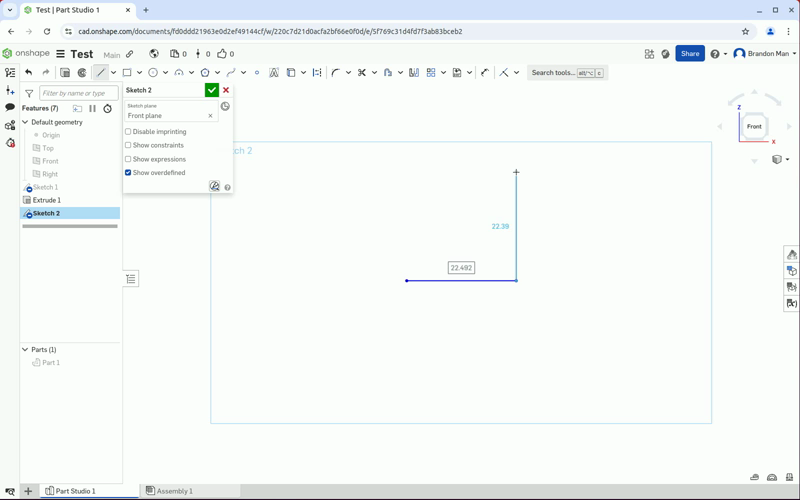
key_down(shift)
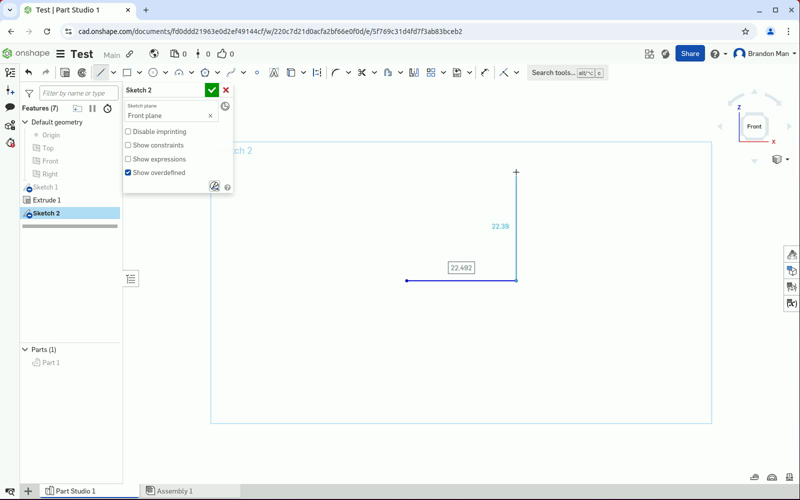
mouse_move(406, 171)
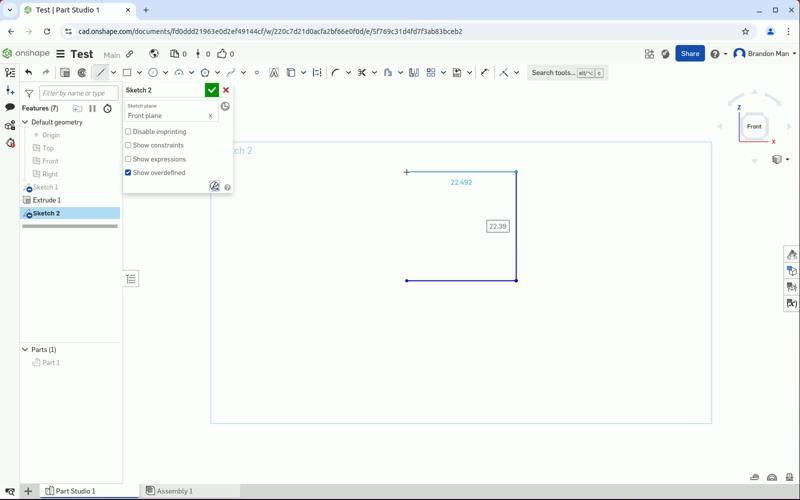
click(406, 171)
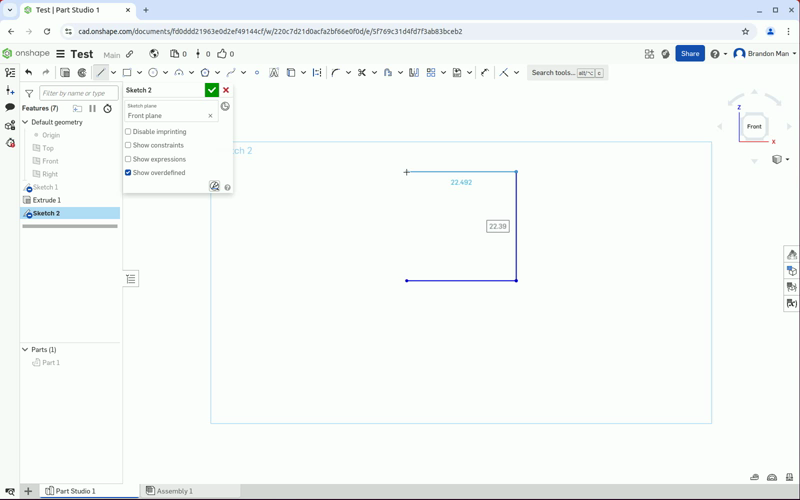
key_up(shift)
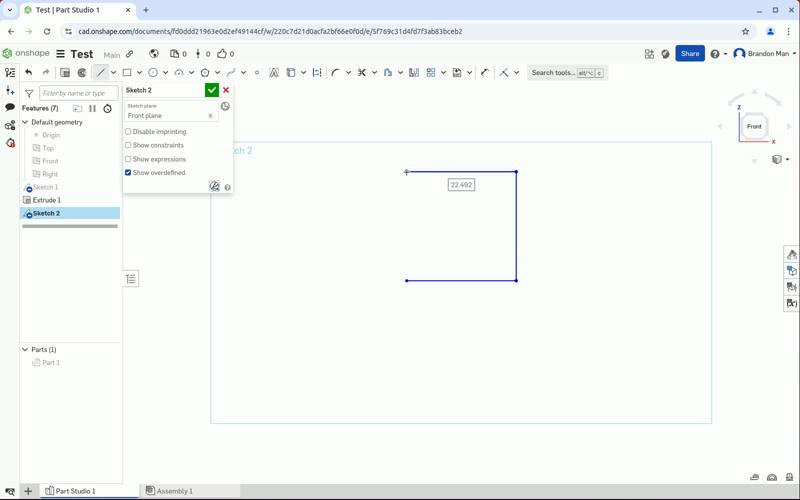
key_down(shift)
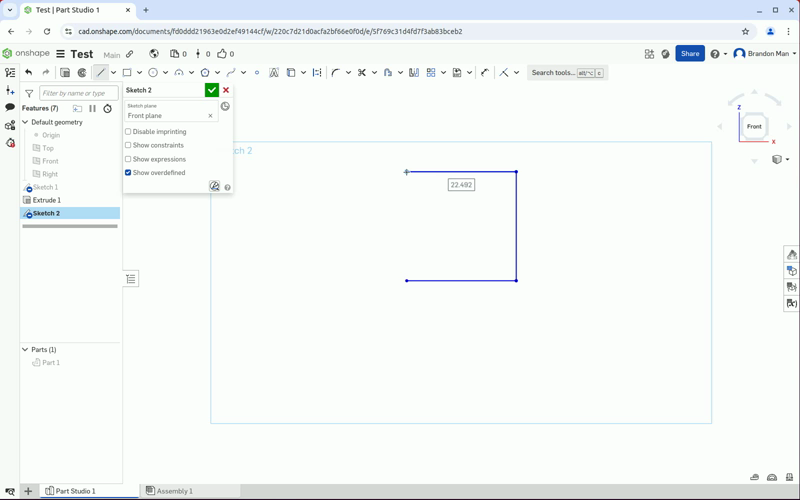
mouse_move(406, 280)
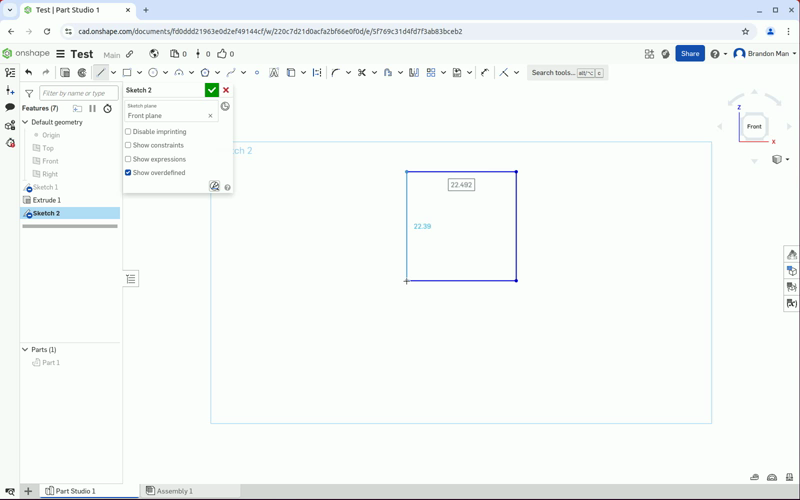
key_up(shift)
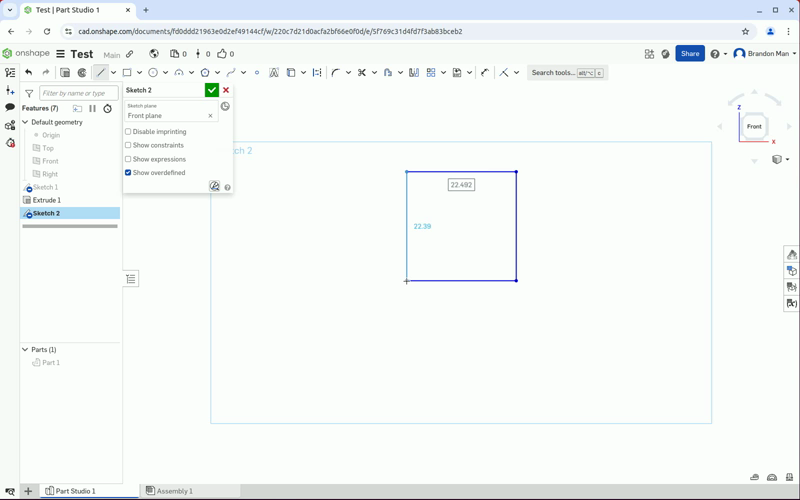
click(406, 280)
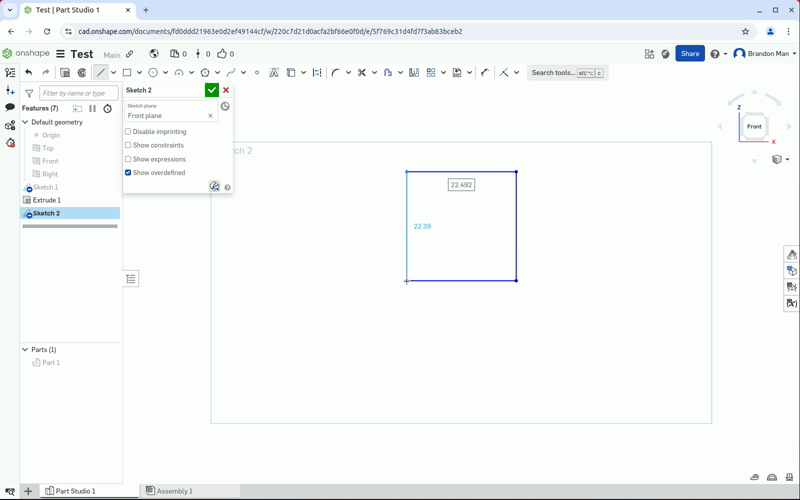
key(esc)
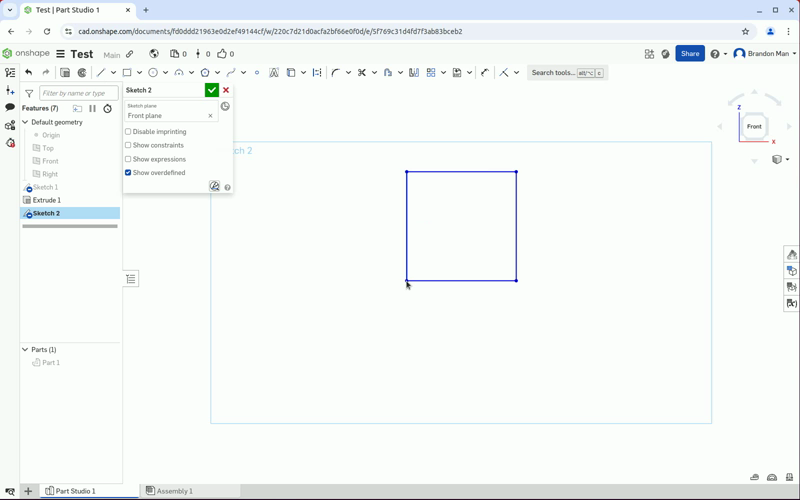
mouse_move(494, 246)
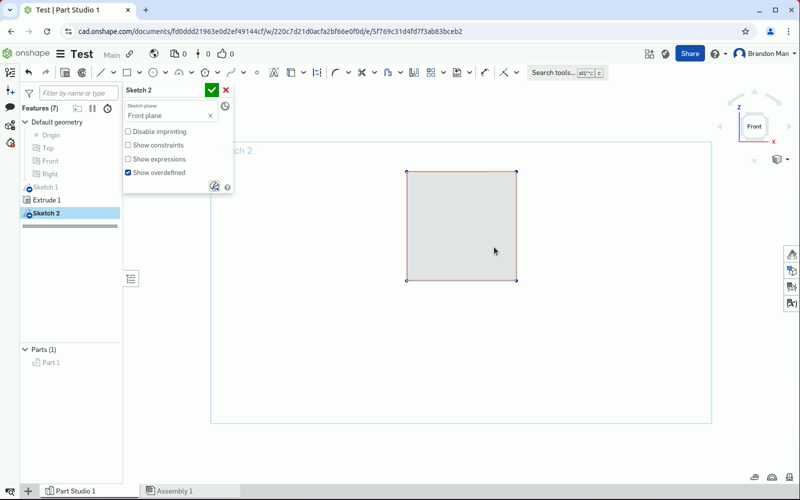
click(494, 246)
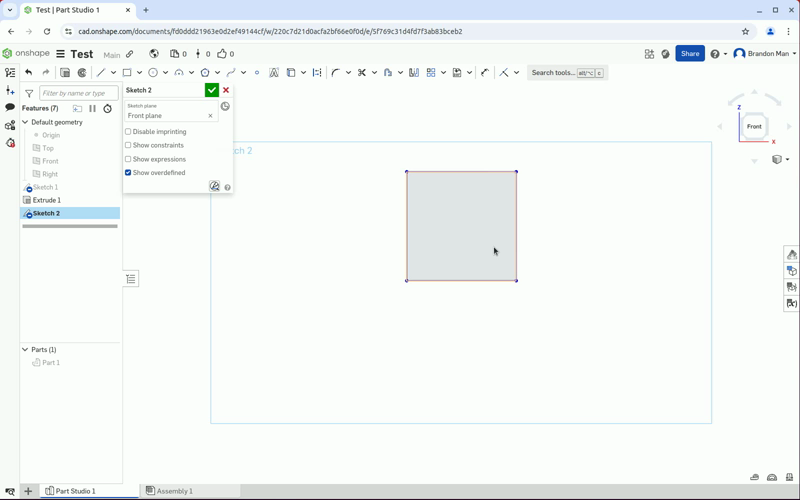
mouse_move(73, 352)
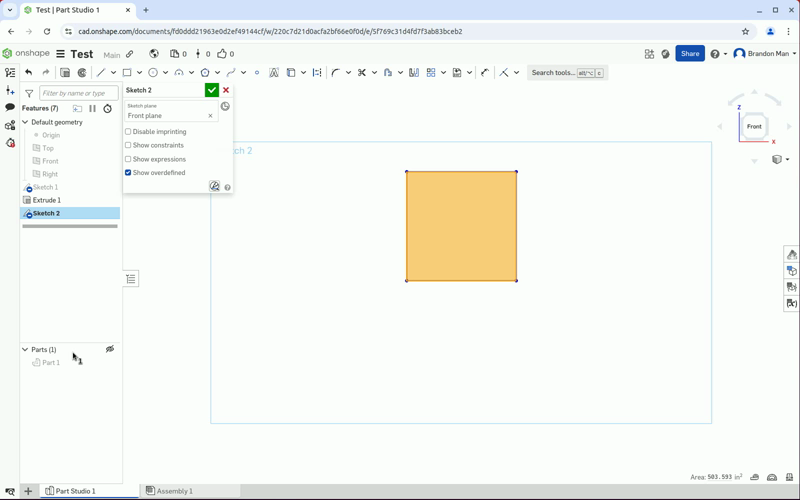
key(shift+y)
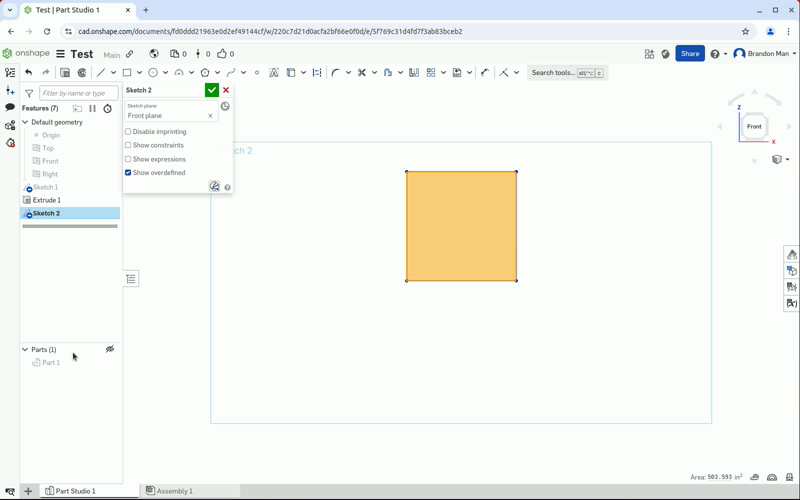
key(shift+e)
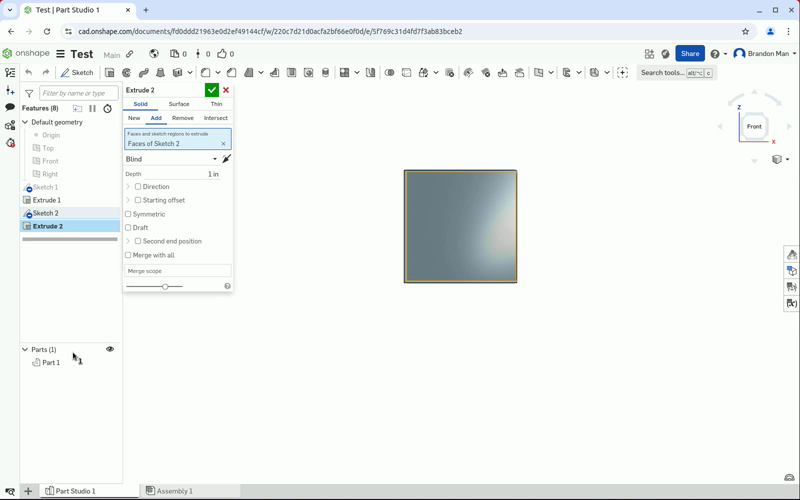
mouse_move(143, 106)
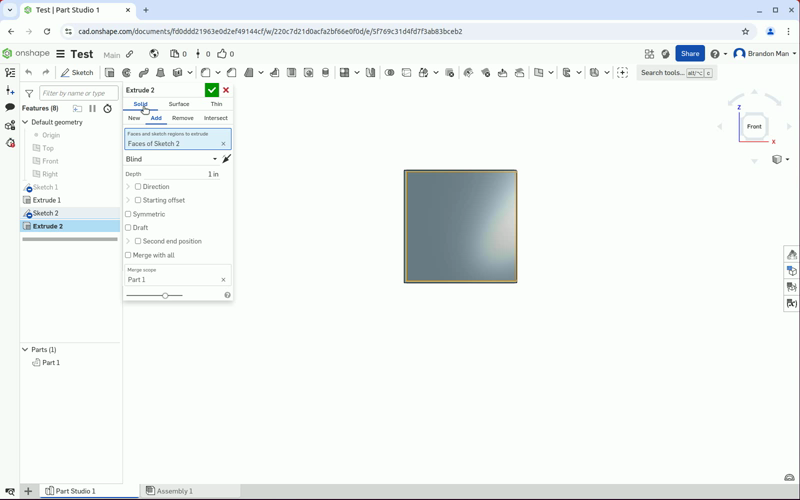
click(143, 106)
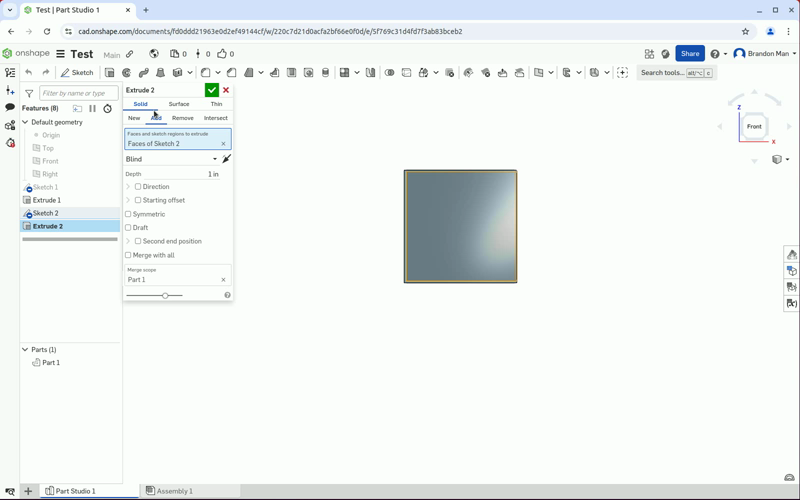
mouse_move(186, 120)
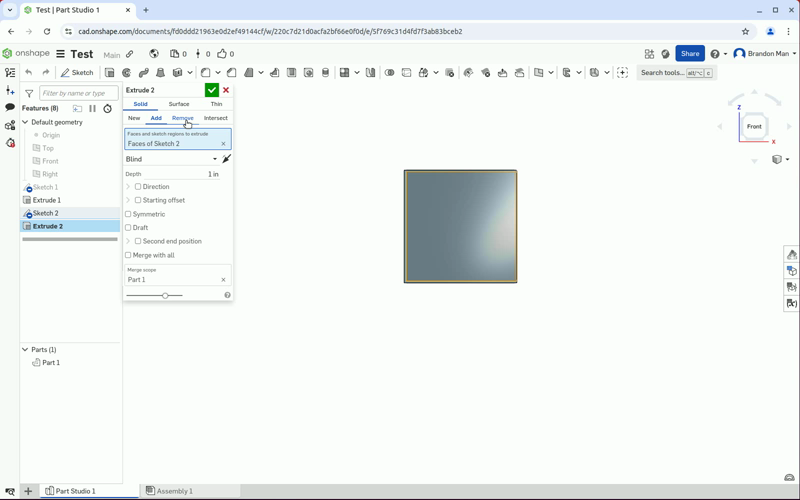
click(186, 120)
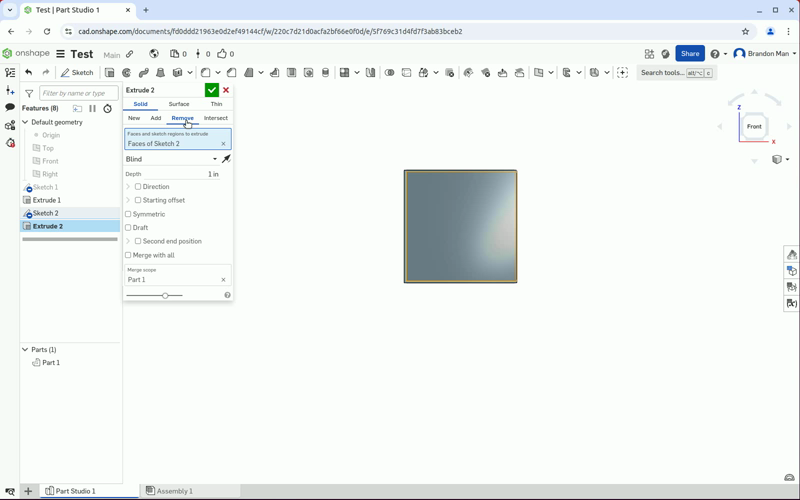
key(tab, 4)
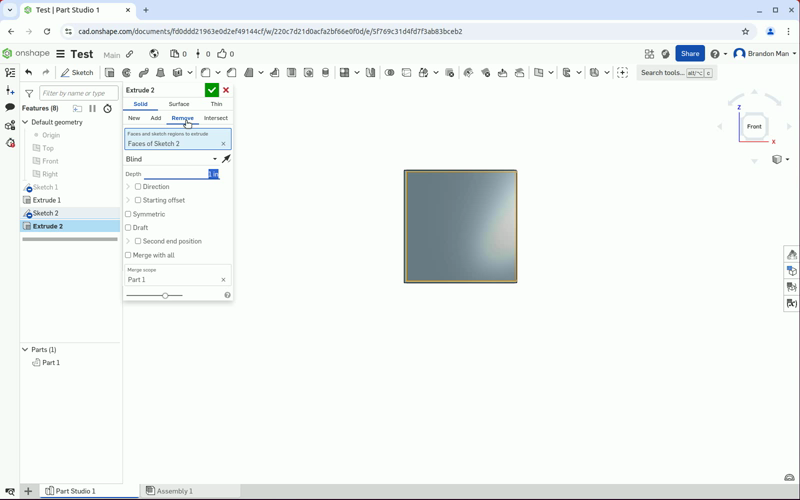
text(-23.108)
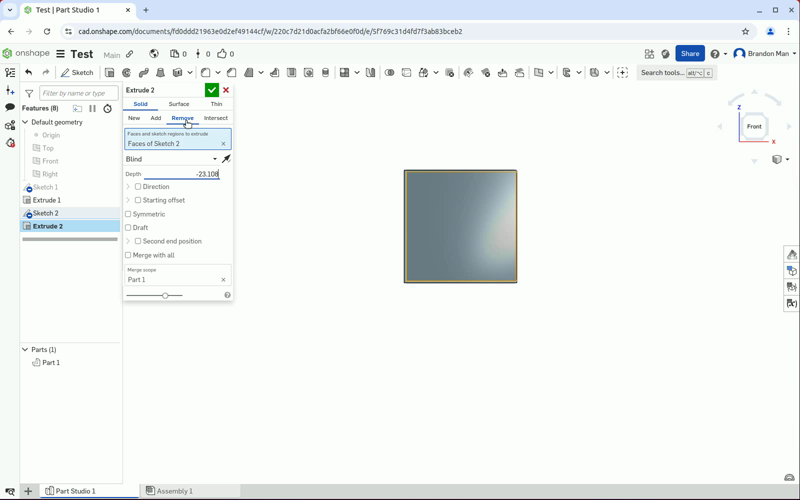
key(tab, 3)
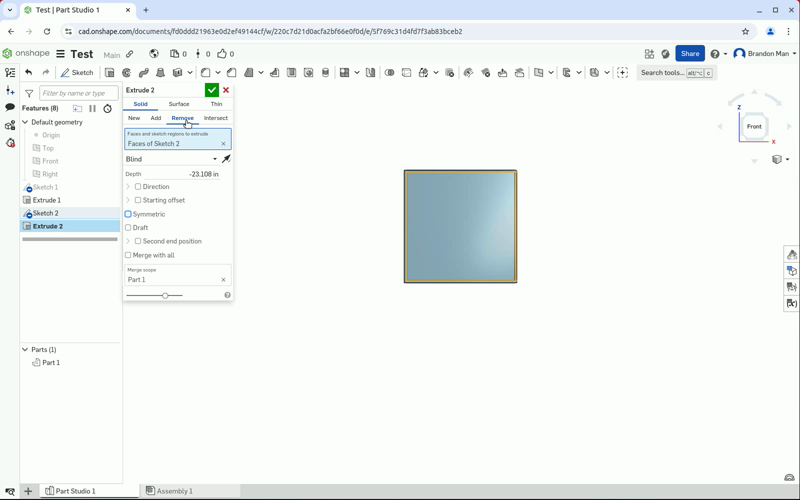
key(space)
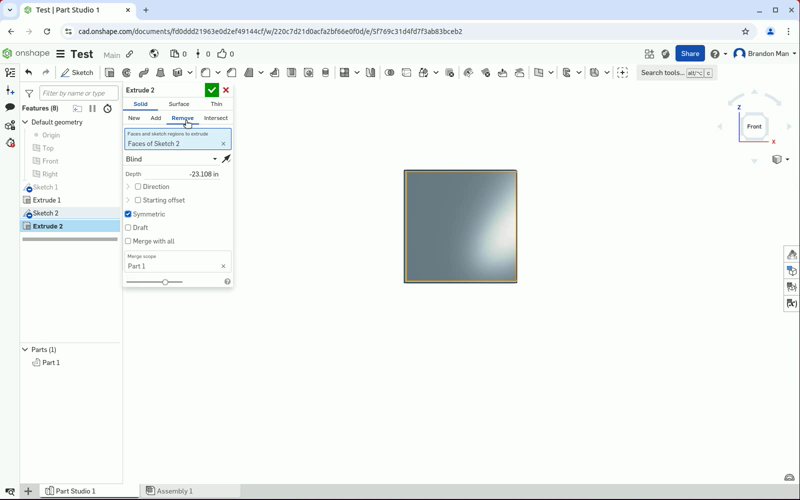
key(tab, 2)
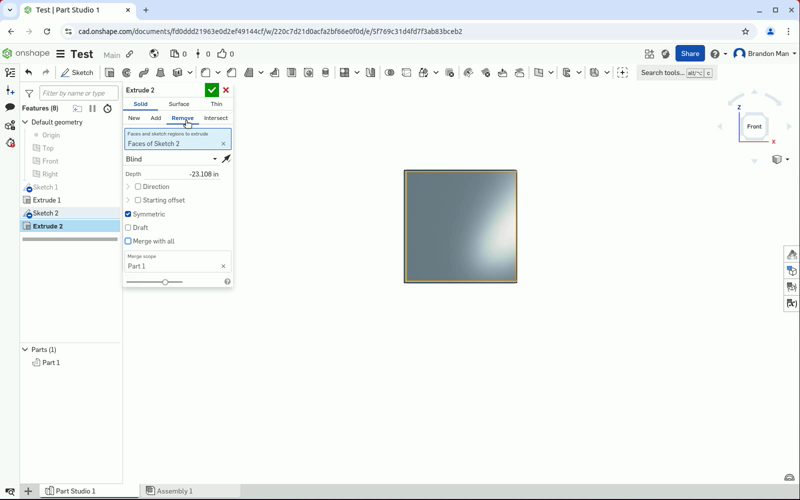
key(space)
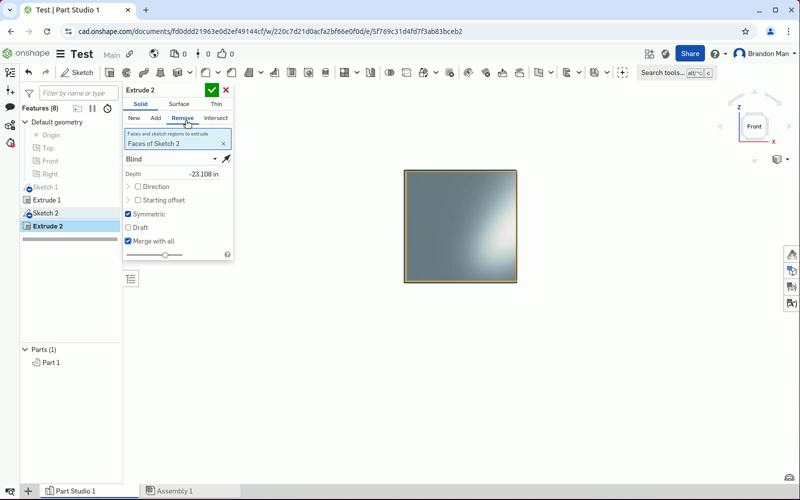
key(enter)
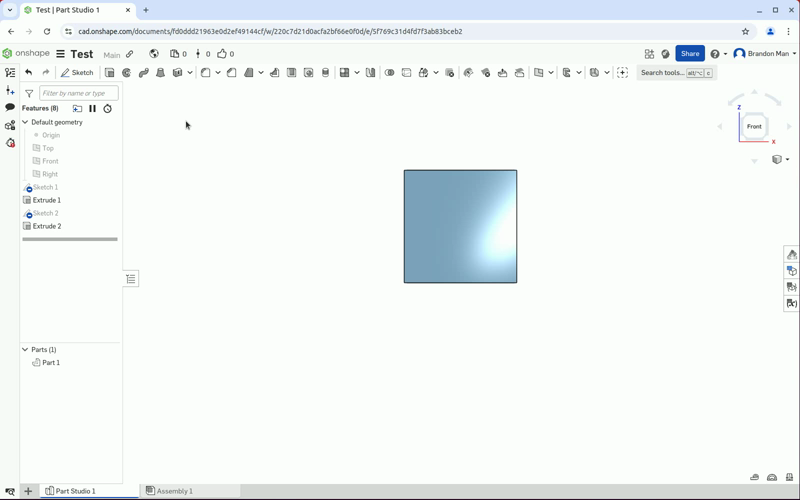
key(shift+h)
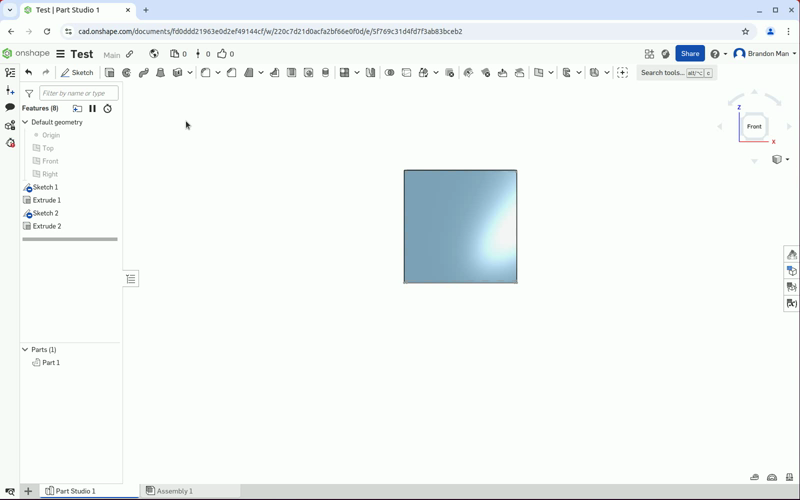
key(shift+h)
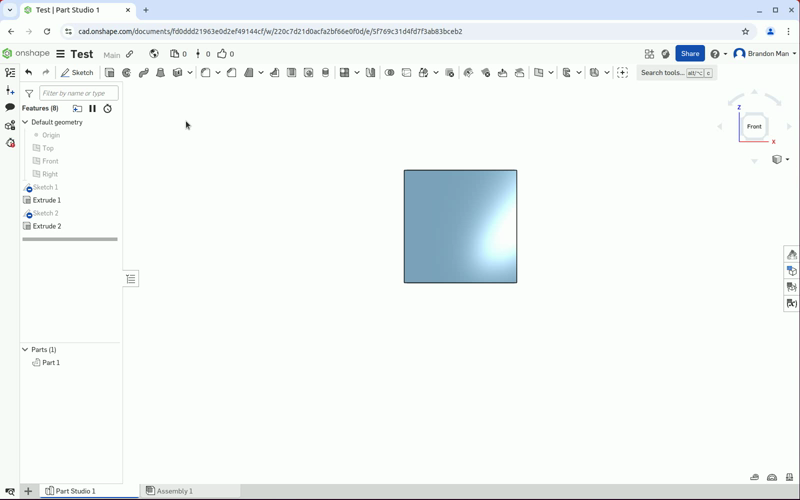
mouse_move(73, 189)
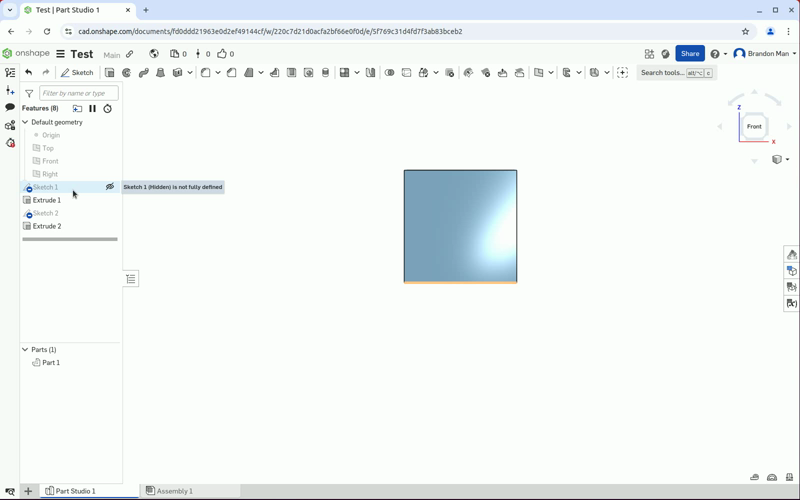
click(73, 189)
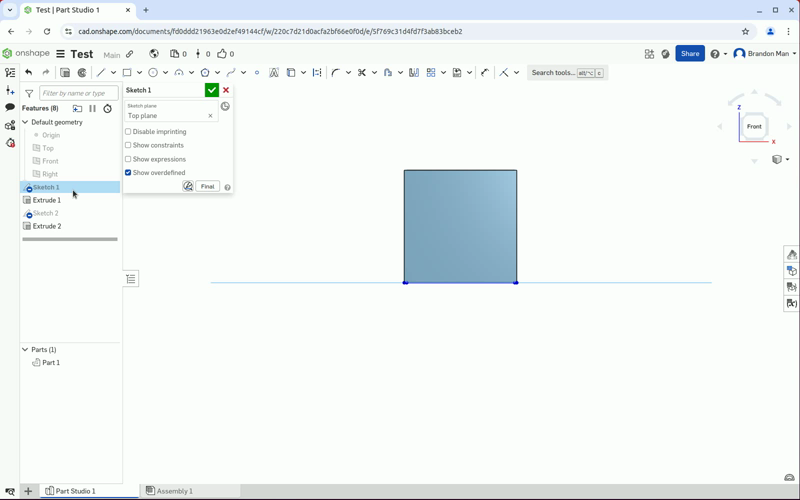
mouse_move(229, 92)
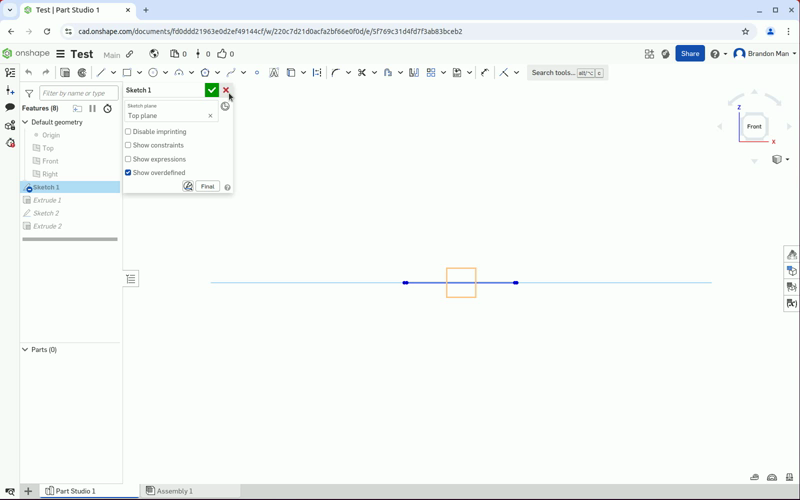
click(229, 92)
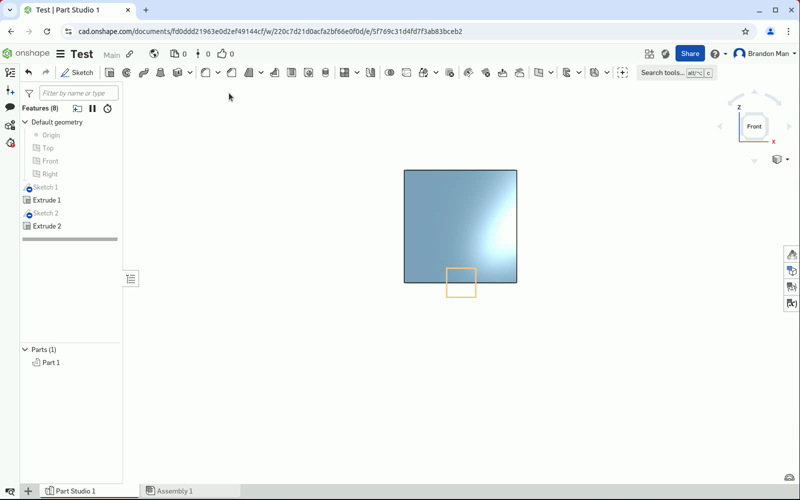
mouse_move(73, 352)
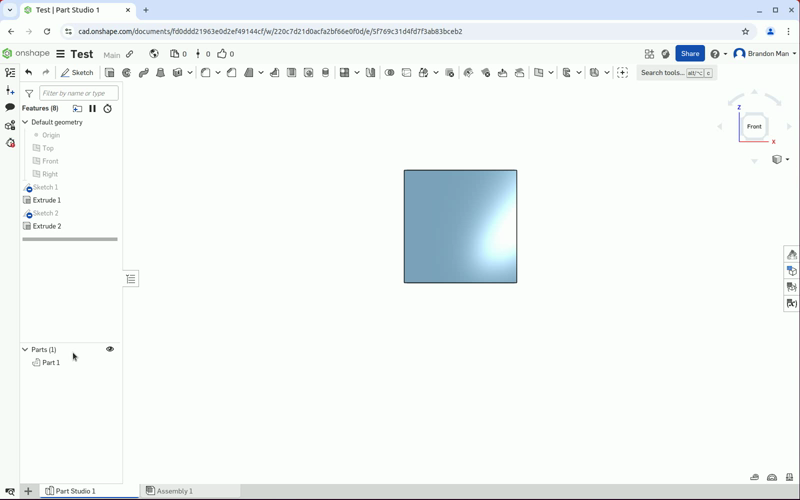
key(y)
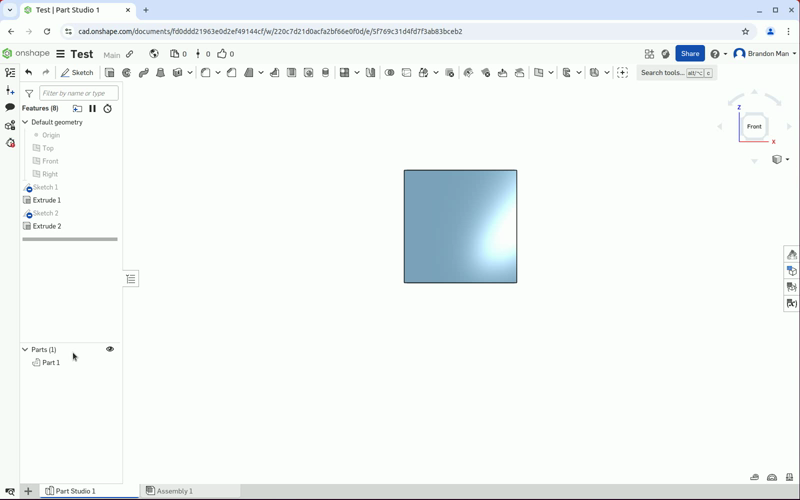
key(shift+p)
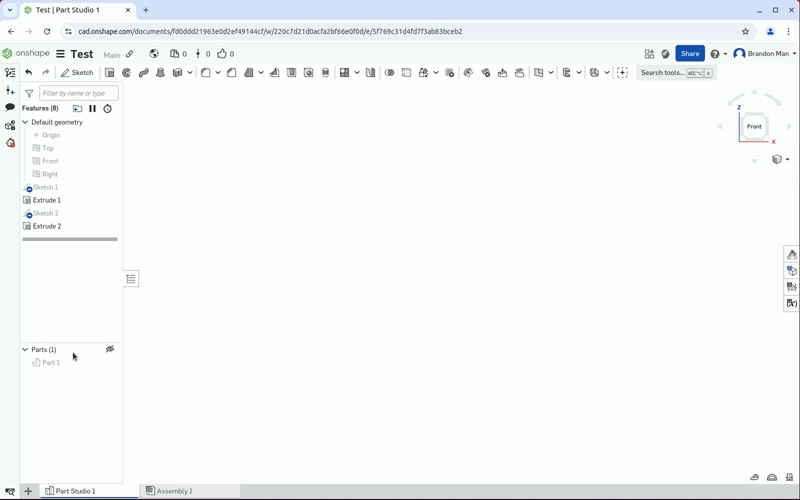
key(space)
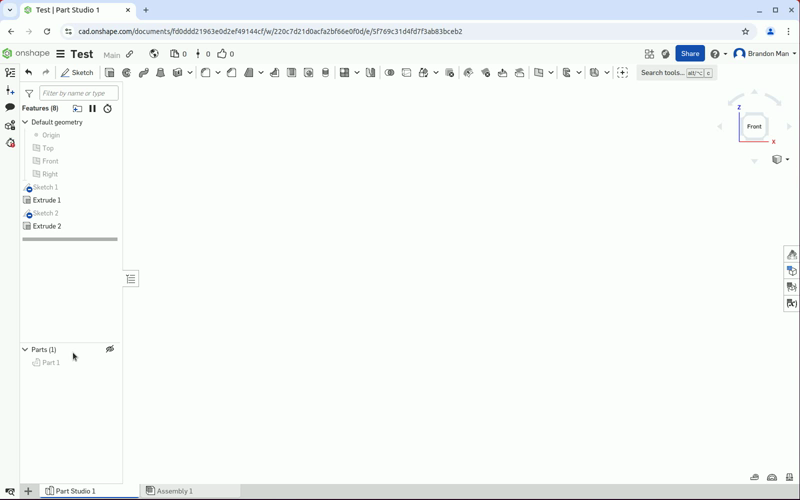
key_down(shift)
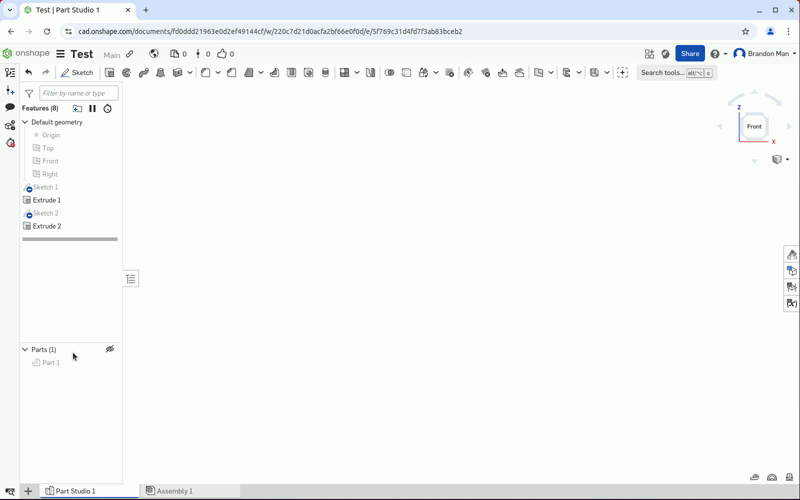
key(left)
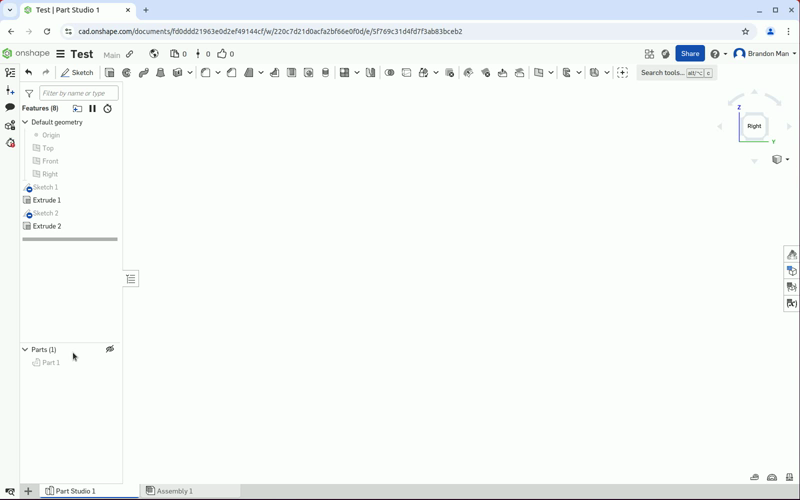
key_up(shift)
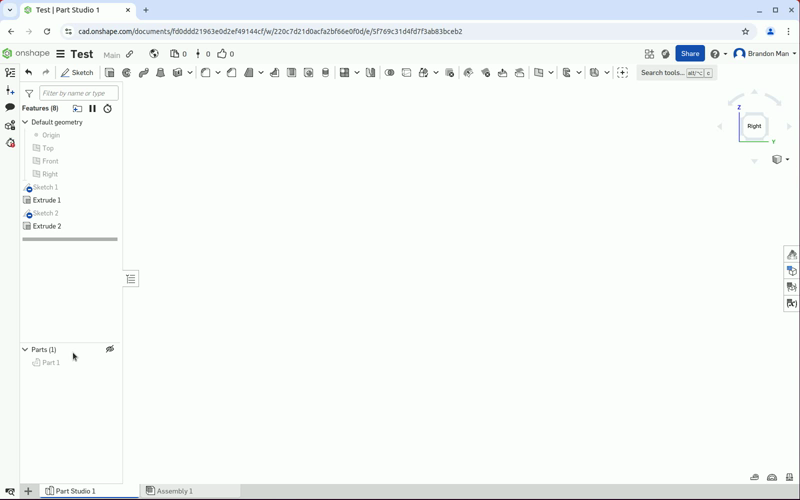
mouse_move(73, 352)
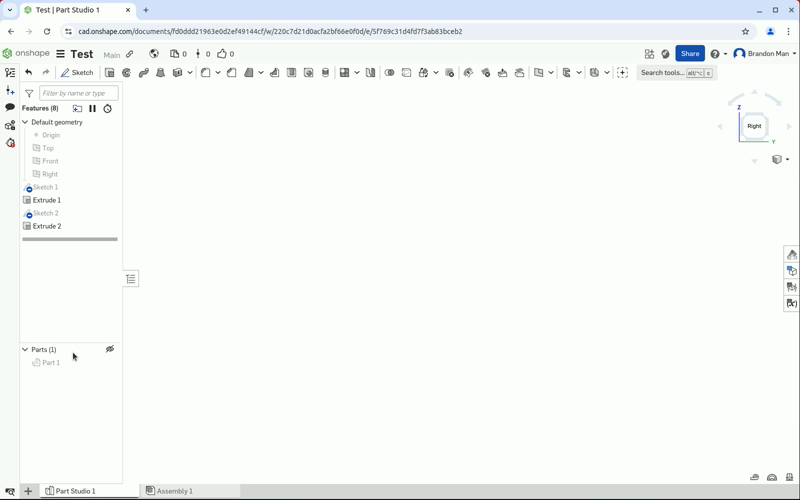
key(shift+y)
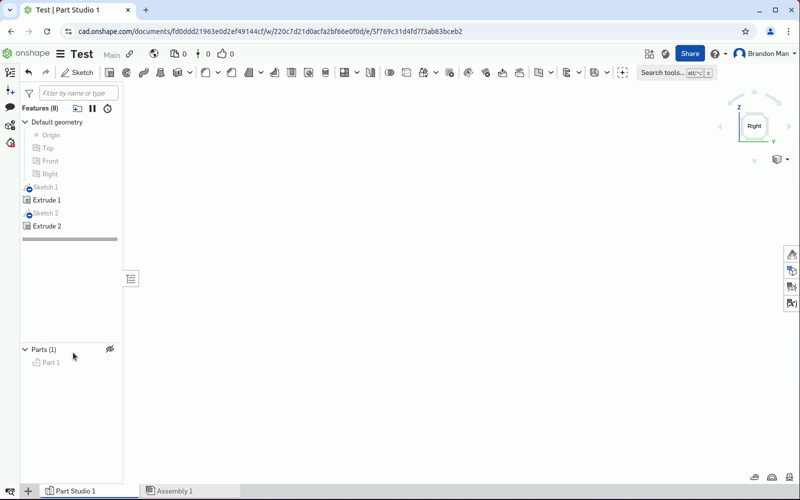
key(shift+s)
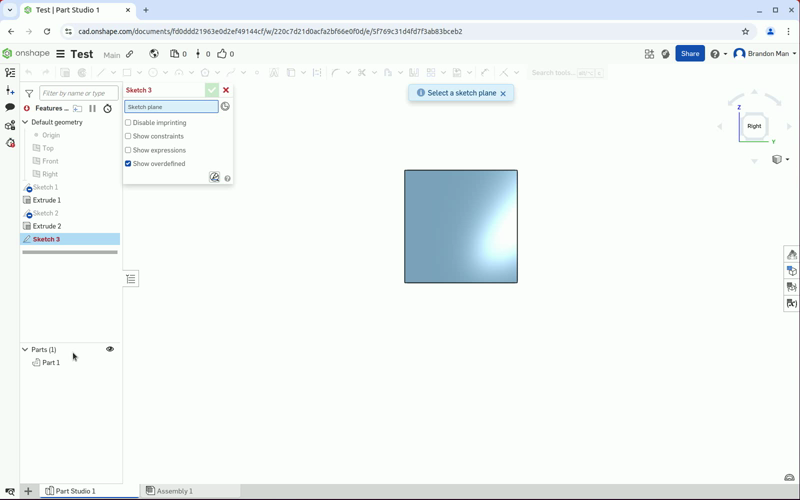
mouse_move(73, 176)
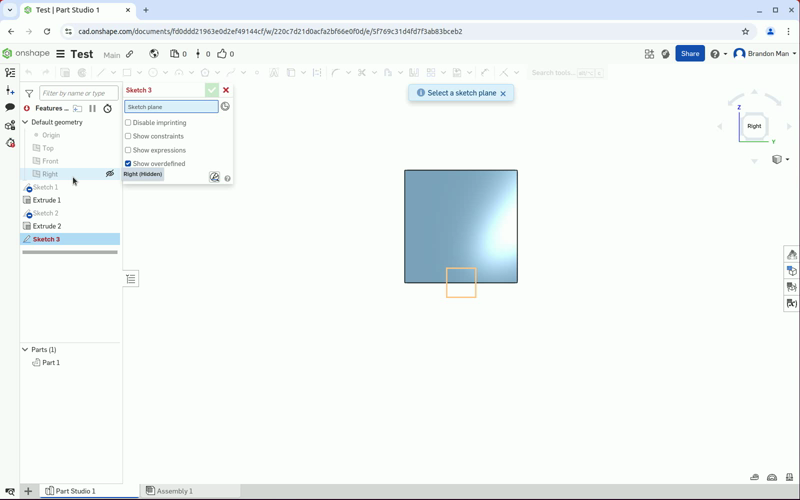
click(73, 176)
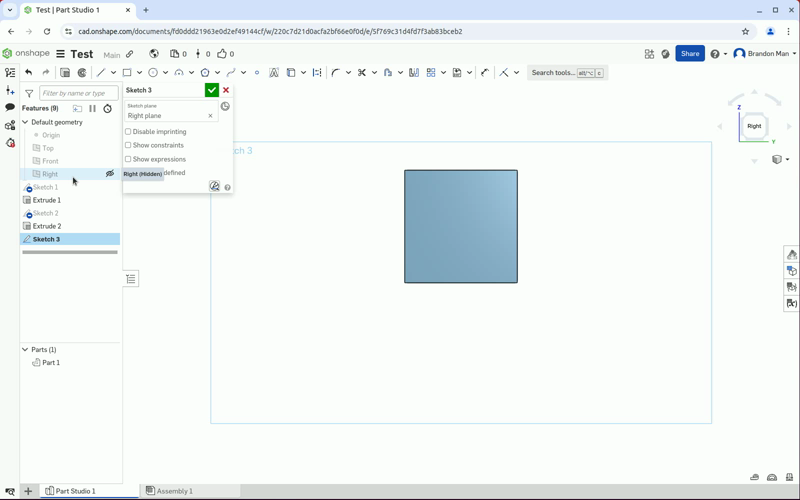
mouse_move(73, 352)
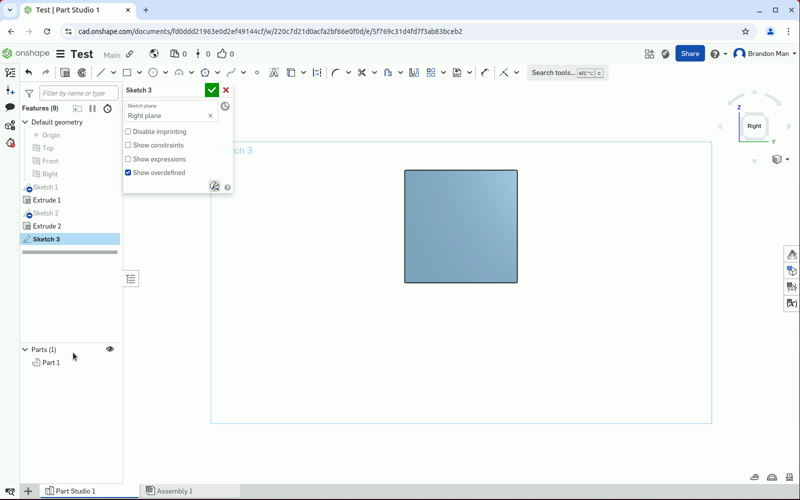
key(y)
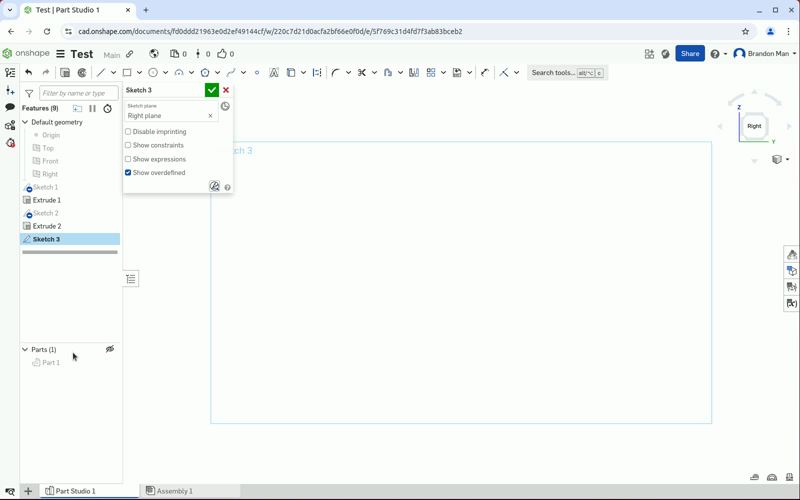
key(l)
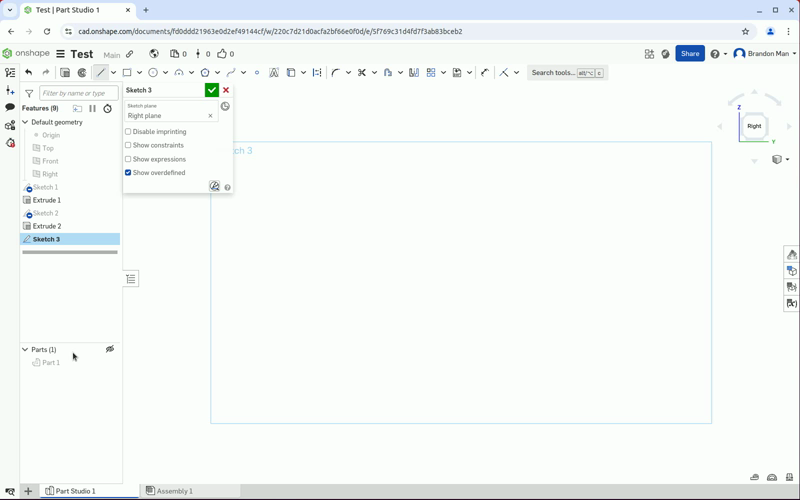
key_down(shift)
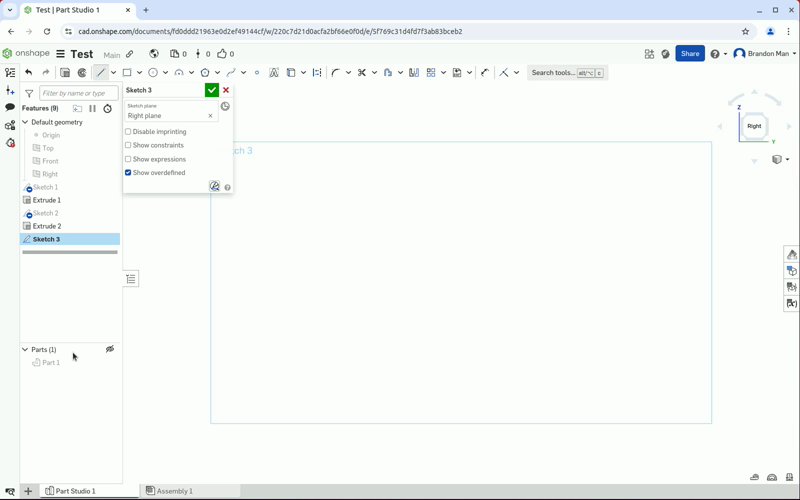
mouse_move(406, 280)
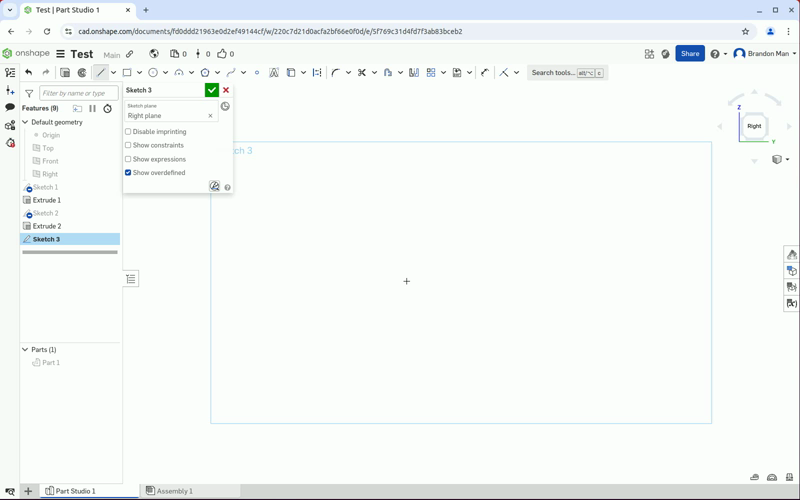
click(406, 280)
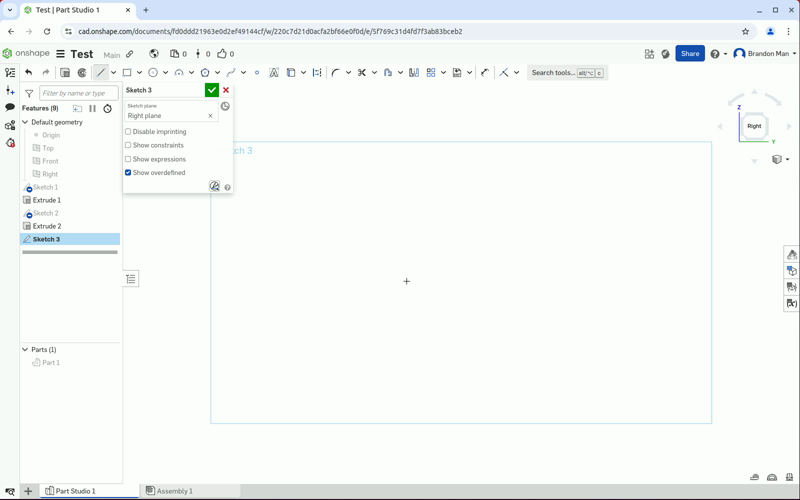
key_up(shift)
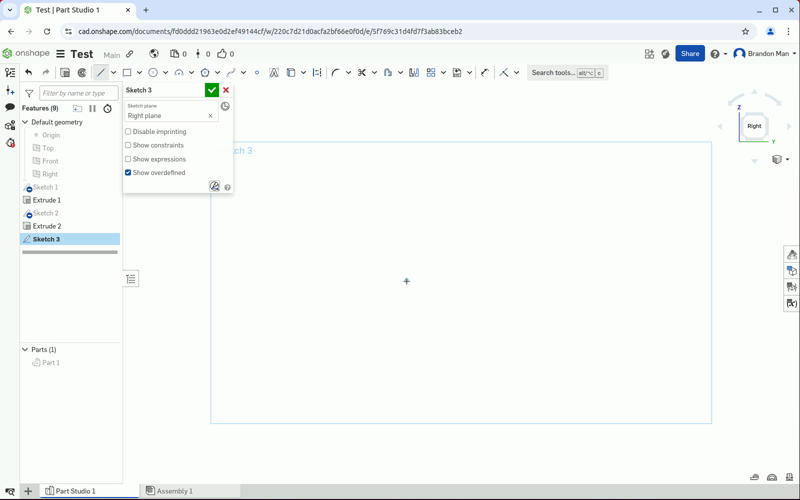
key_down(shift)
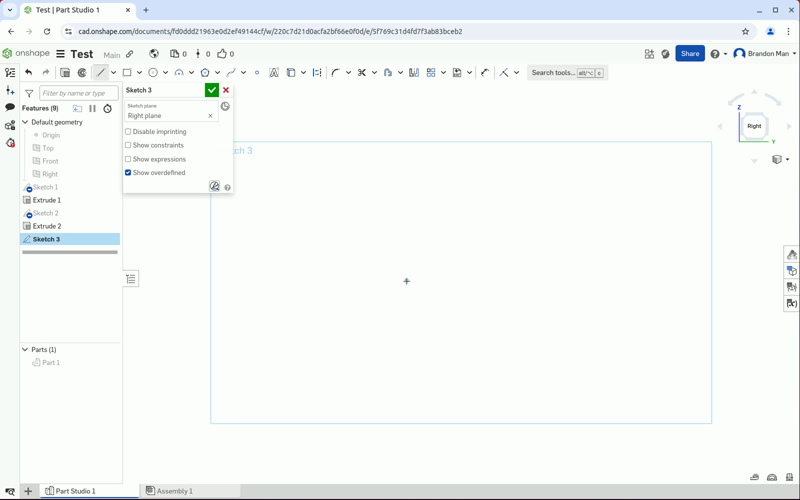
mouse_move(516, 280)
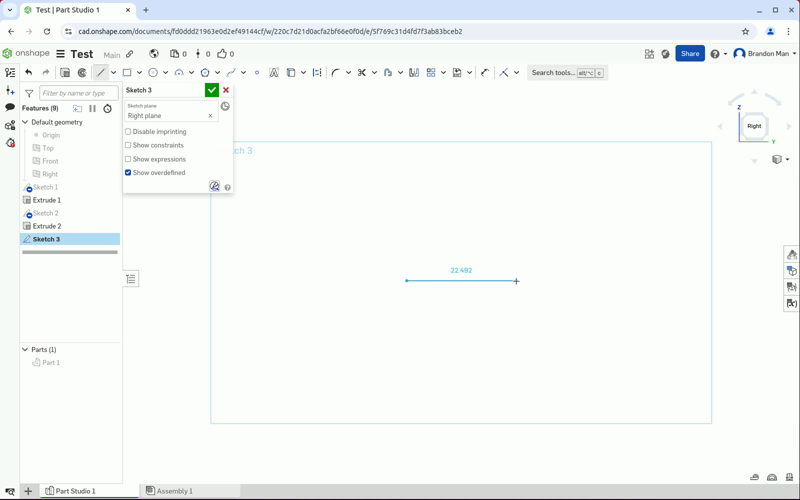
click(516, 280)
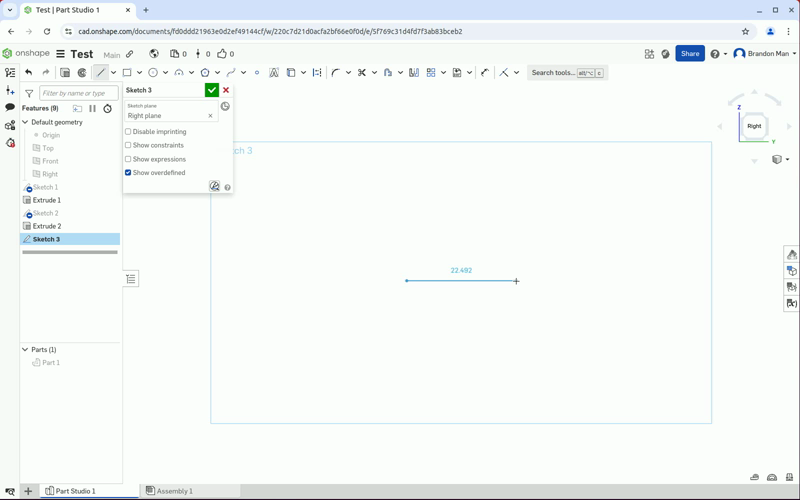
key_up(shift)
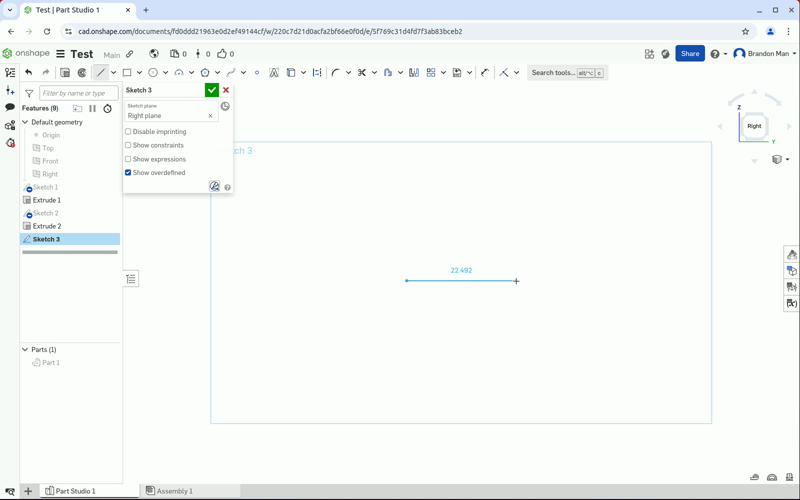
key_down(shift)
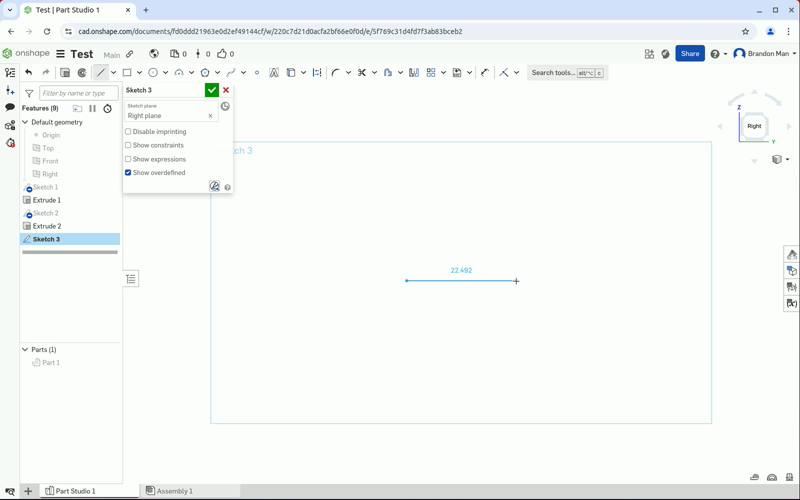
mouse_move(516, 171)
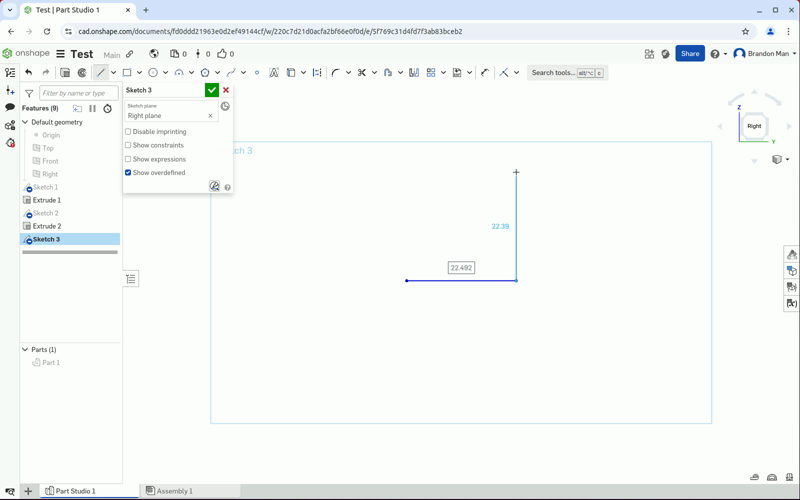
click(516, 171)
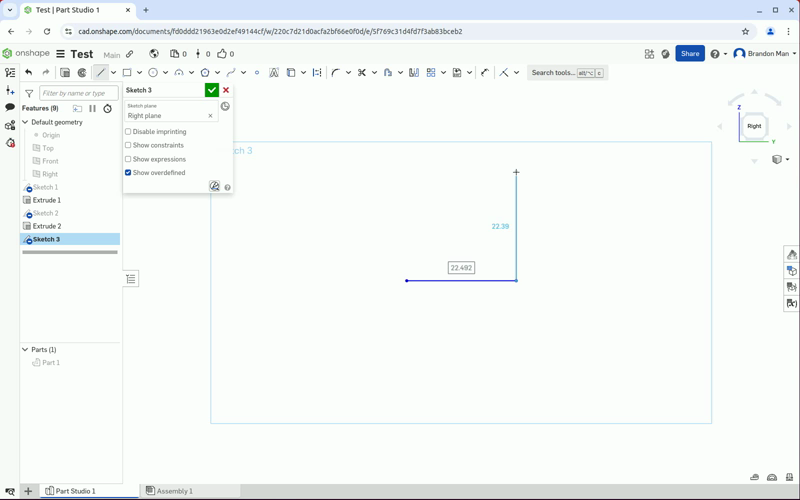
key_up(shift)
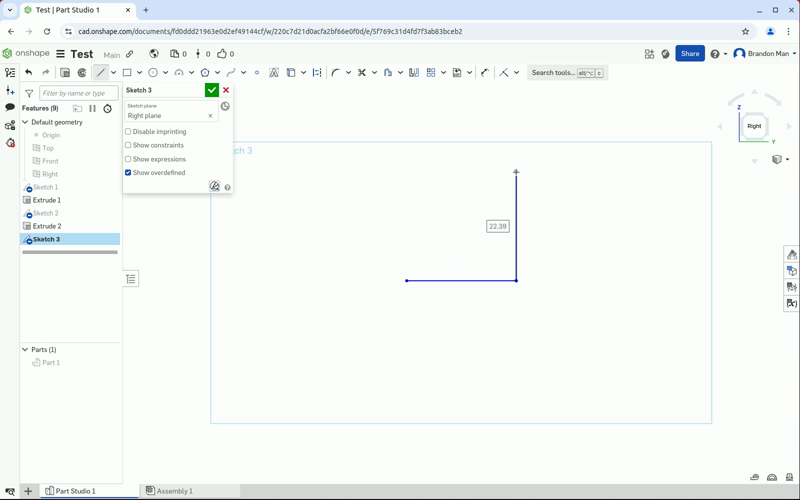
key_down(shift)
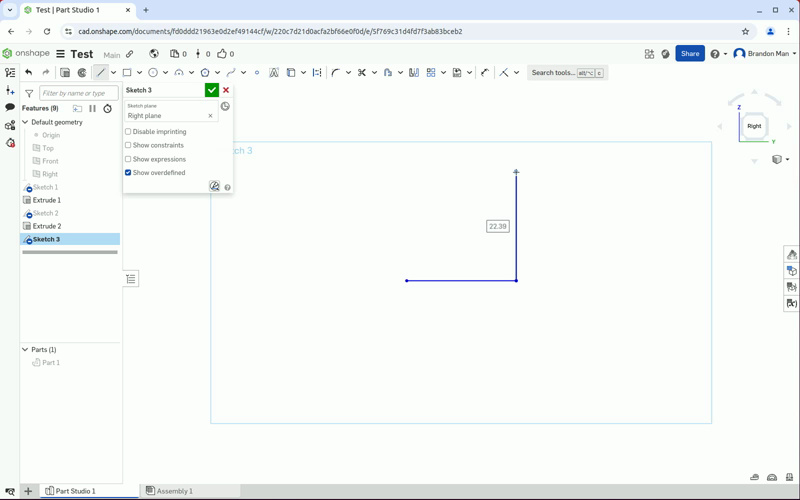
mouse_move(406, 171)
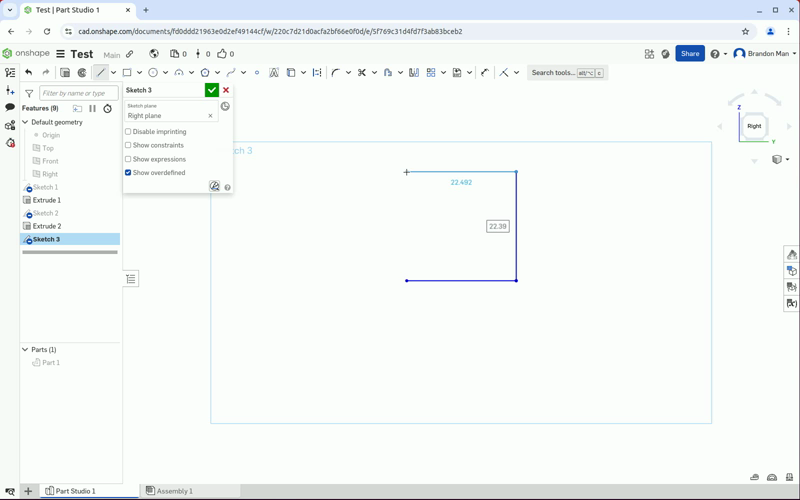
click(406, 171)
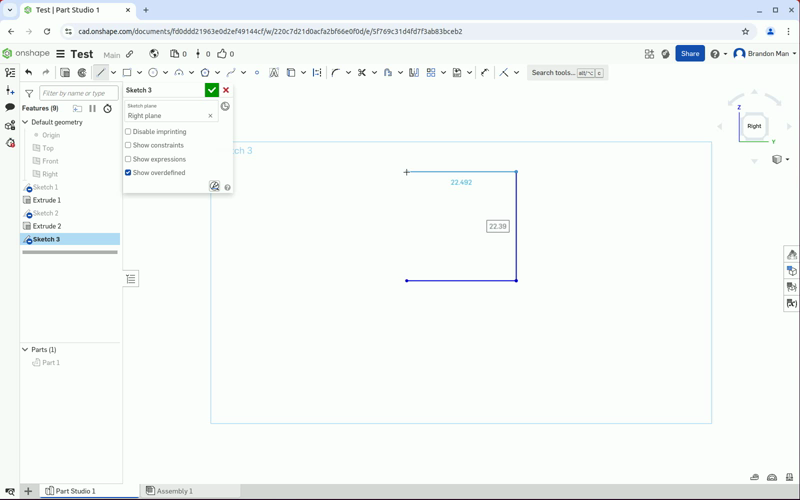
key_up(shift)
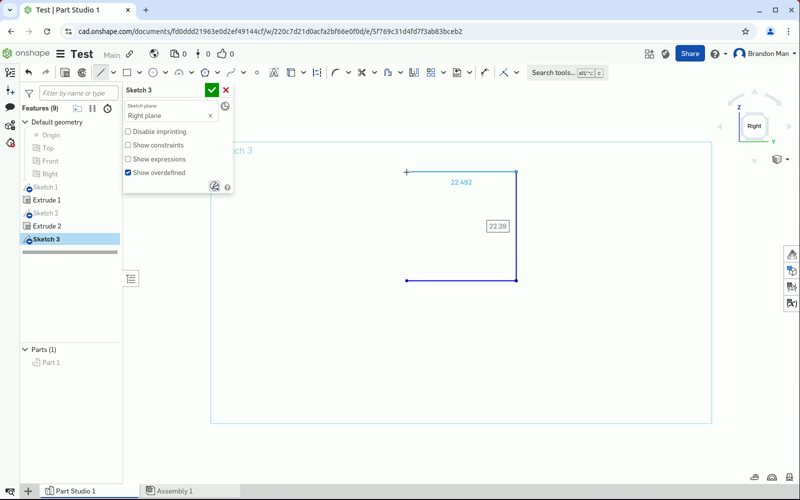
key_down(shift)
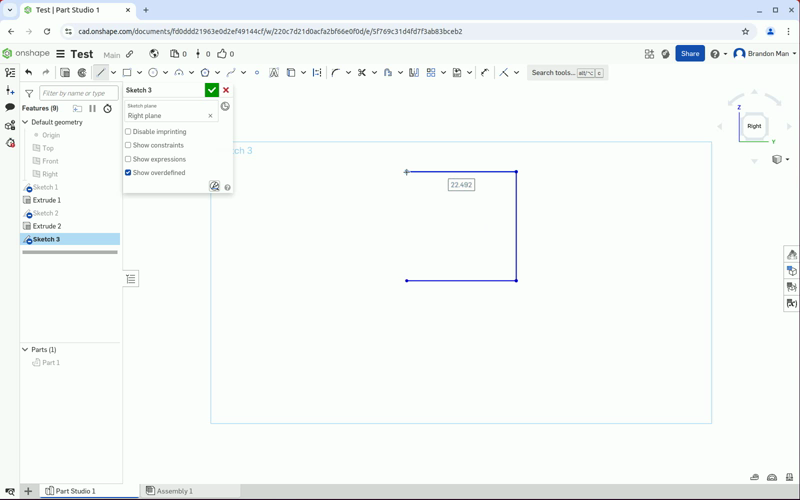
mouse_move(406, 280)
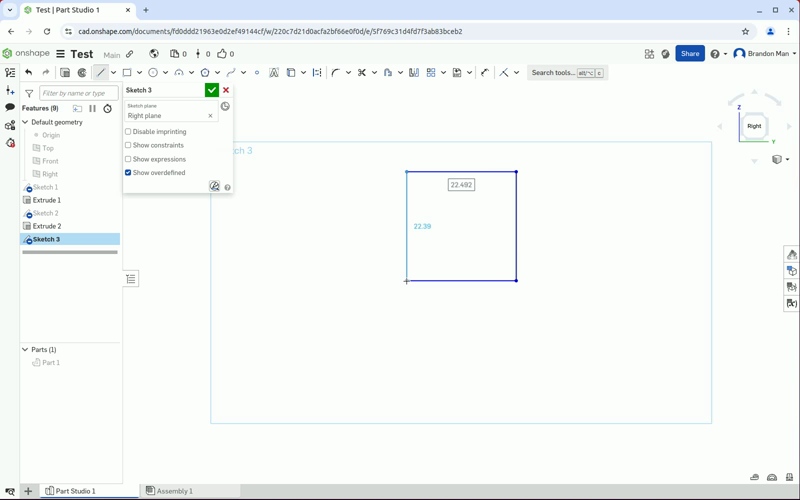
key_up(shift)
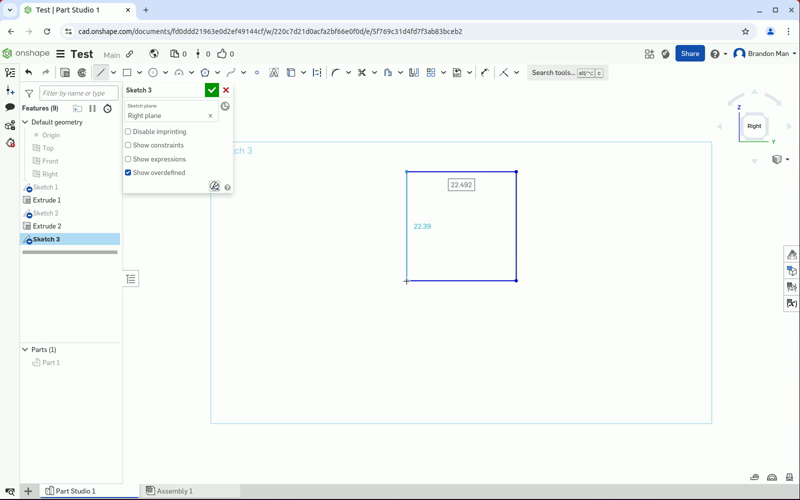
click(406, 280)
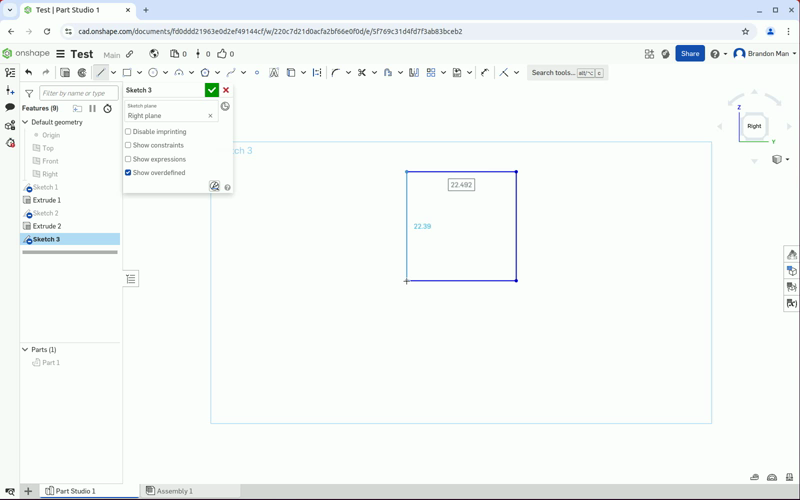
key(esc)
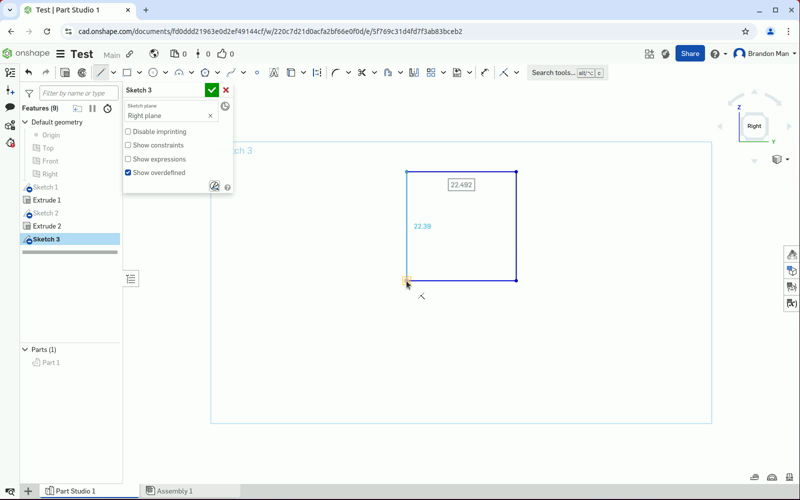
mouse_move(479, 198)
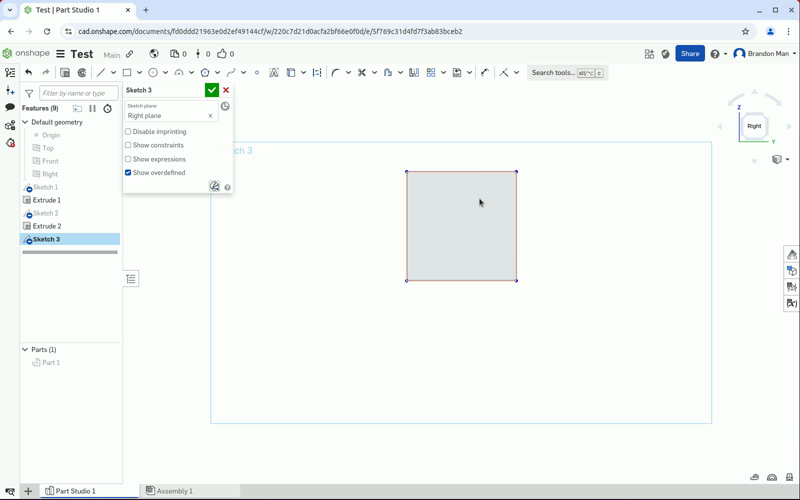
click(479, 198)
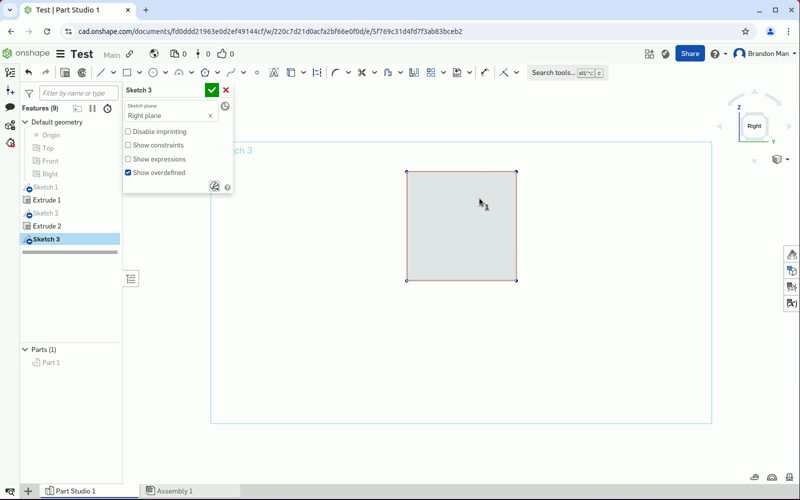
mouse_move(73, 352)
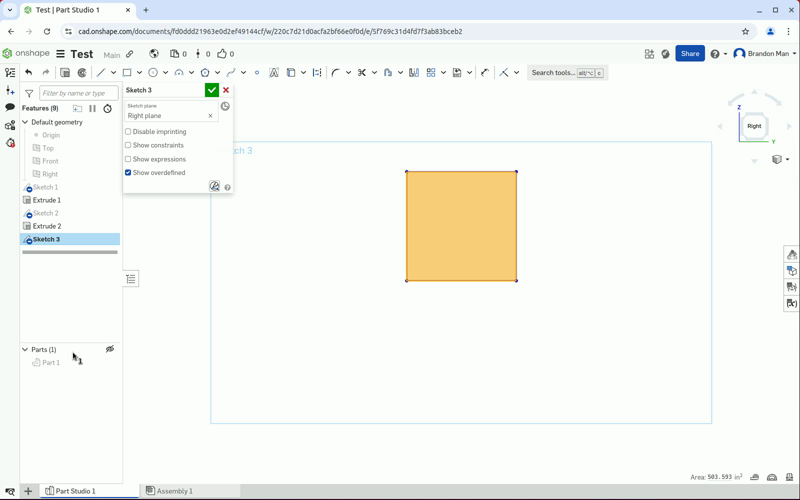
key(shift+y)
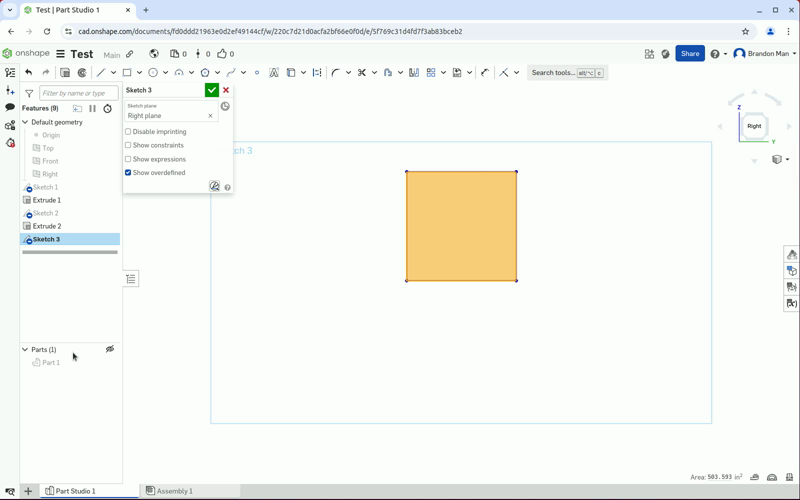
key(shift+e)
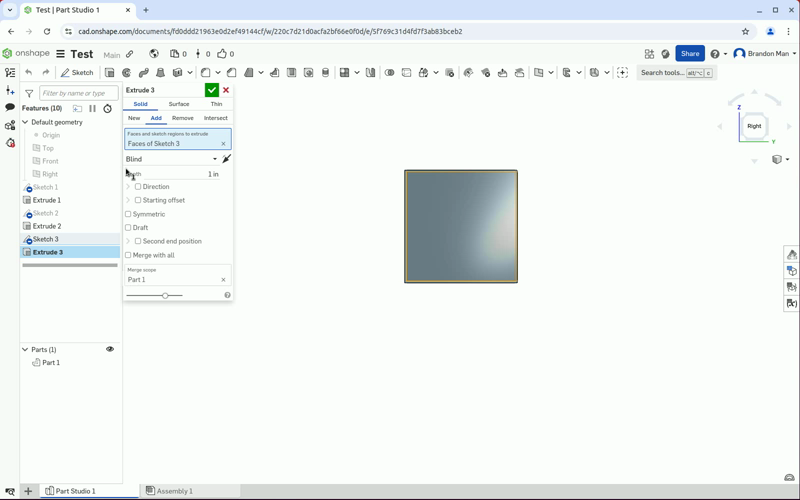
mouse_move(143, 106)
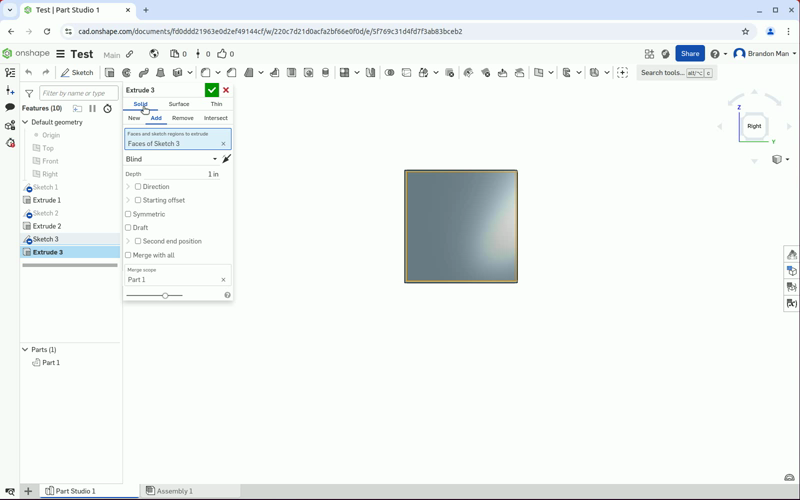
click(143, 106)
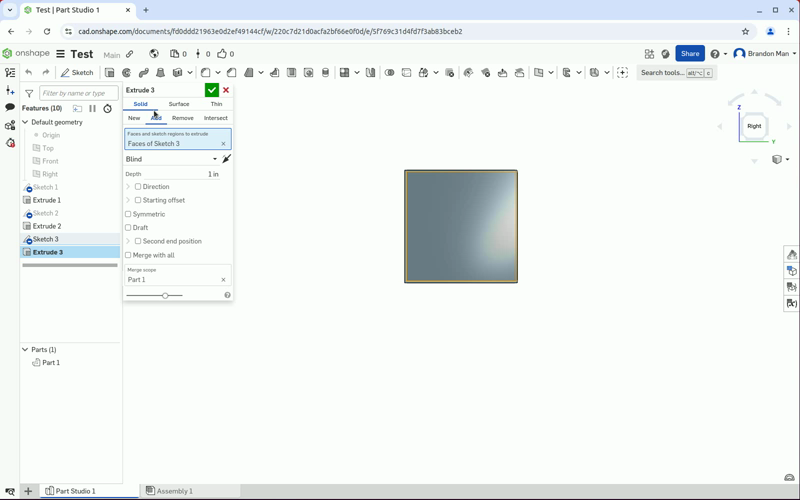
mouse_move(186, 120)
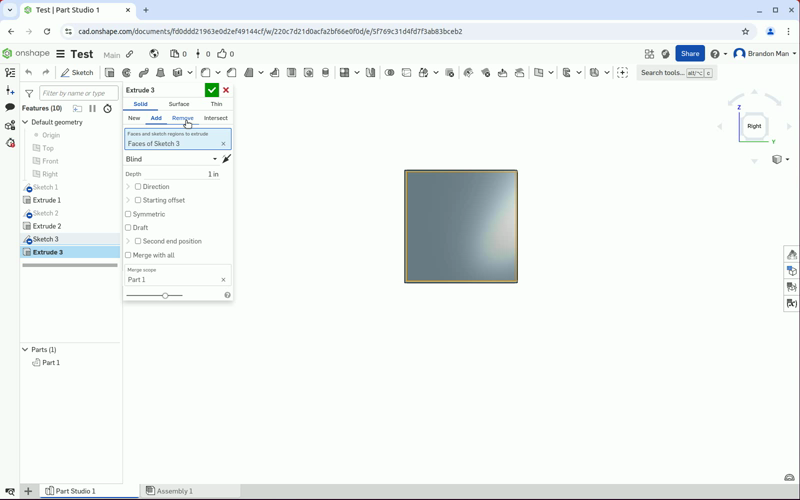
click(186, 120)
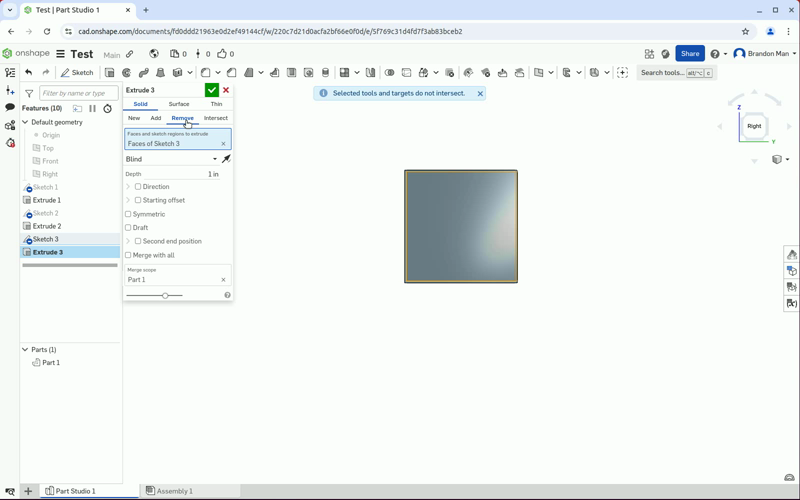
key(tab, 4)
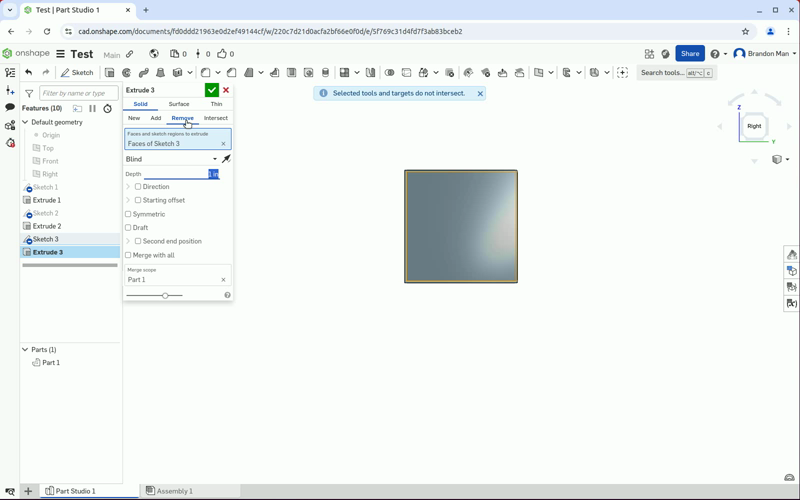
text(-23.108)
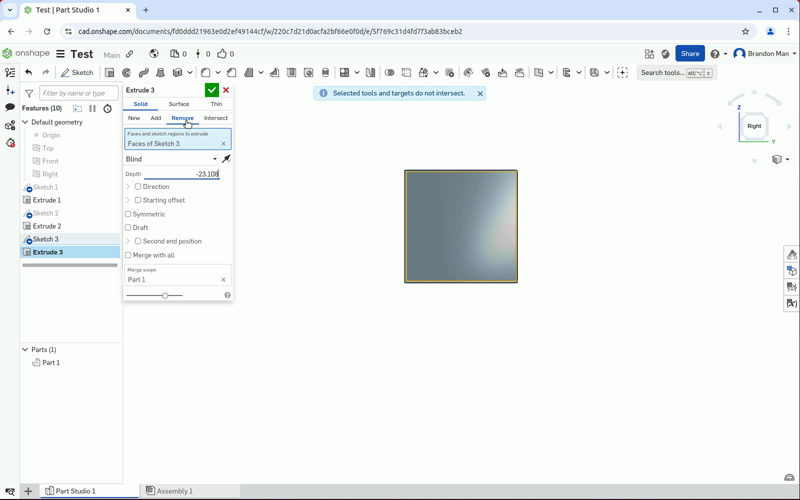
key(tab, 3)
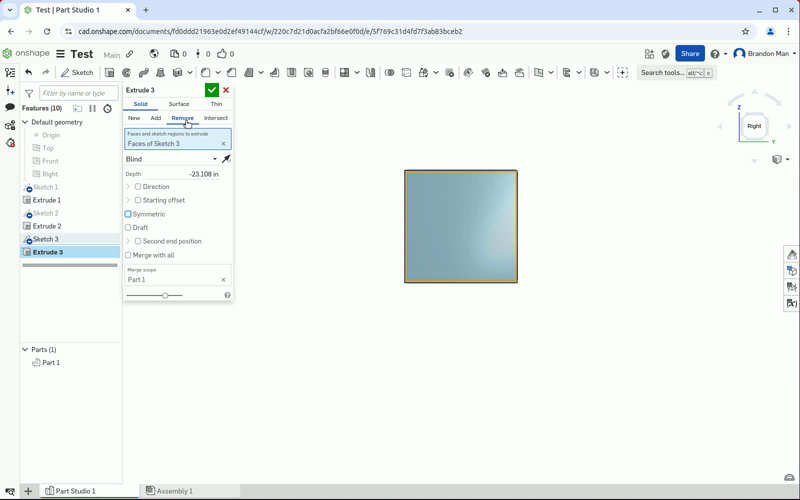
key(space)
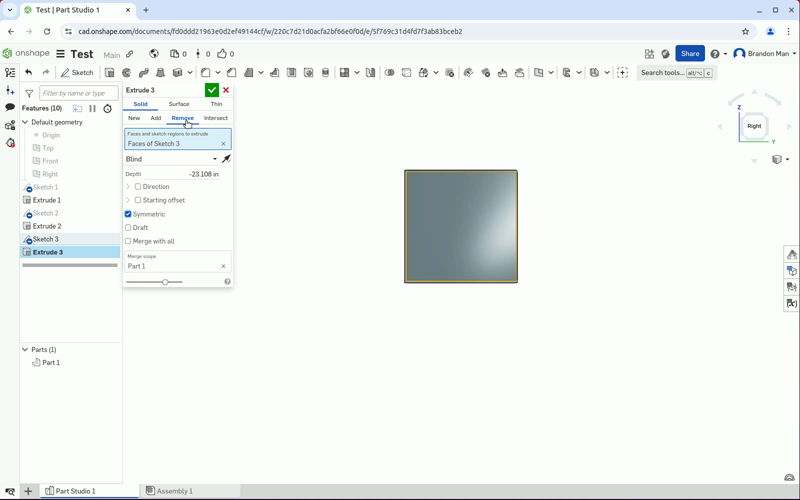
key(tab, 2)
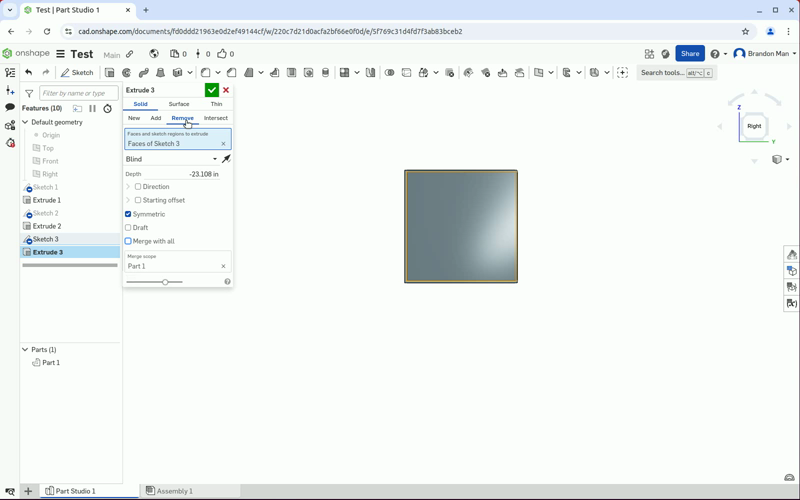
key(space)
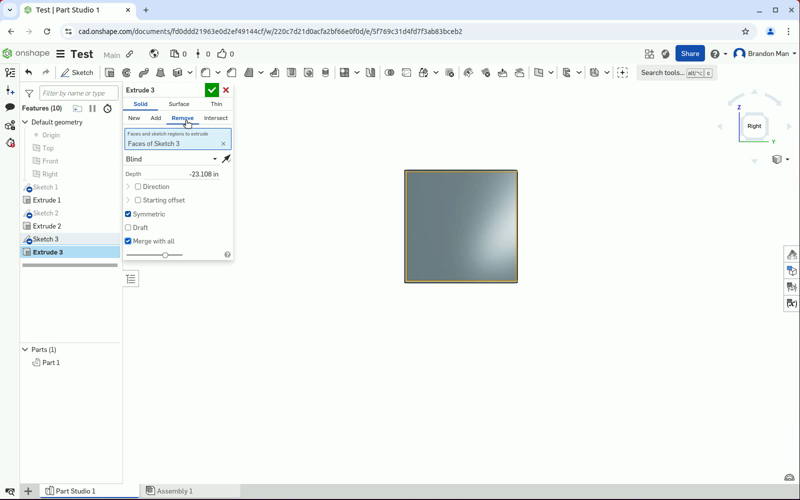
key(enter)
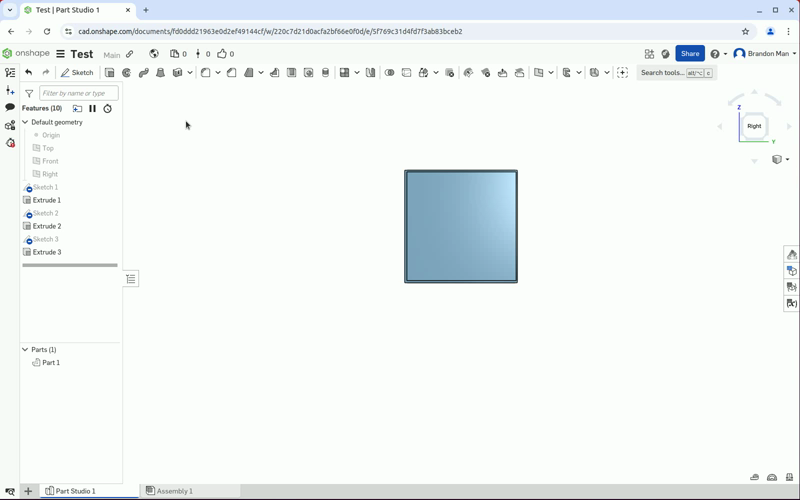
key(shift+h)
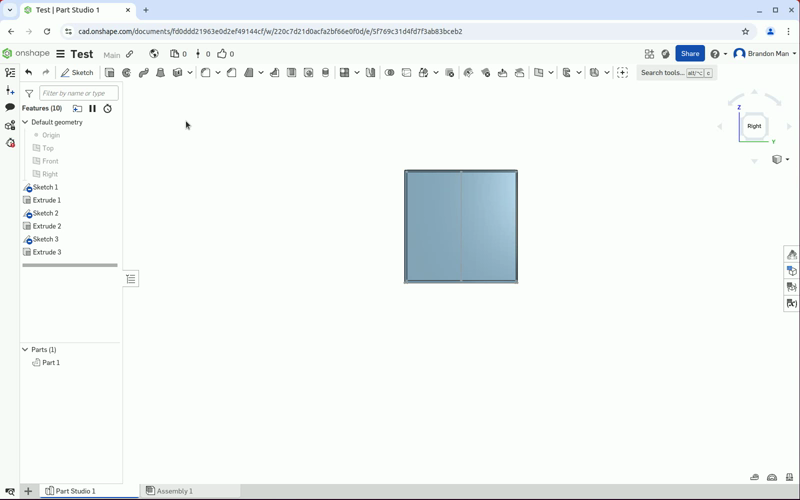
key(shift+h)
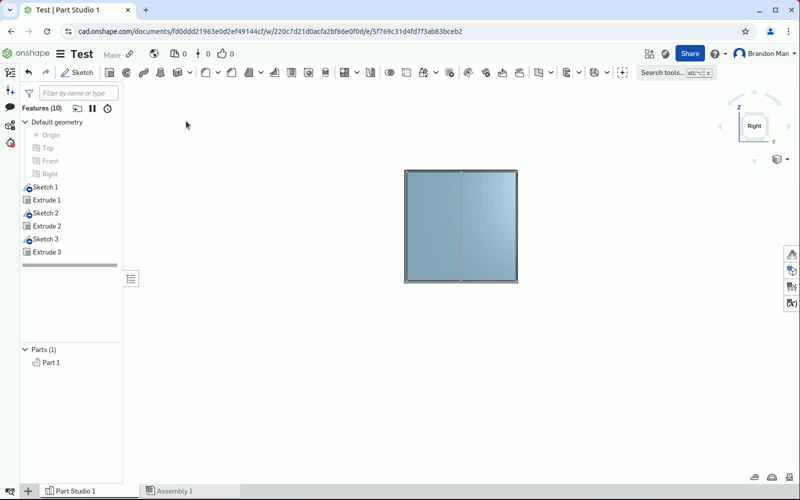
key(shift+7)
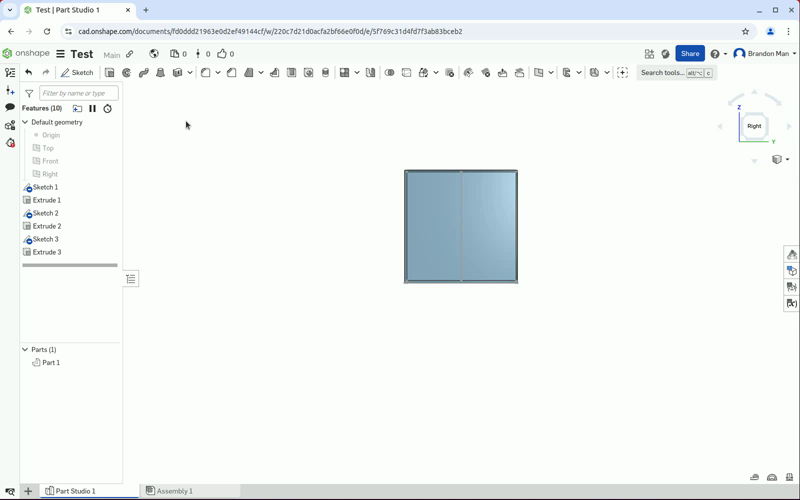
key(right, 2)
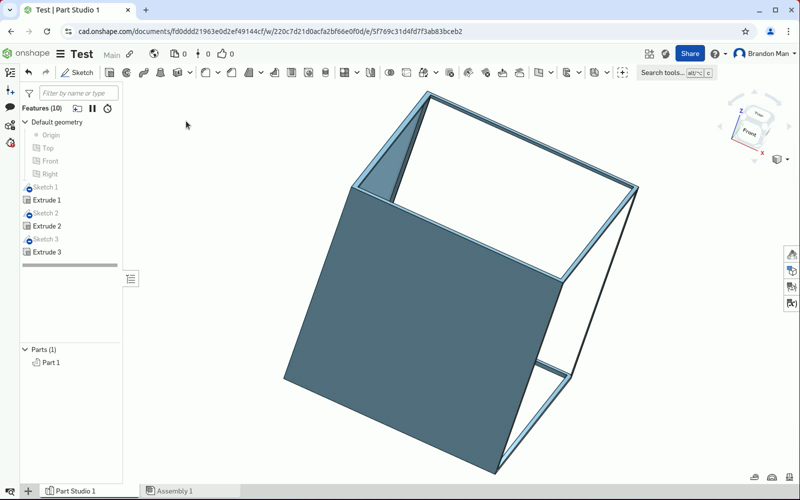
key(down, 2)
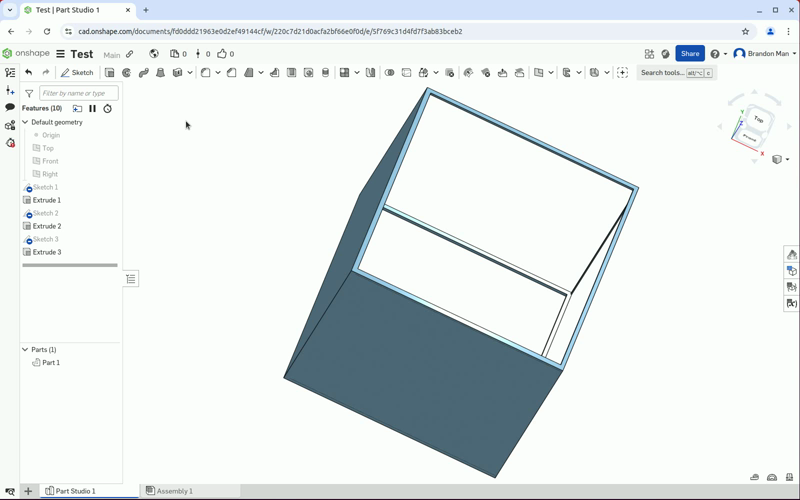
key(up, 2)
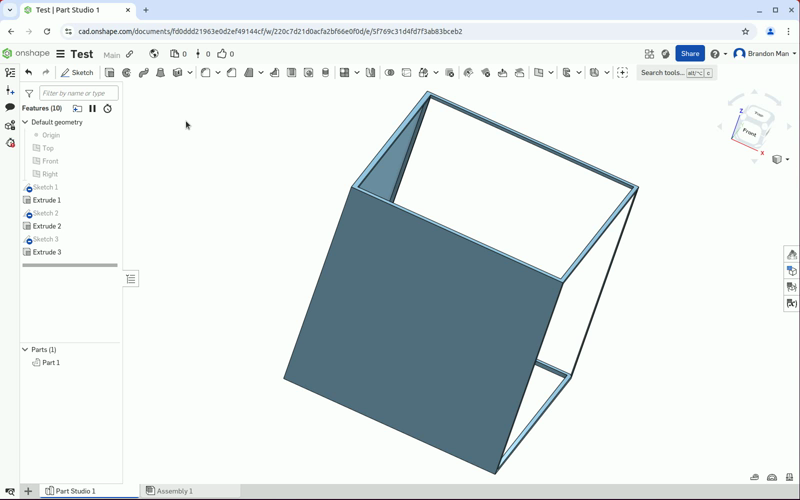
key(left, 2)
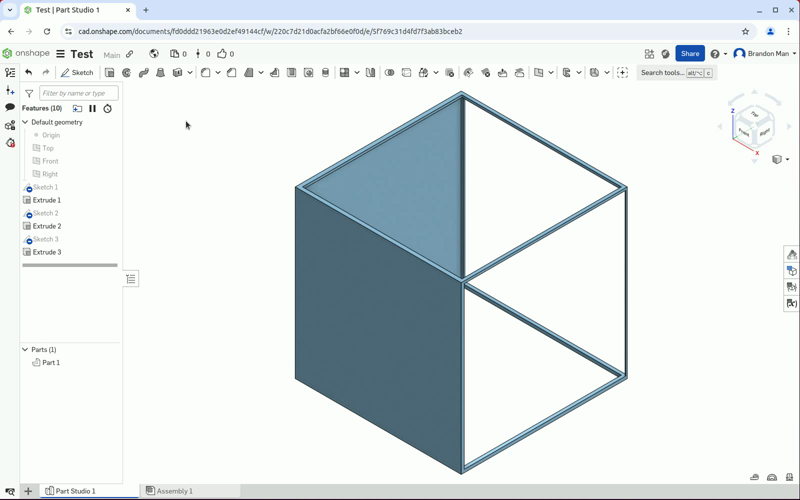
mouse_move(73, 189)
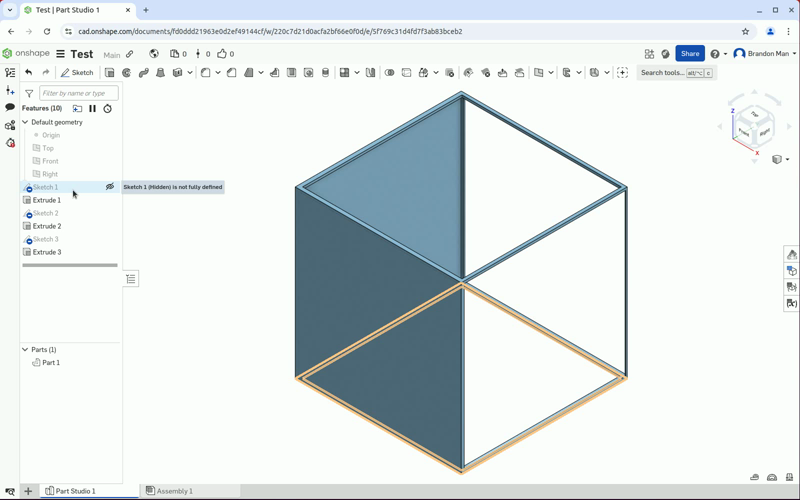
click(73, 189)